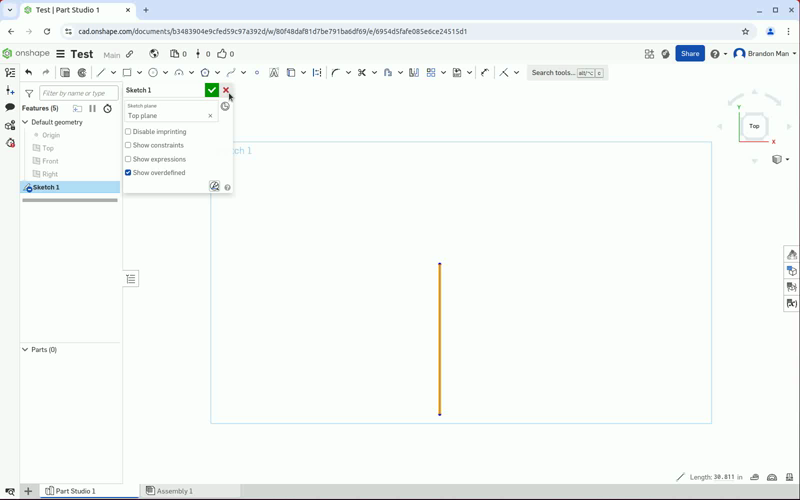
key(shift+h)
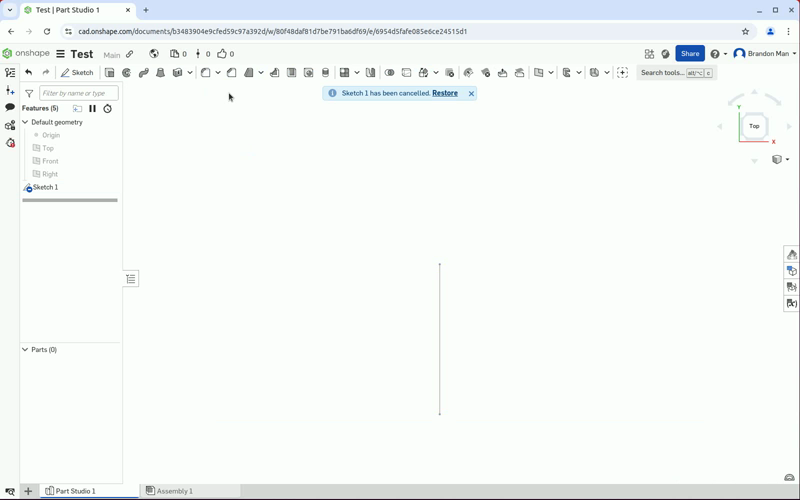
key(shift+s)
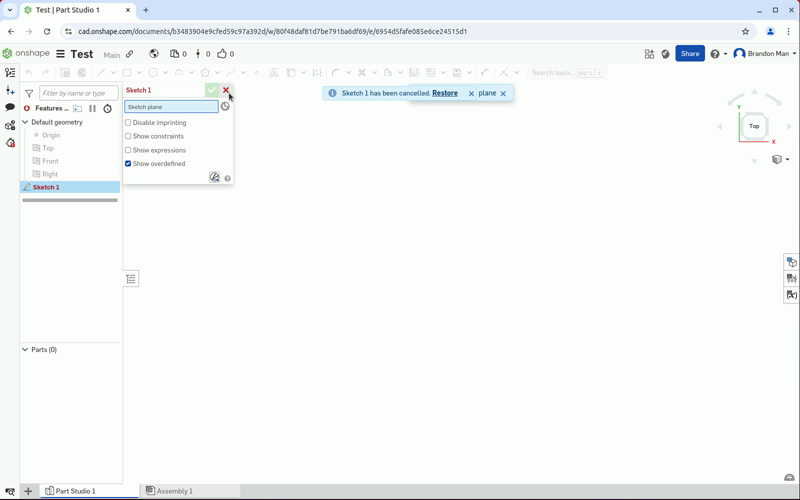
mouse_move(73, 150)
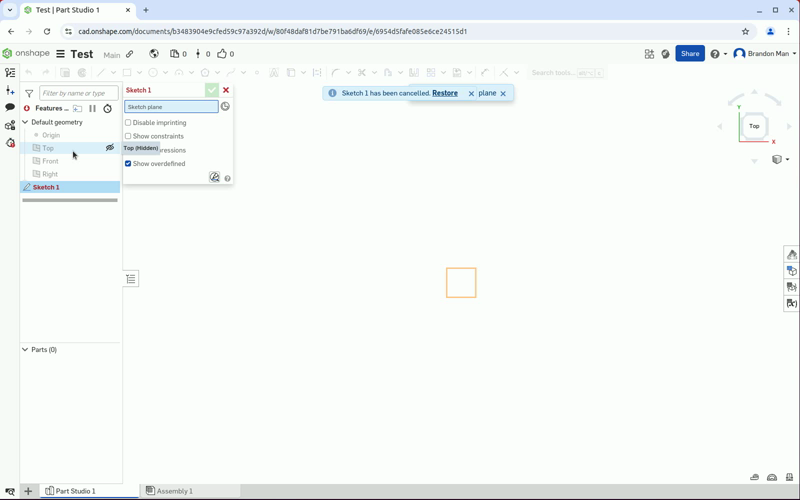
click(73, 150)
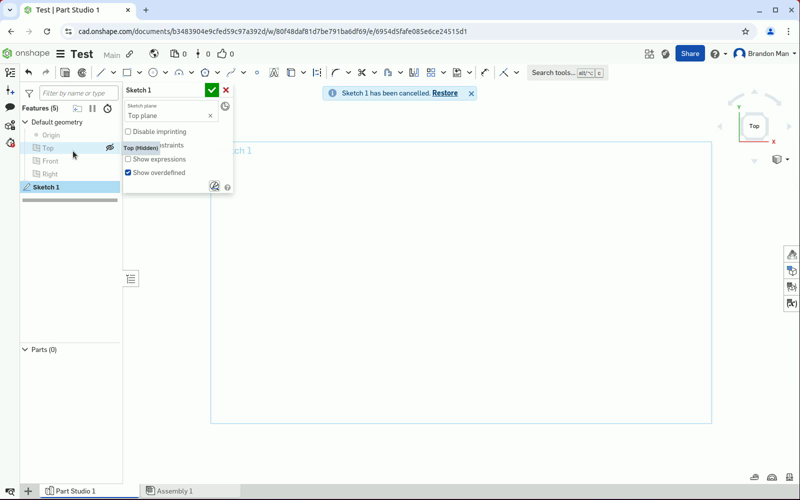
mouse_move(73, 352)
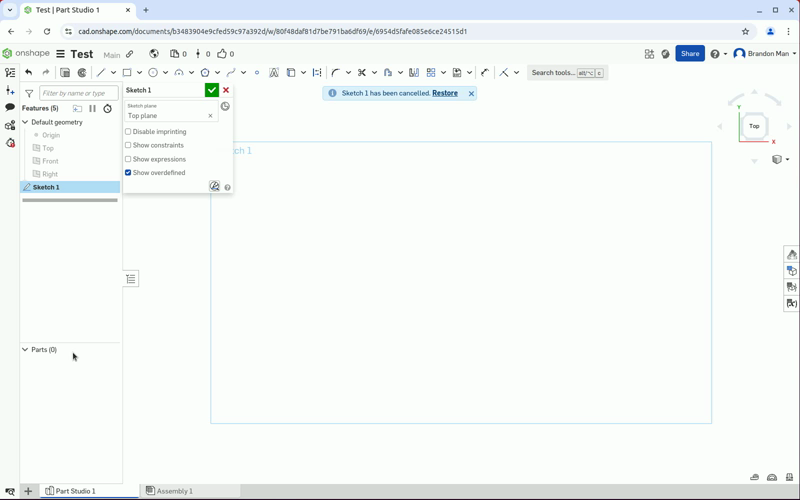
key(y)
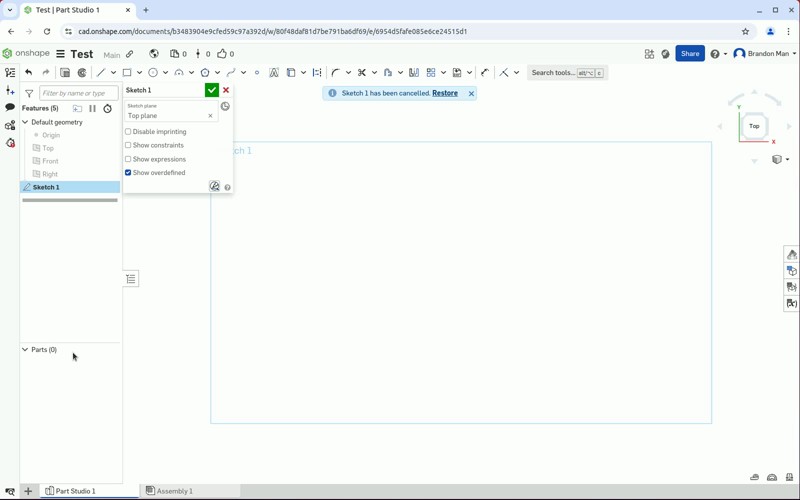
key(l)
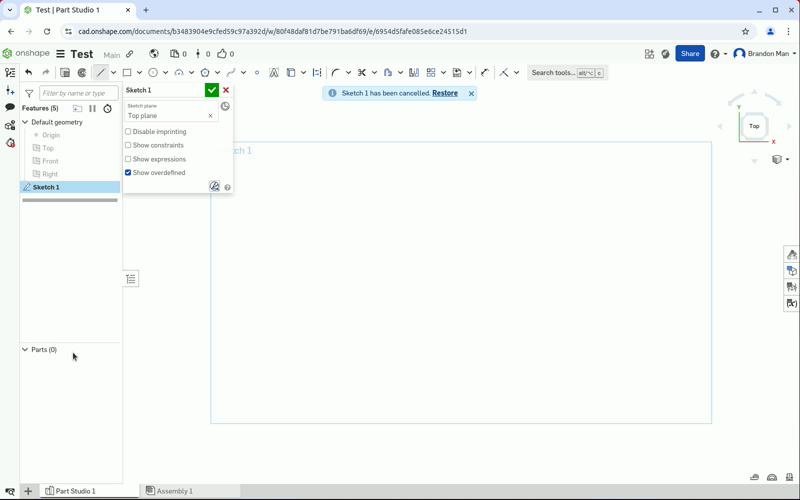
key_down(shift)
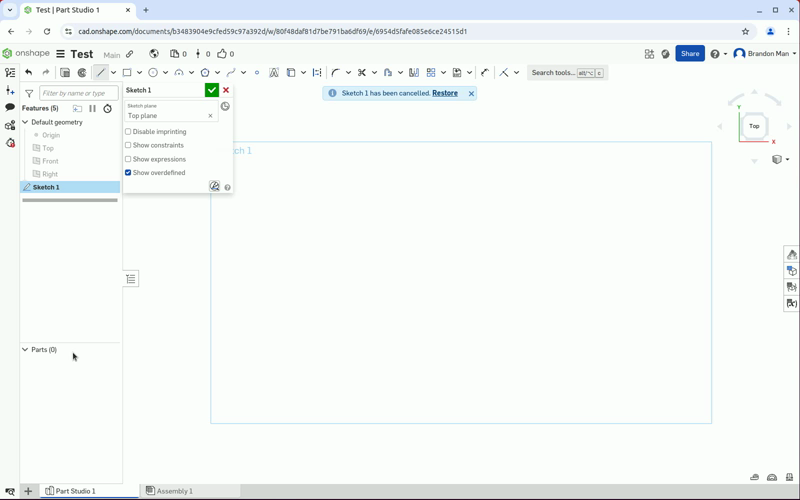
mouse_move(460, 282)
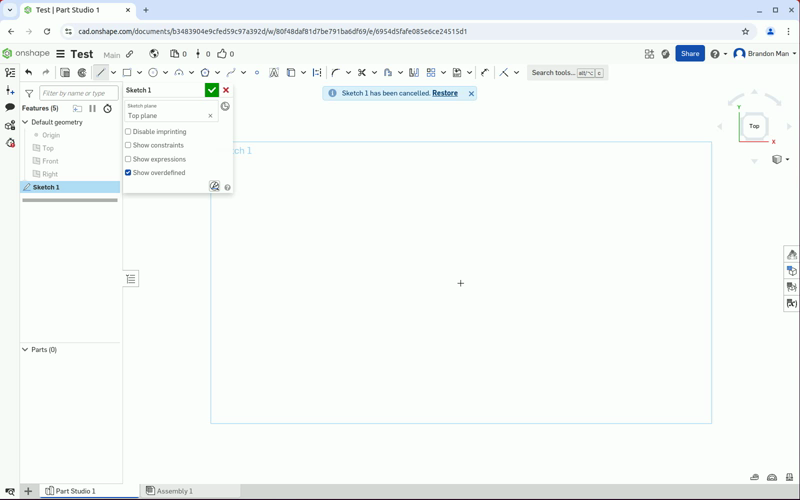
click(460, 282)
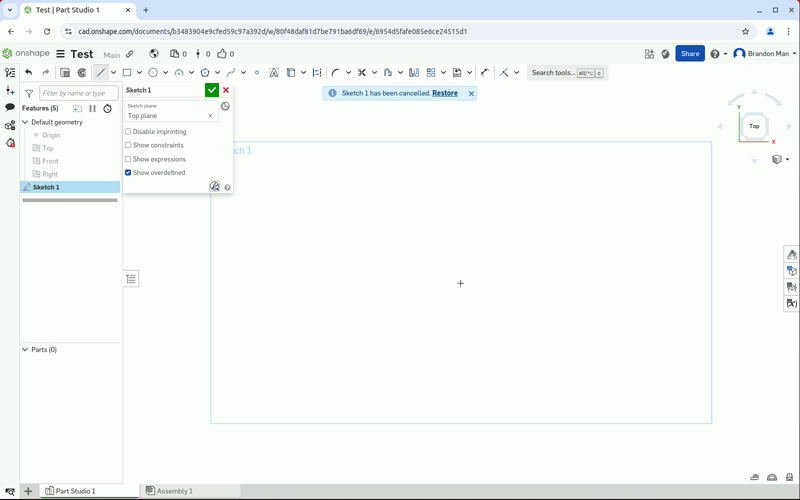
key_up(shift)
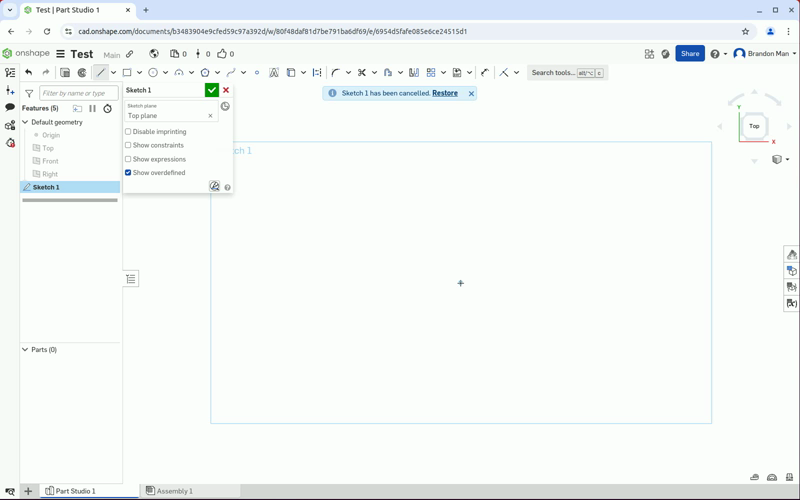
key_down(shift)
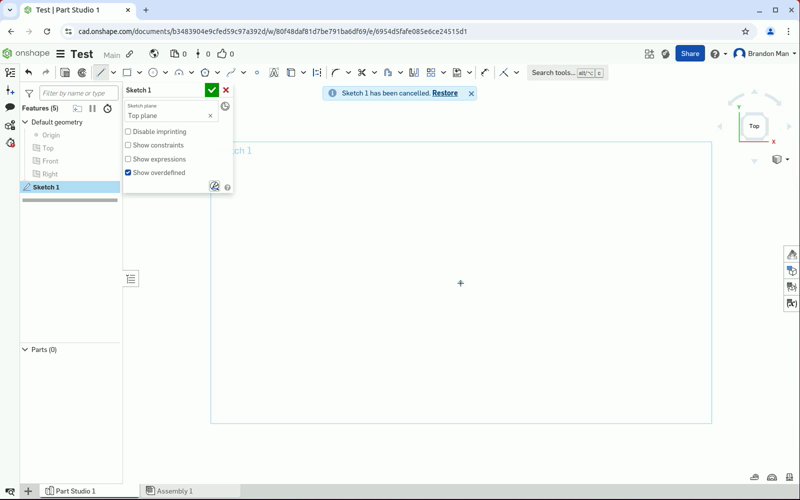
mouse_move(490, 282)
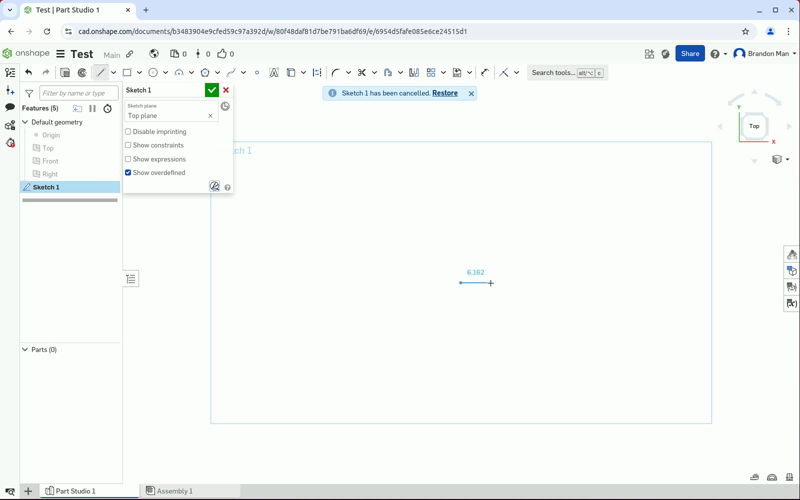
mouse_move(507, 282)
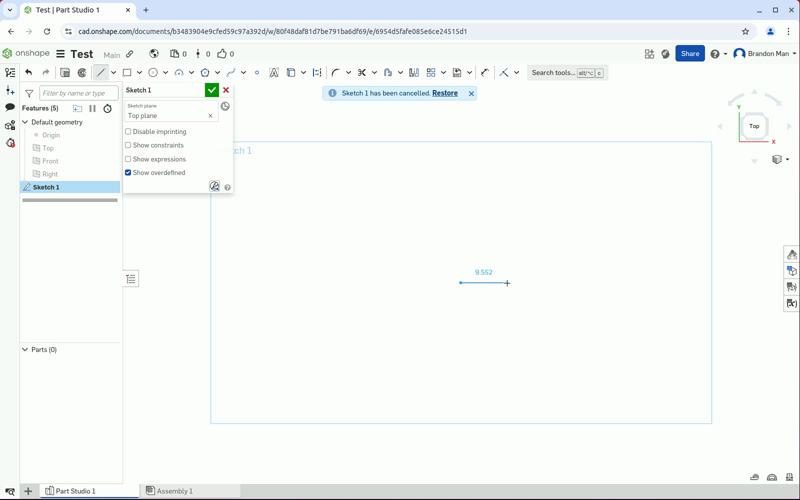
click(507, 282)
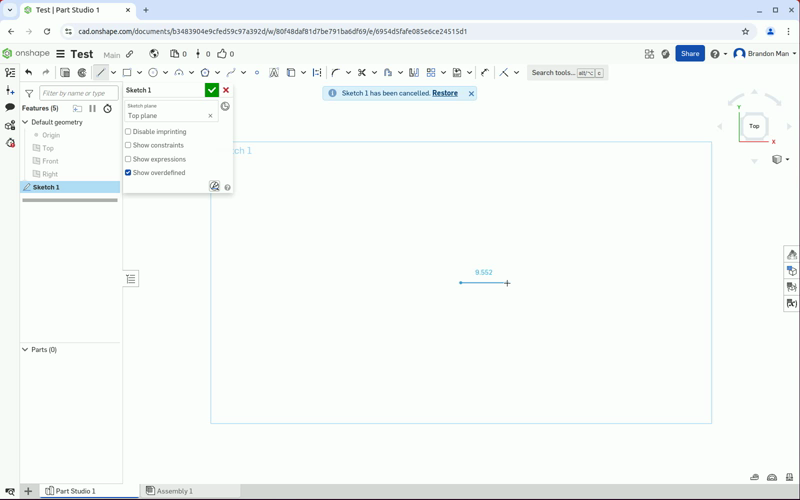
key_up(shift)
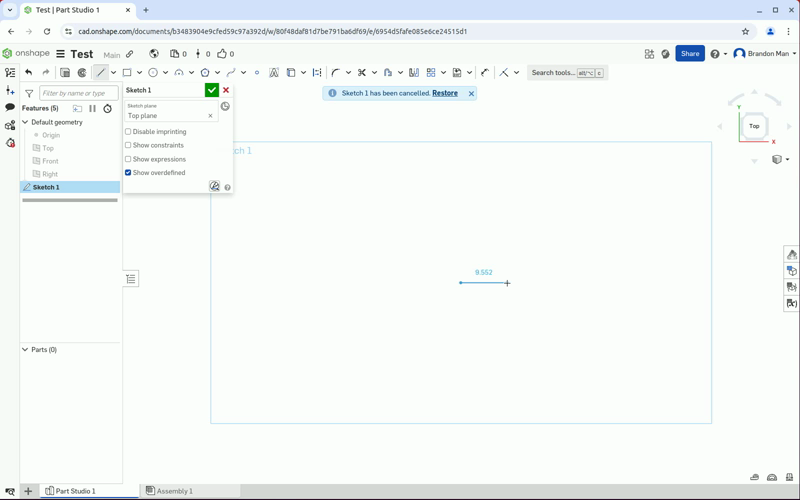
key_down(shift)
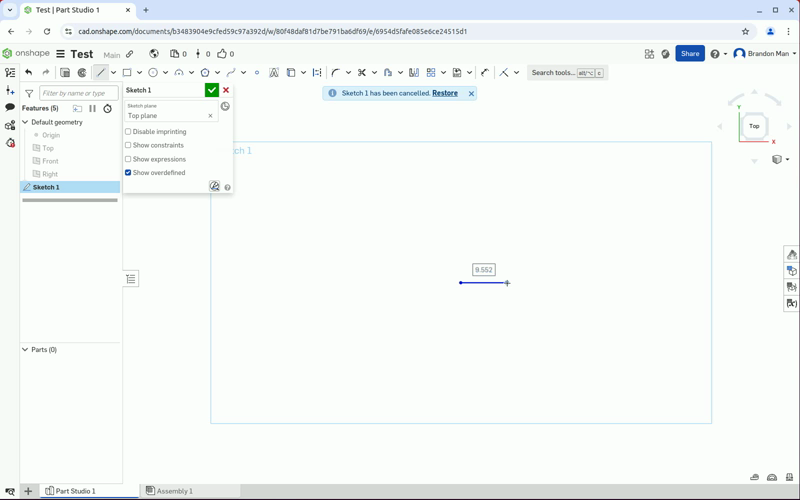
mouse_move(537, 282)
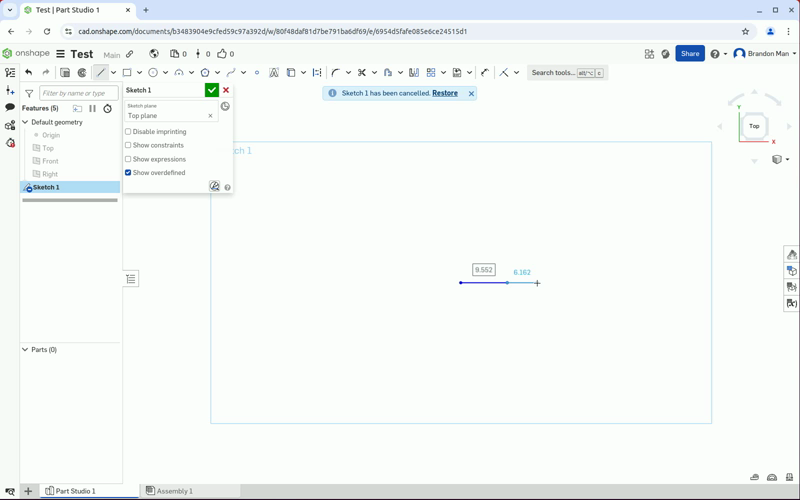
mouse_move(507, 252)
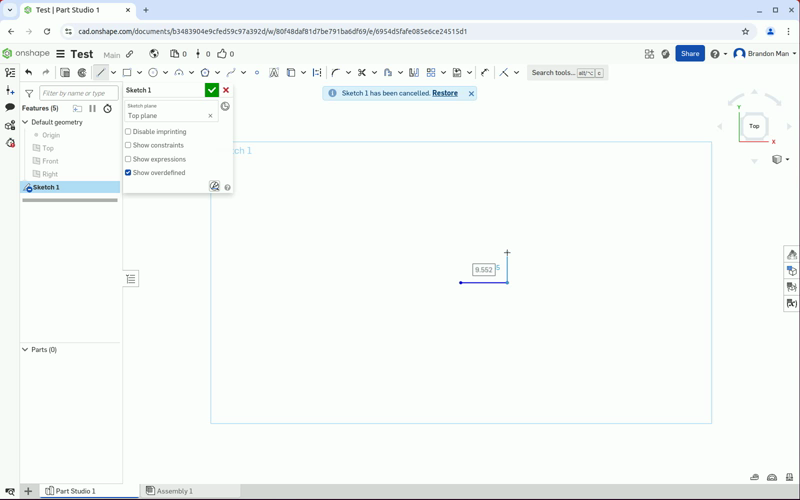
click(507, 252)
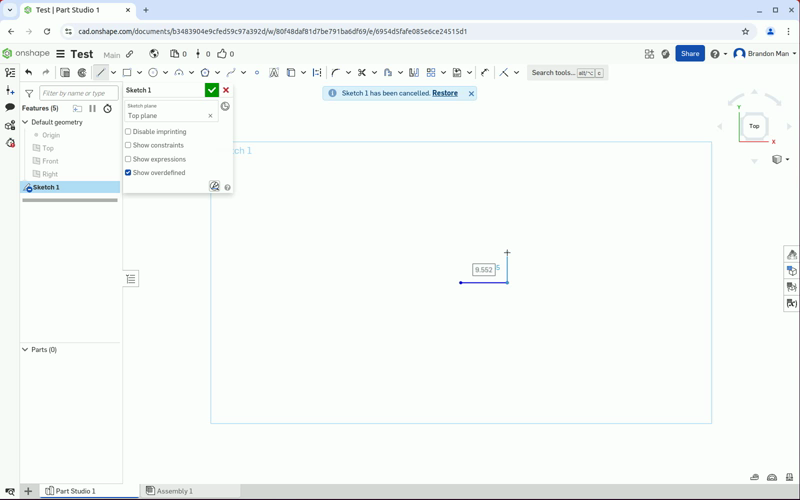
key_up(shift)
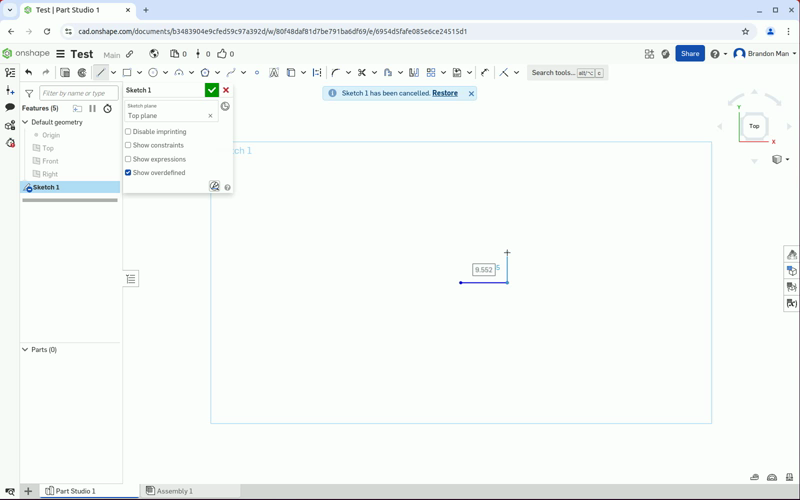
key_down(shift)
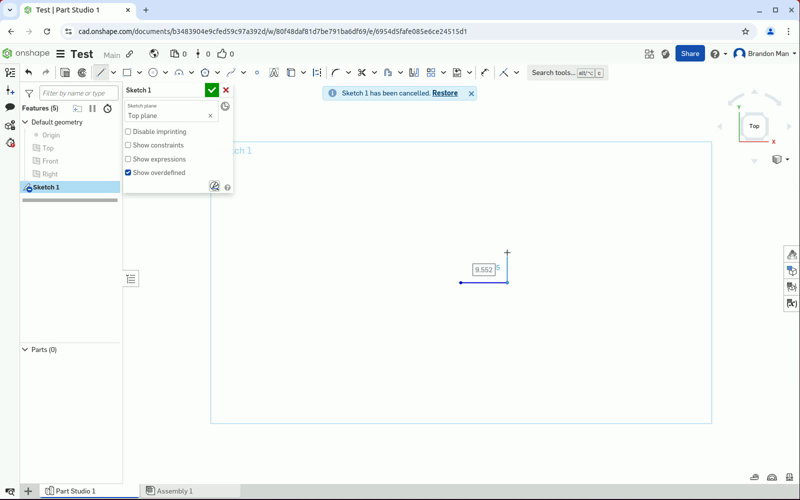
mouse_move(537, 252)
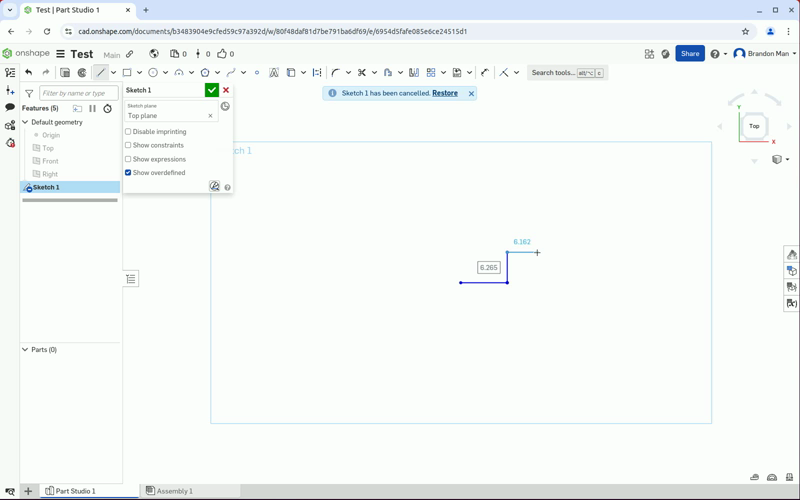
mouse_move(460, 252)
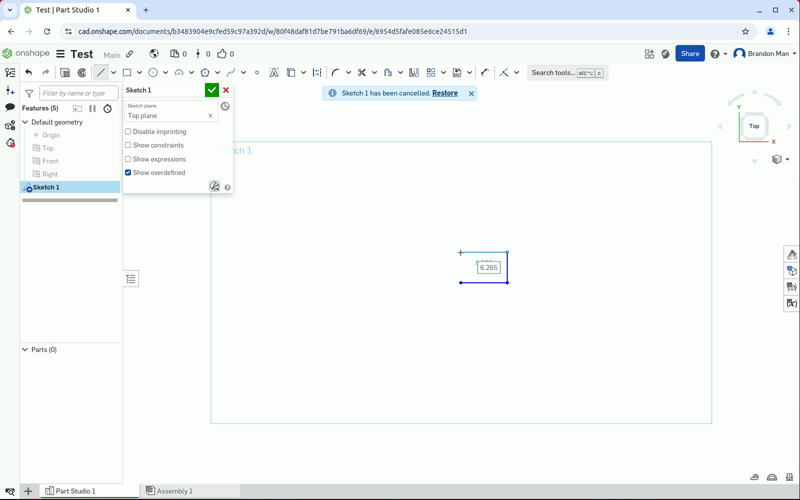
click(460, 252)
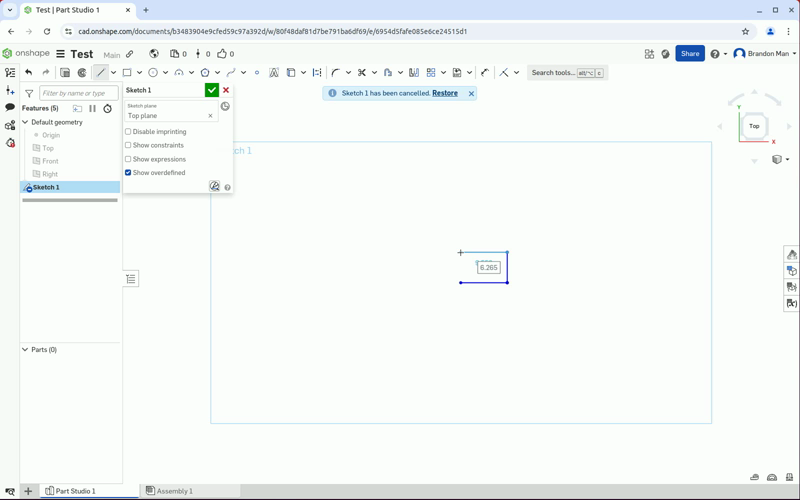
key_up(shift)
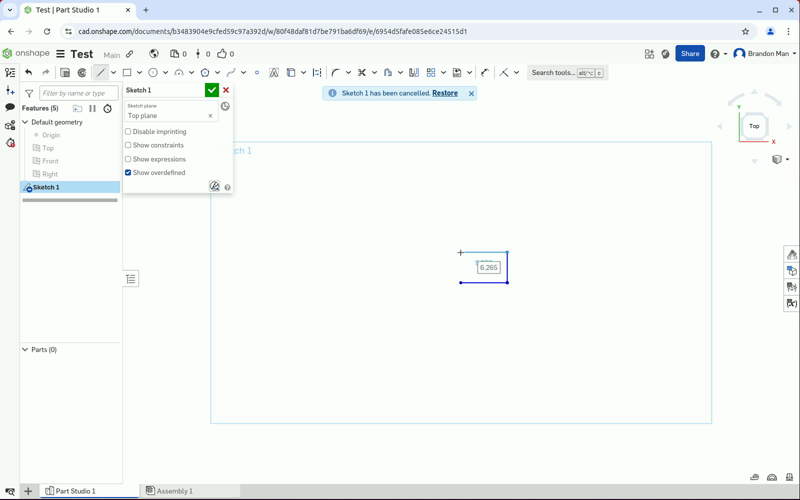
mouse_move(490, 252)
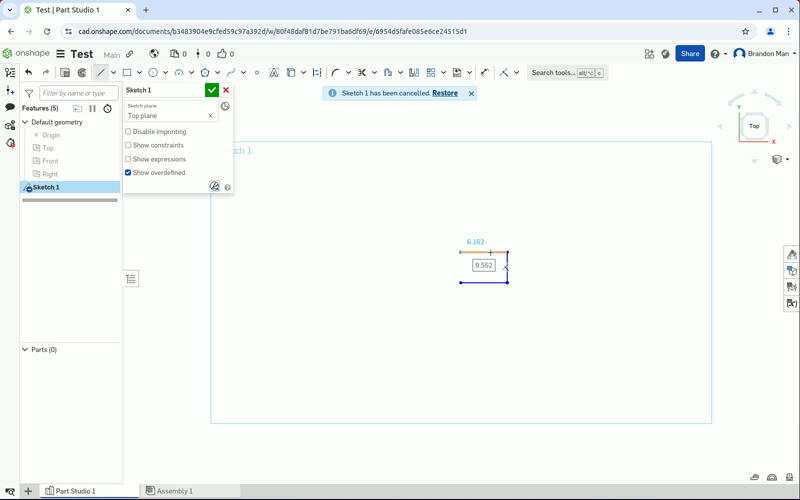
key_down(shift)
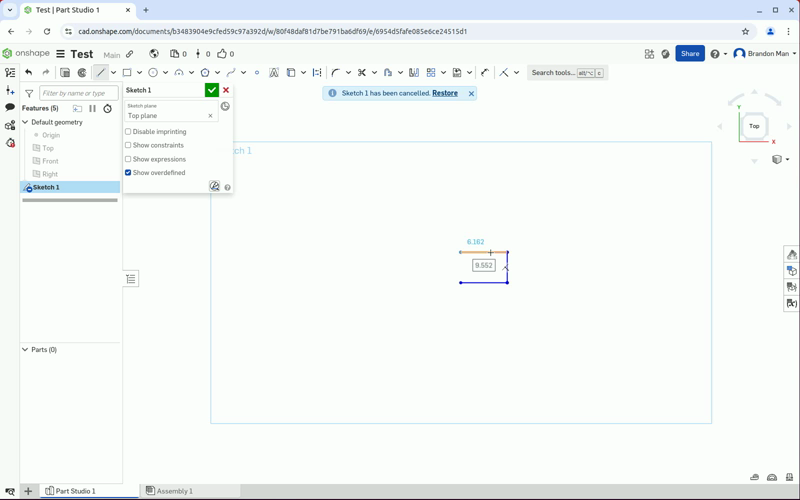
mouse_move(460, 282)
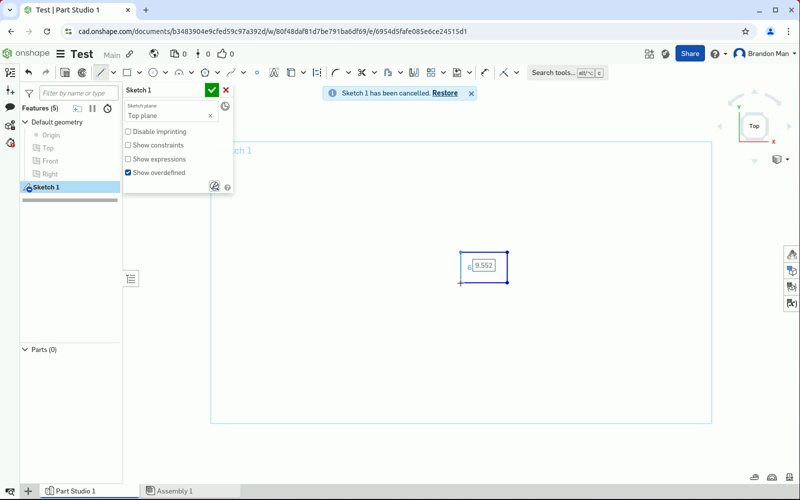
key_up(shift)
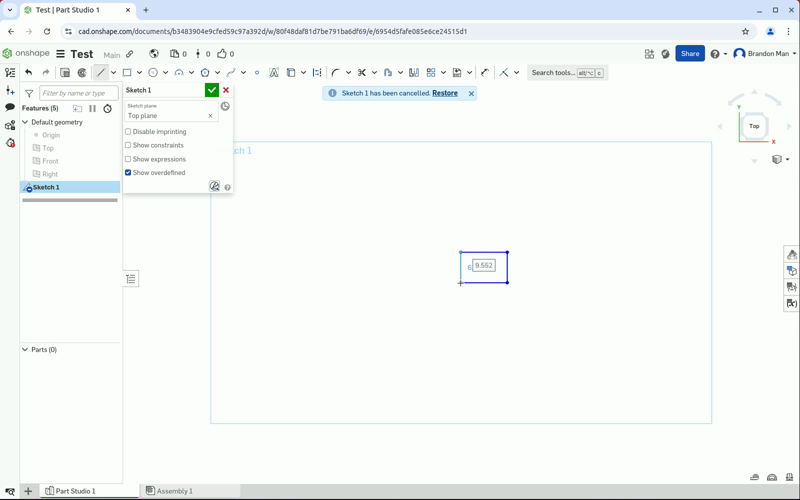
click(460, 282)
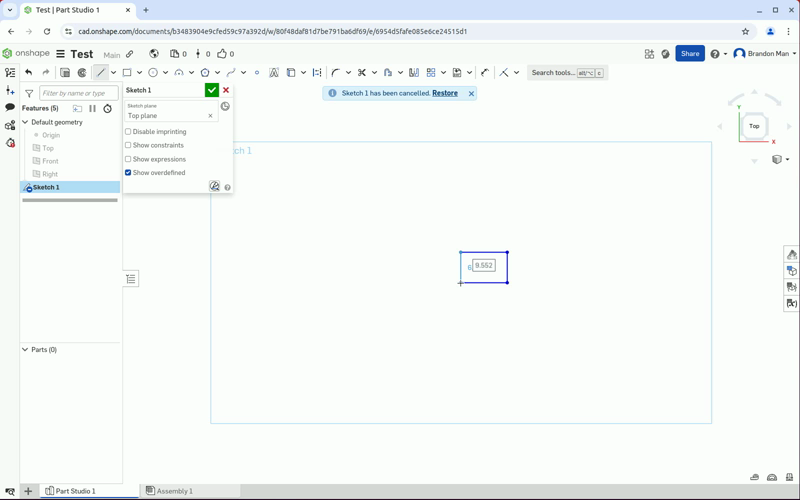
key(esc)
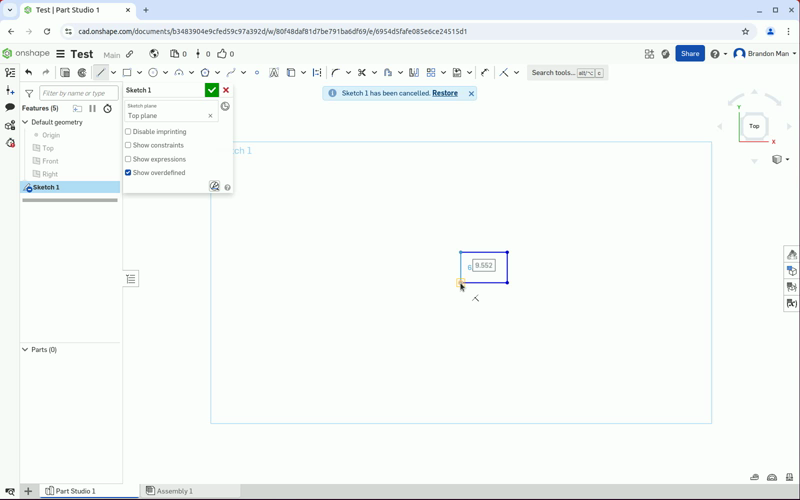
mouse_move(463, 277)
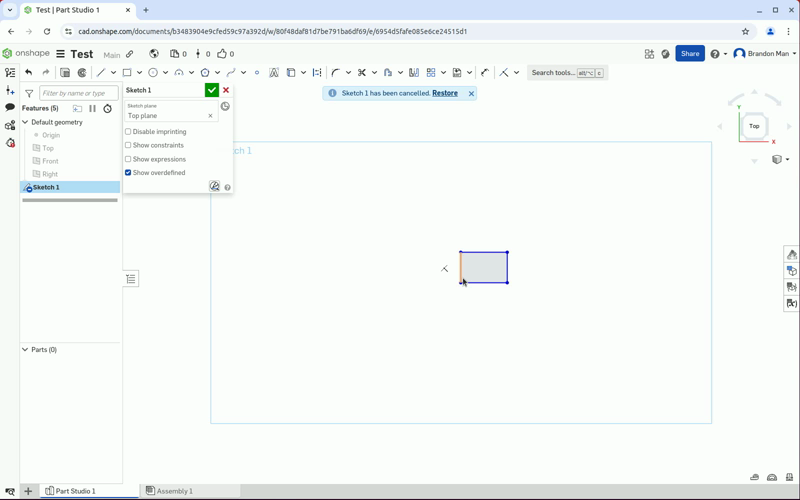
scroll(6)
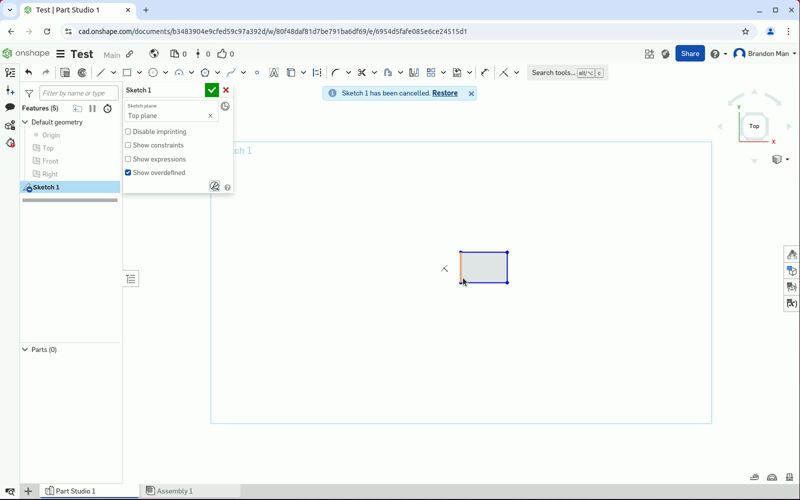
scroll(6)
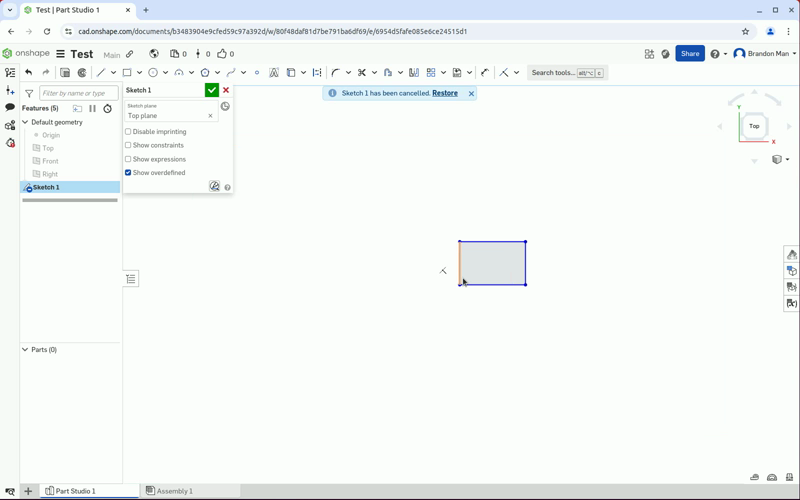
scroll(6)
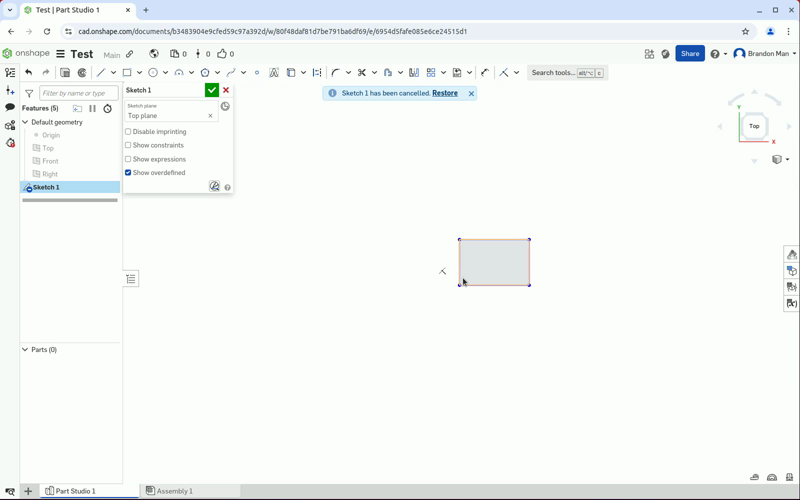
scroll(6)
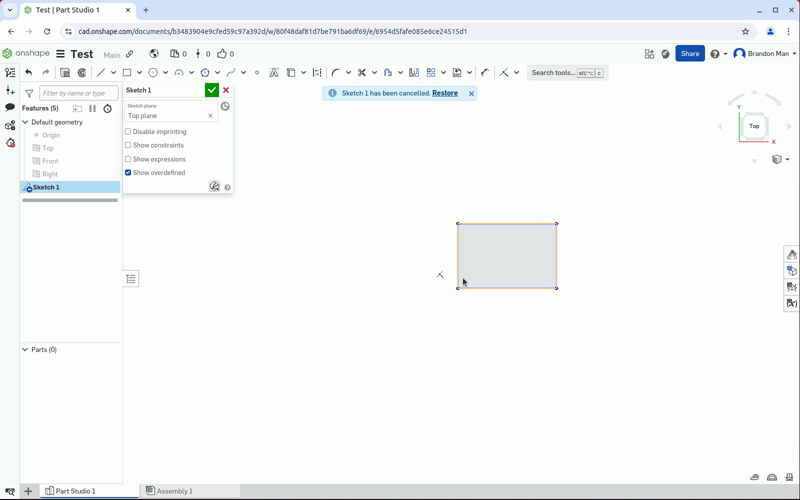
scroll(6)
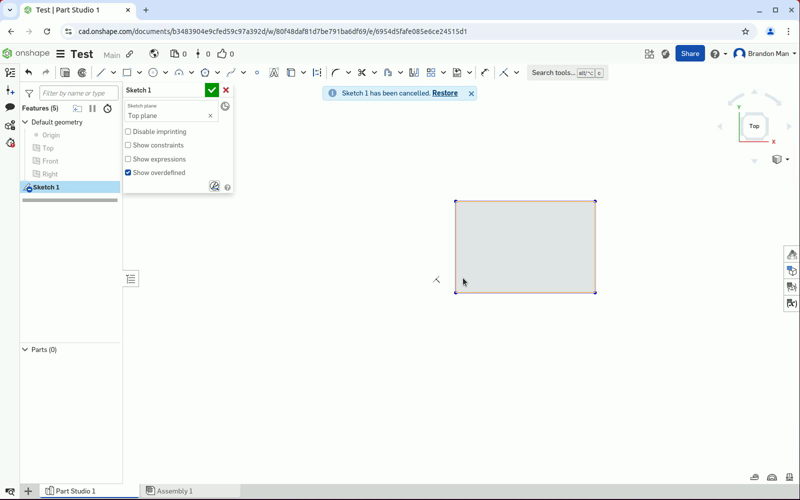
scroll(6)
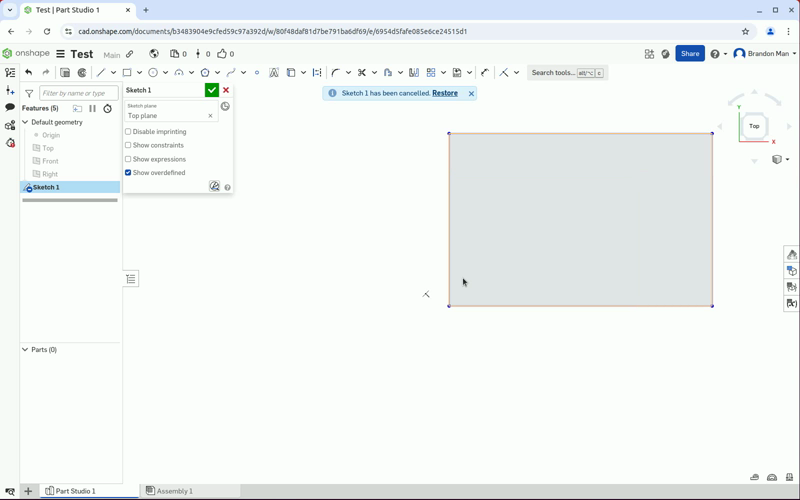
scroll(6)
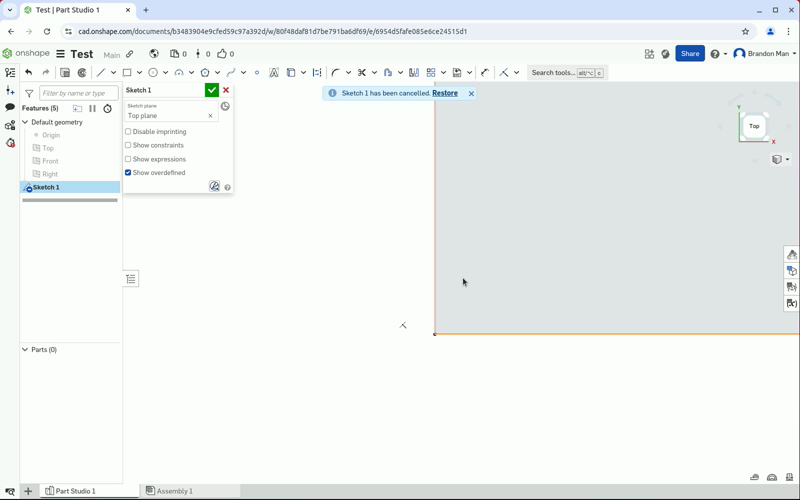
click(463, 277)
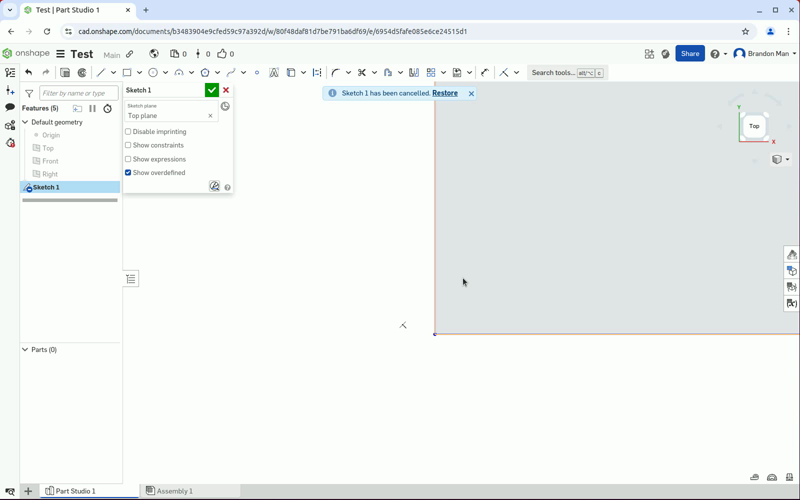
scroll(-6)
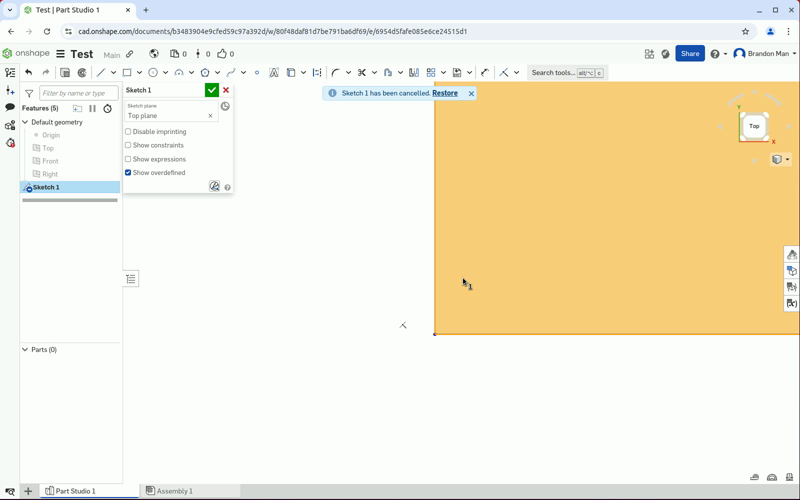
scroll(-6)
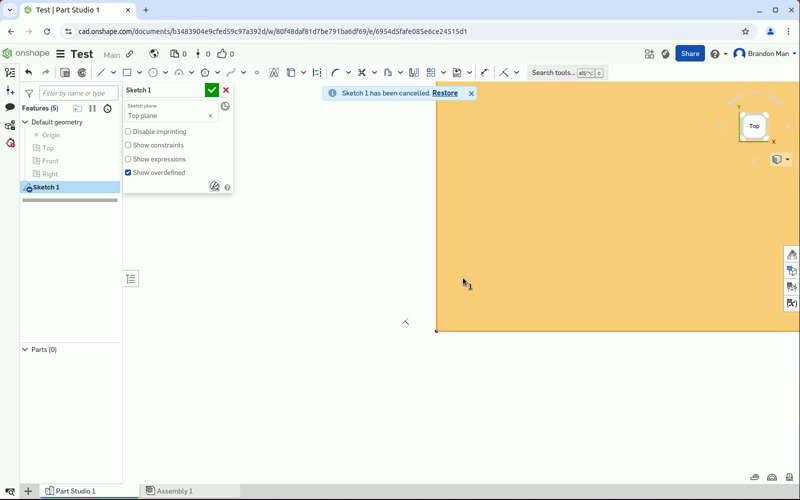
scroll(-6)
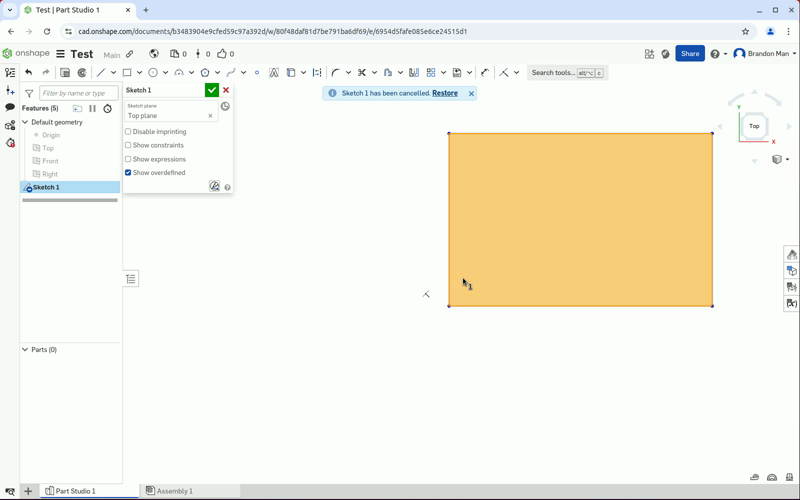
scroll(-6)
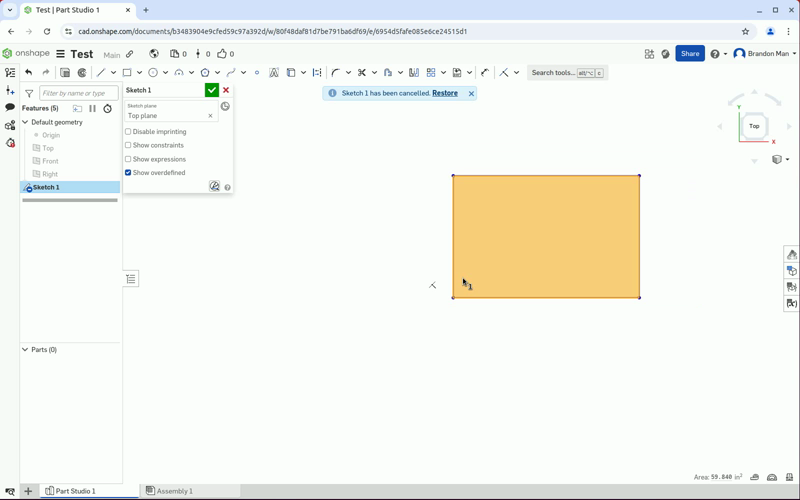
scroll(-6)
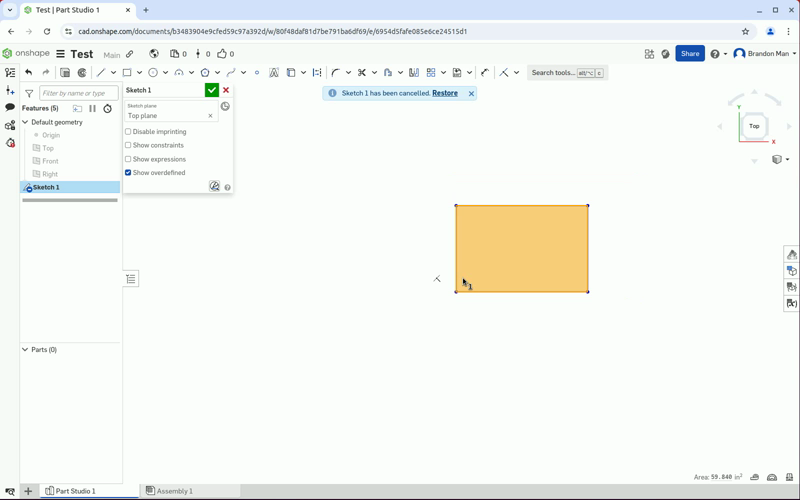
scroll(-6)
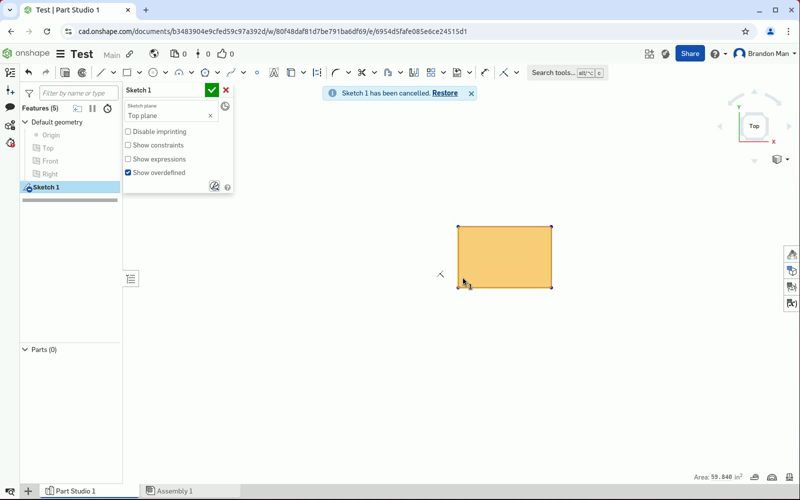
scroll(-6)
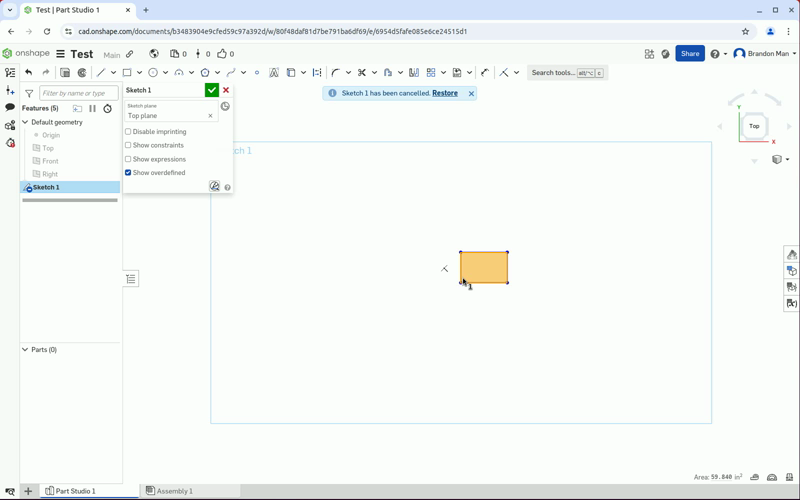
mouse_move(73, 352)
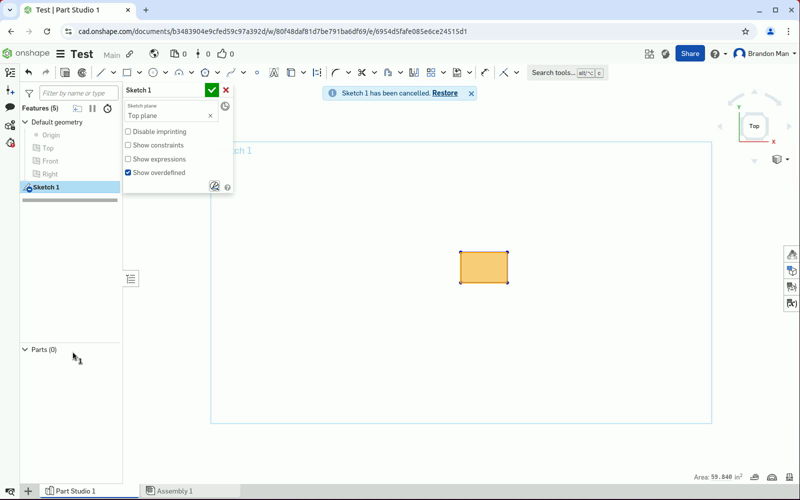
key(shift+y)
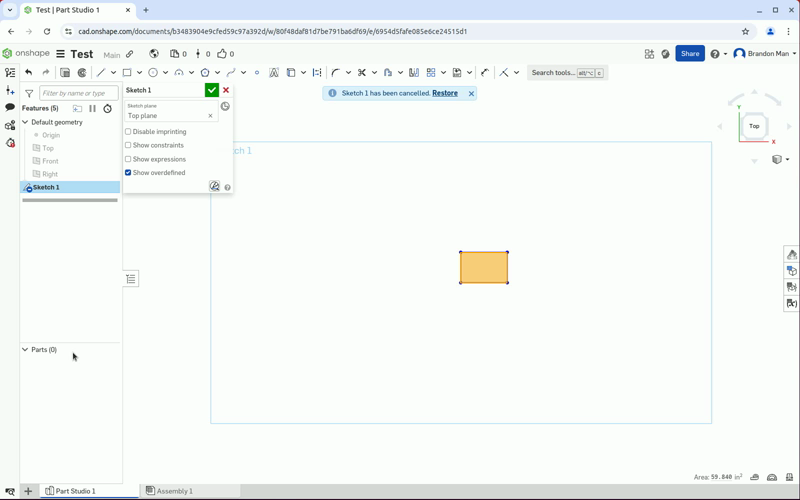
key(shift+e)
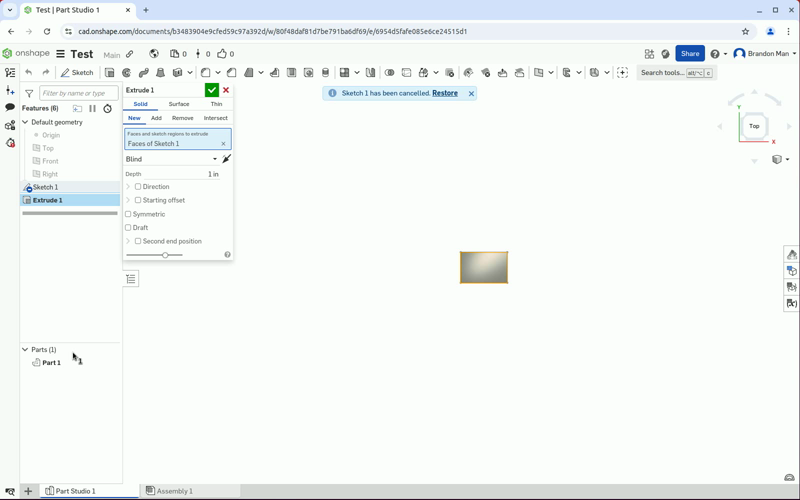
mouse_move(143, 106)
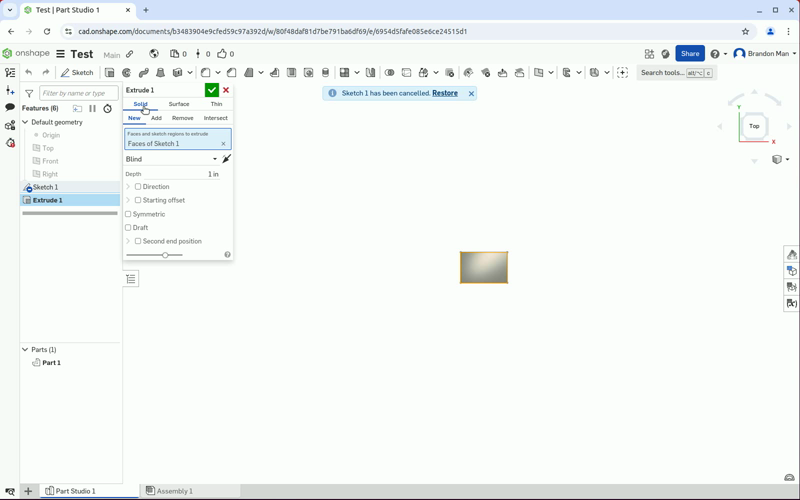
click(143, 106)
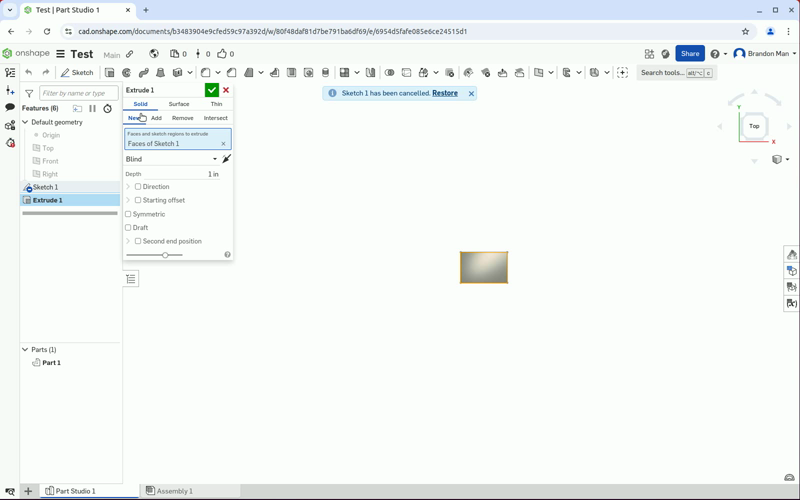
mouse_move(137, 120)
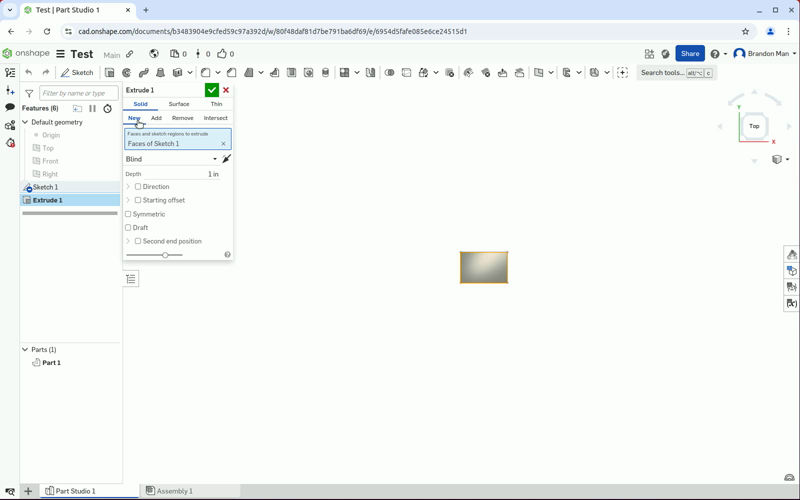
click(137, 120)
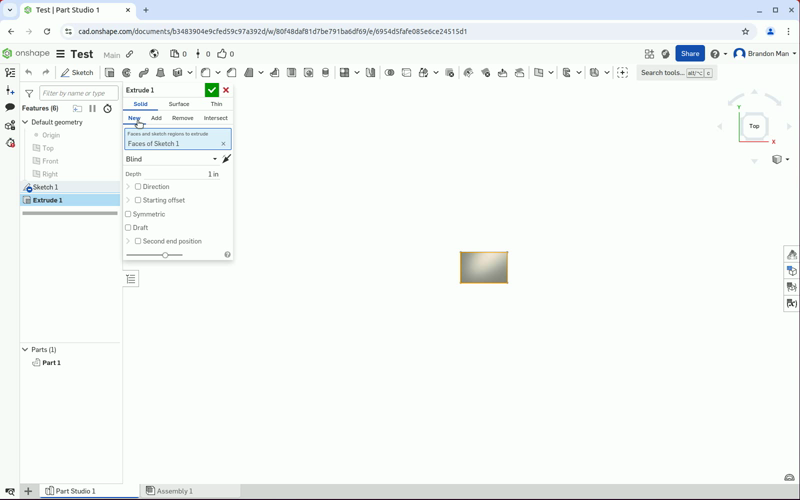
key(tab, 4)
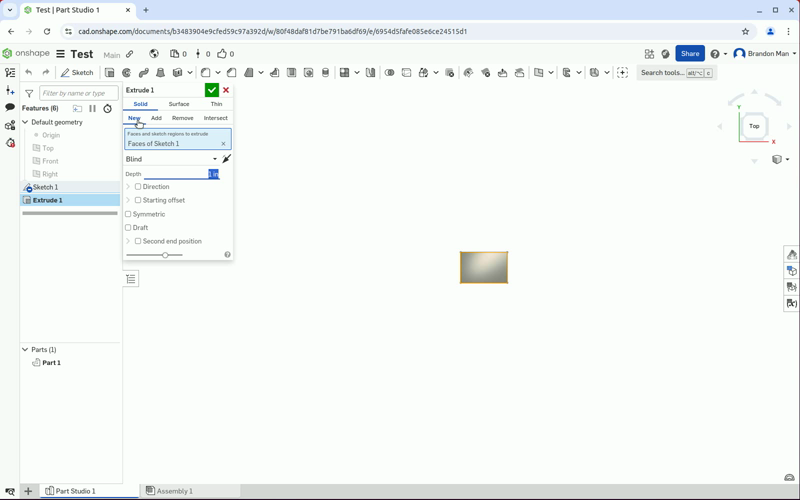
text(1.204)
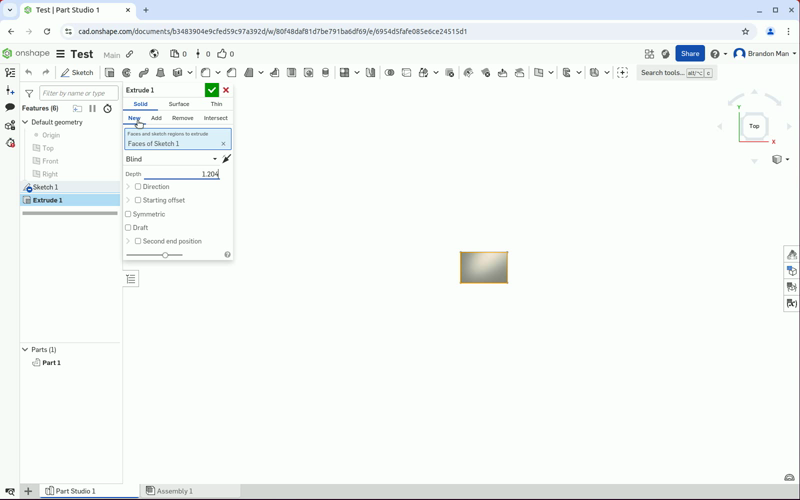
key(enter)
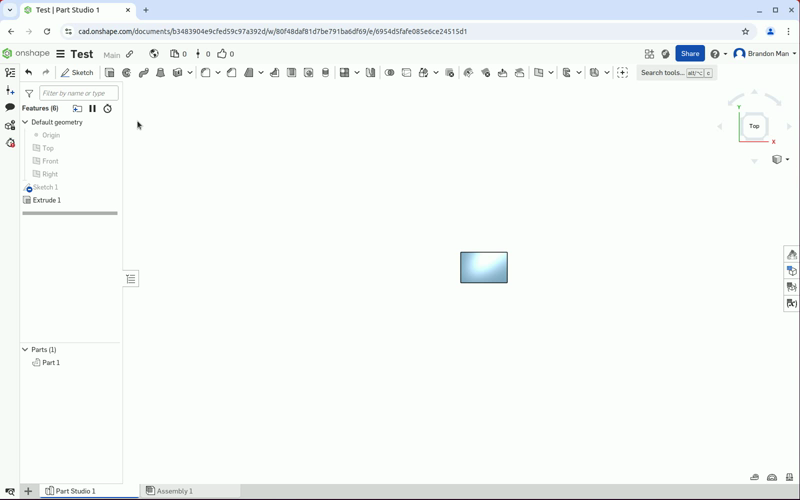
key(shift+h)
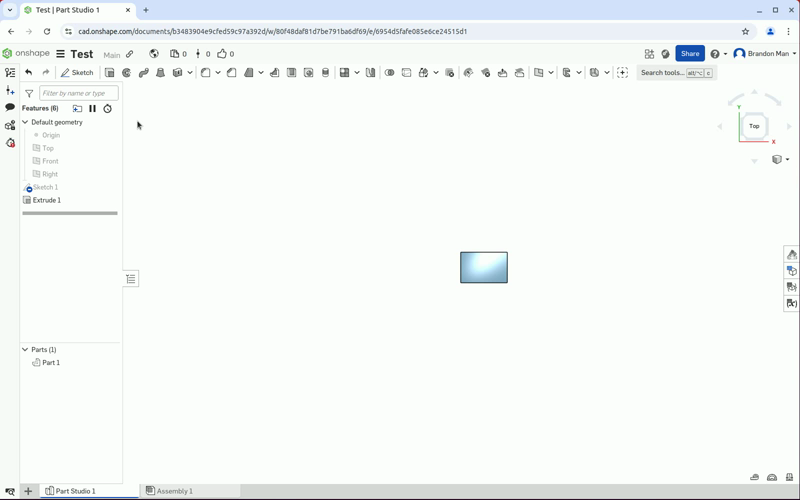
key(shift+h)
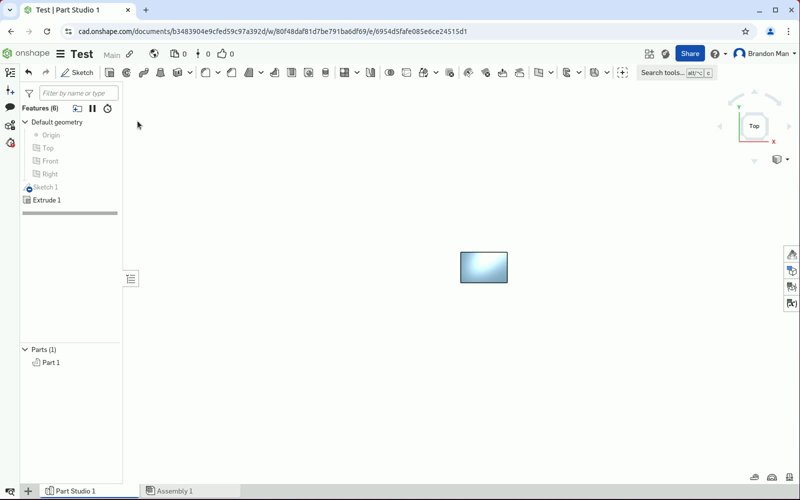
mouse_move(73, 189)
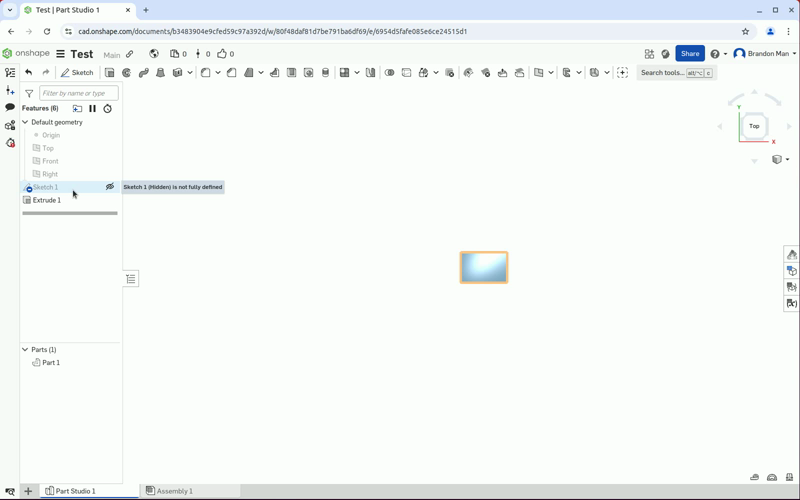
click(73, 189)
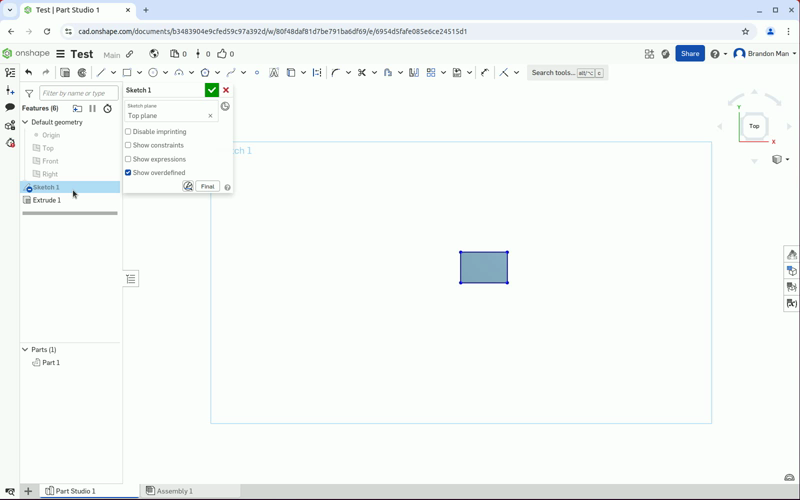
mouse_move(229, 92)
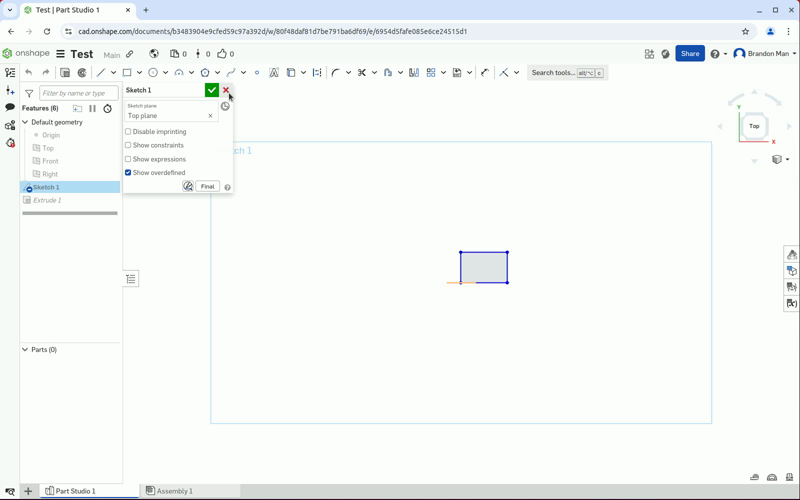
click(229, 92)
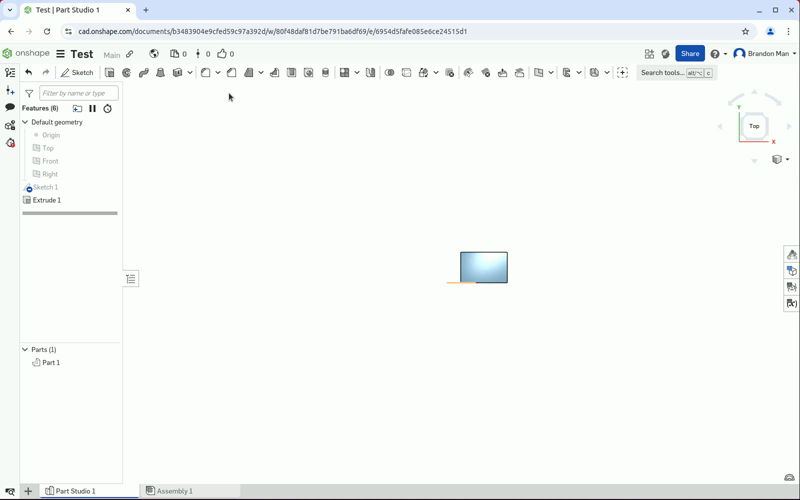
mouse_move(541, 75)
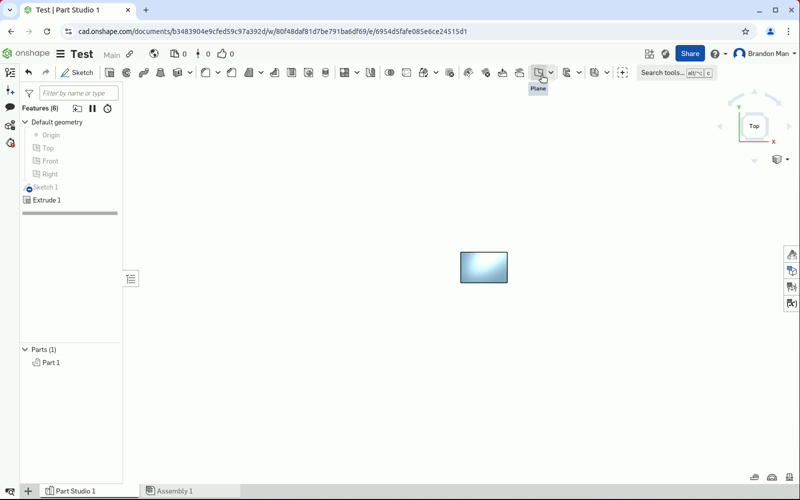
click(541, 75)
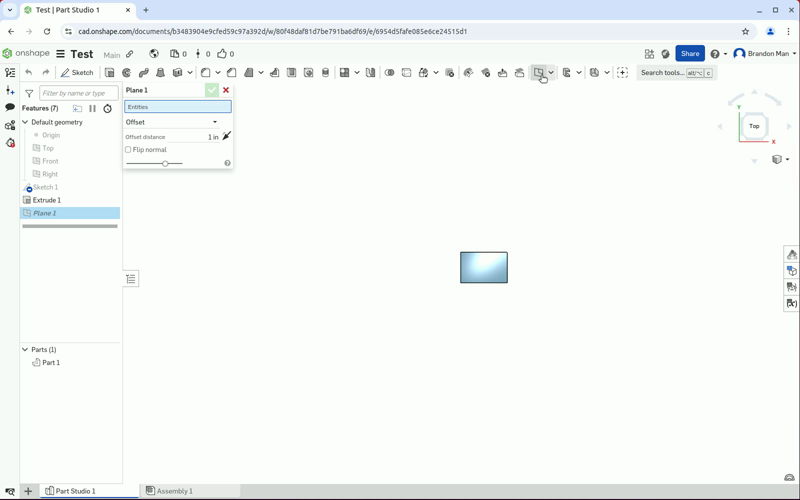
mouse_move(73, 150)
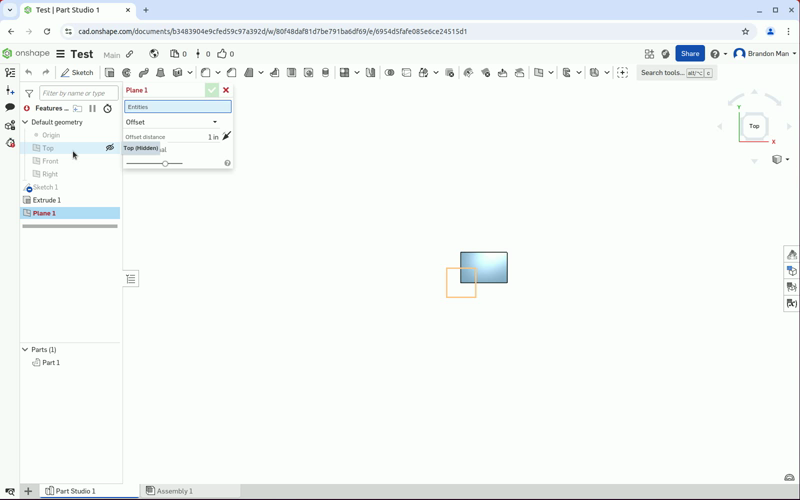
click(73, 150)
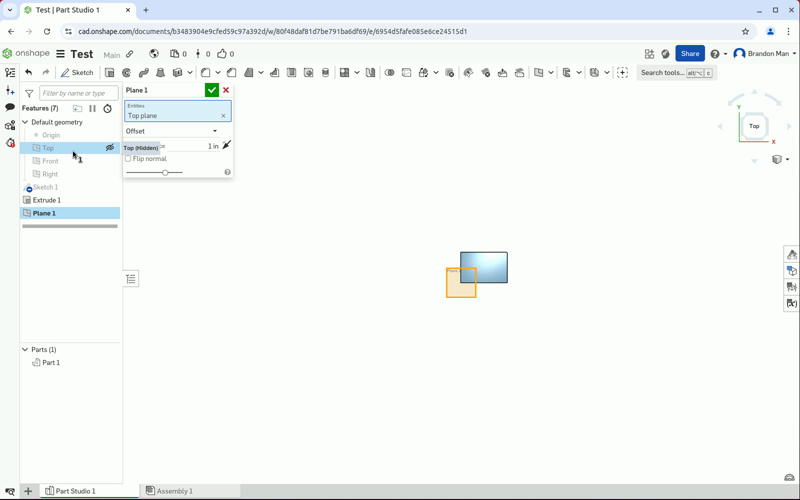
key(tab, 2)
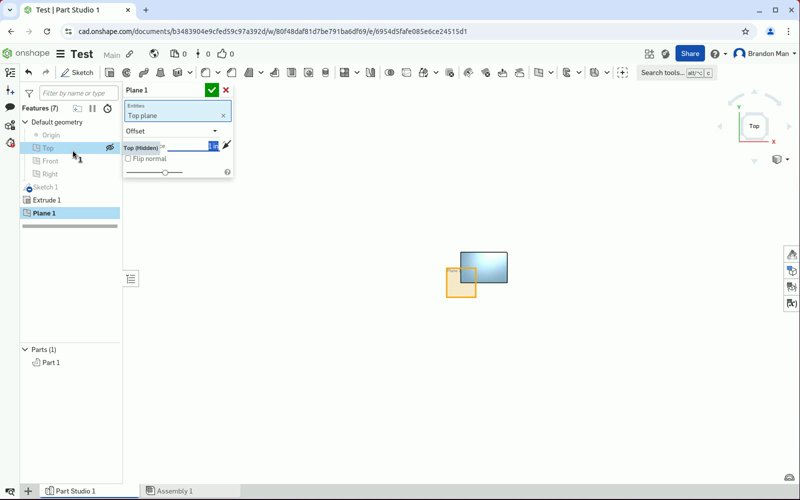
text(1.202)
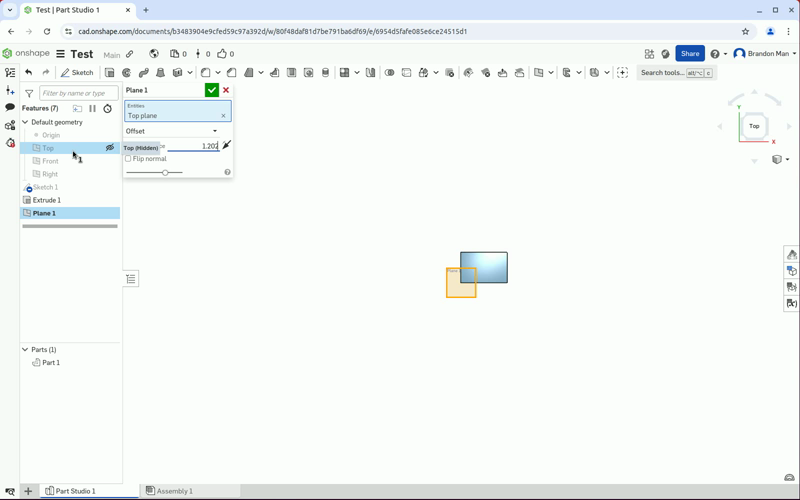
key(enter, 2)
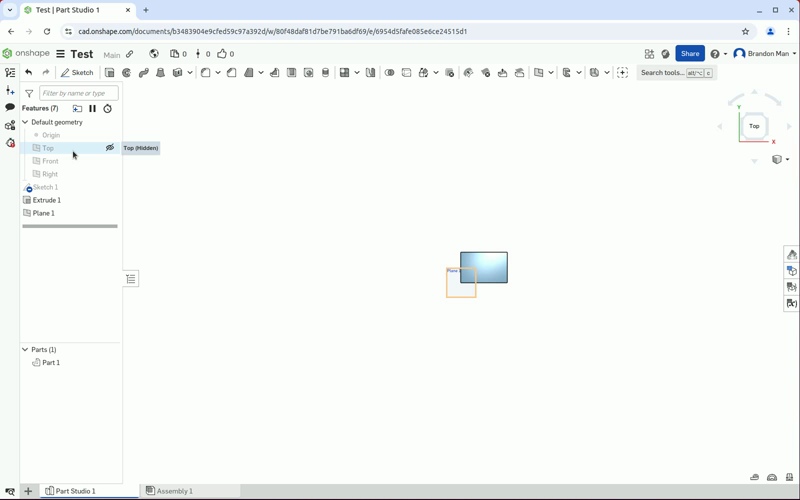
key(shift+s)
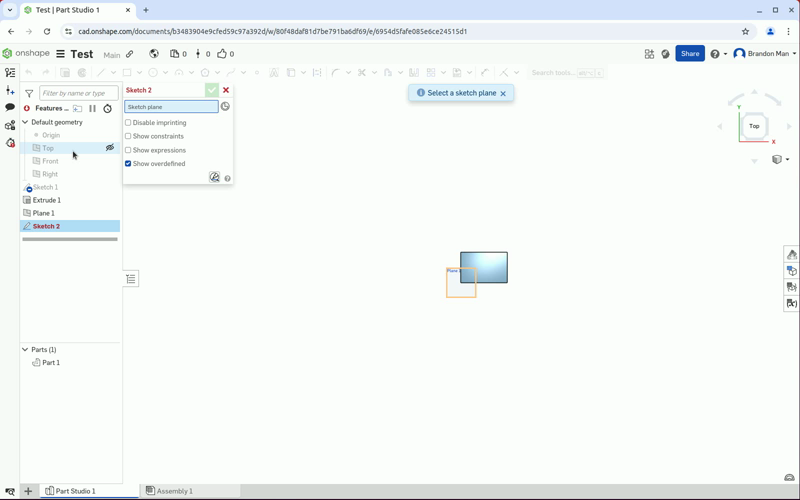
mouse_move(73, 215)
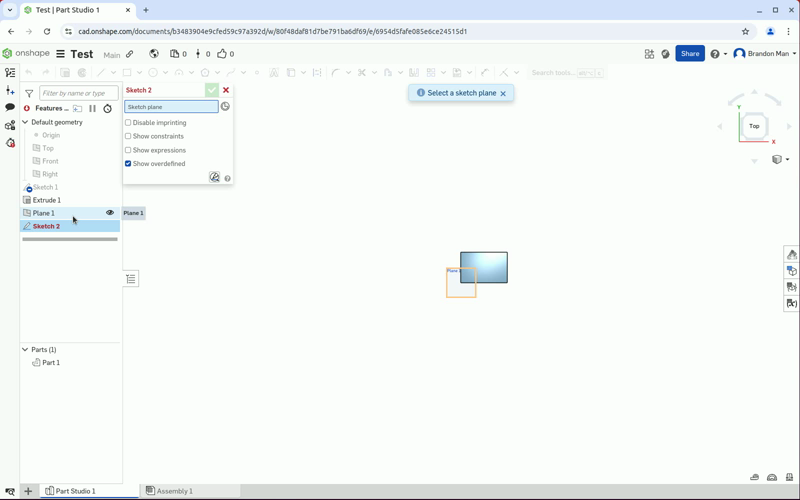
click(73, 215)
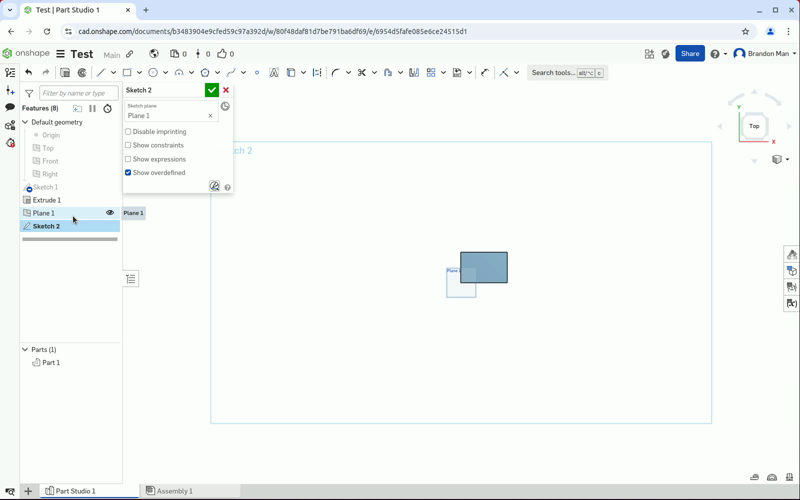
mouse_move(73, 352)
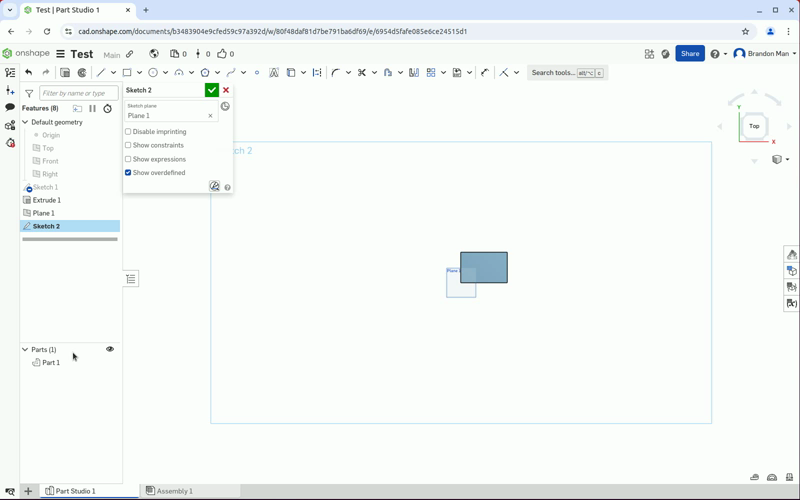
key(y)
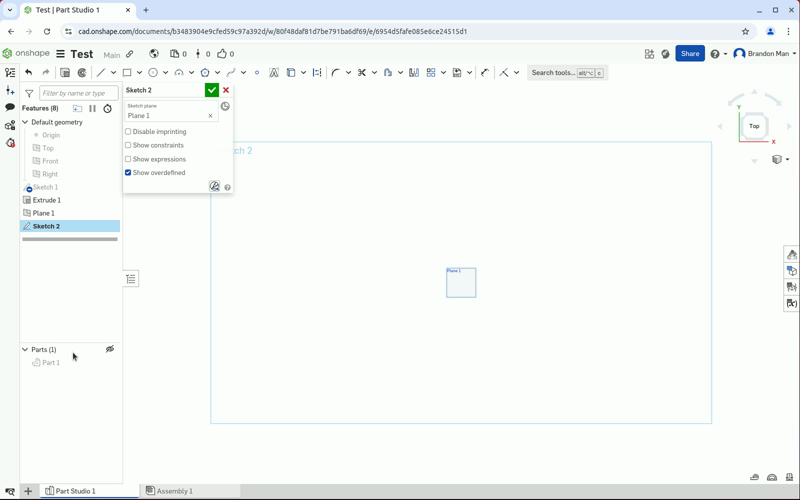
key(l)
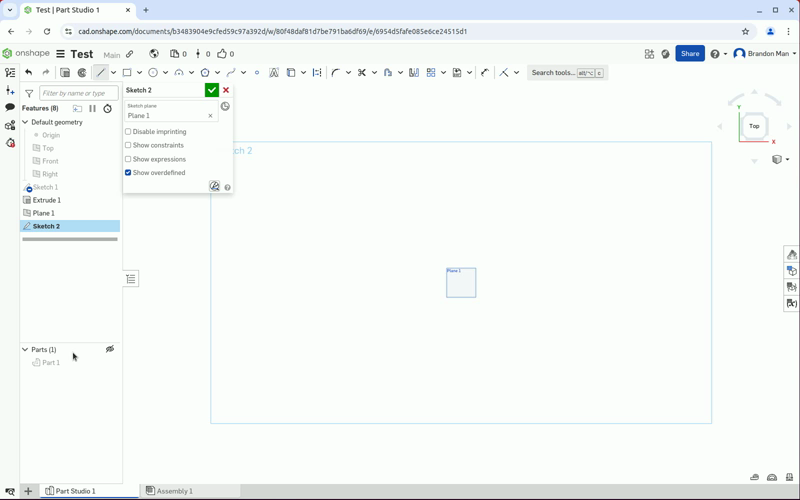
key_down(shift)
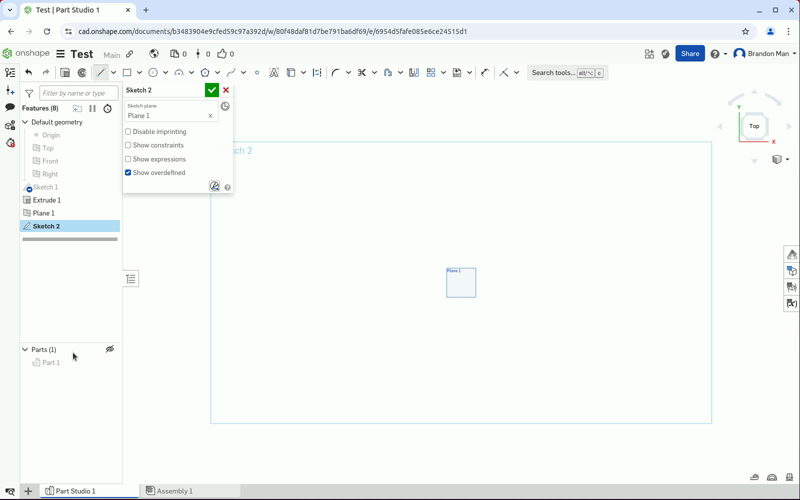
mouse_move(460, 257)
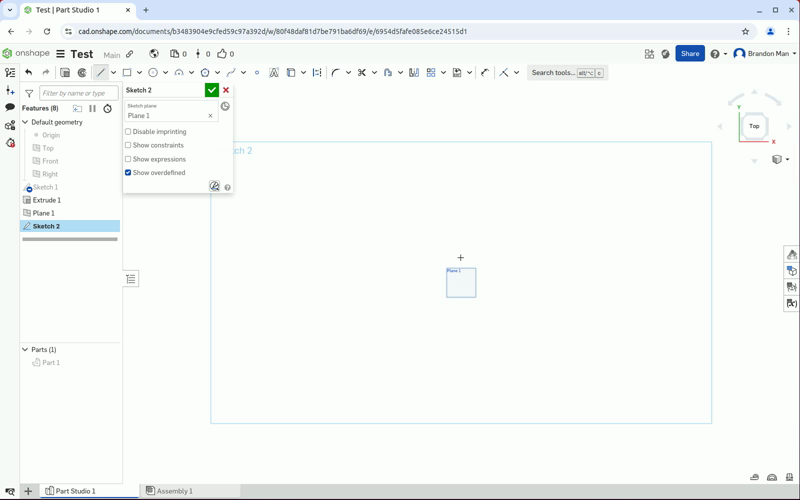
click(460, 257)
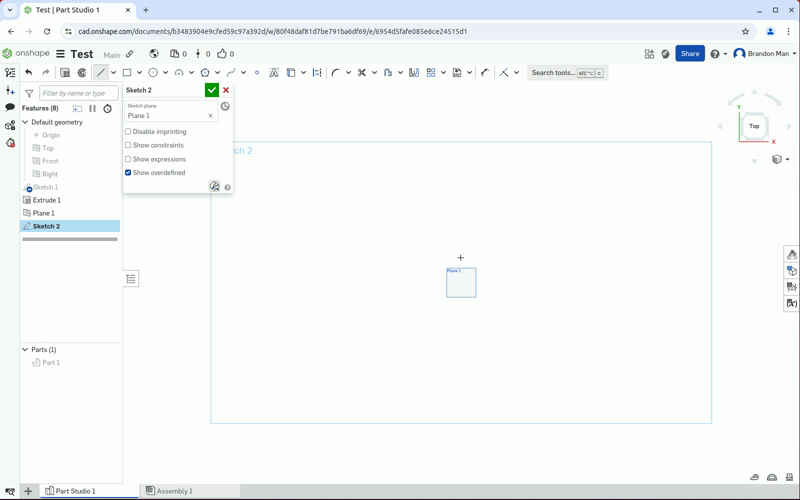
key_up(shift)
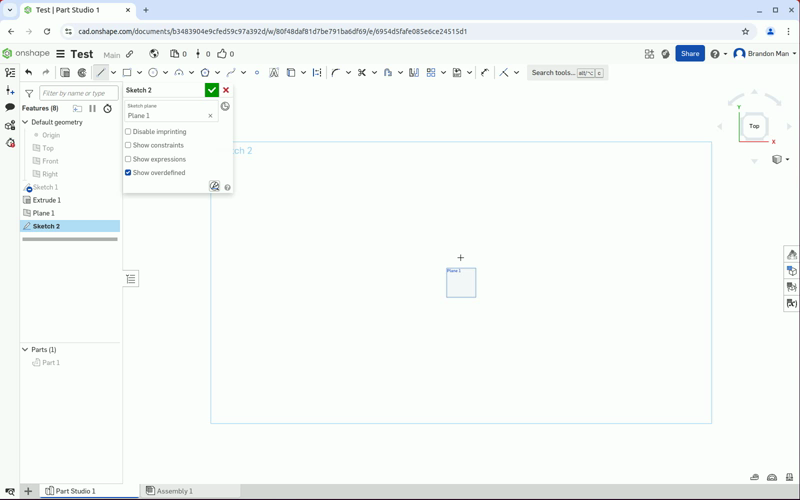
key_down(shift)
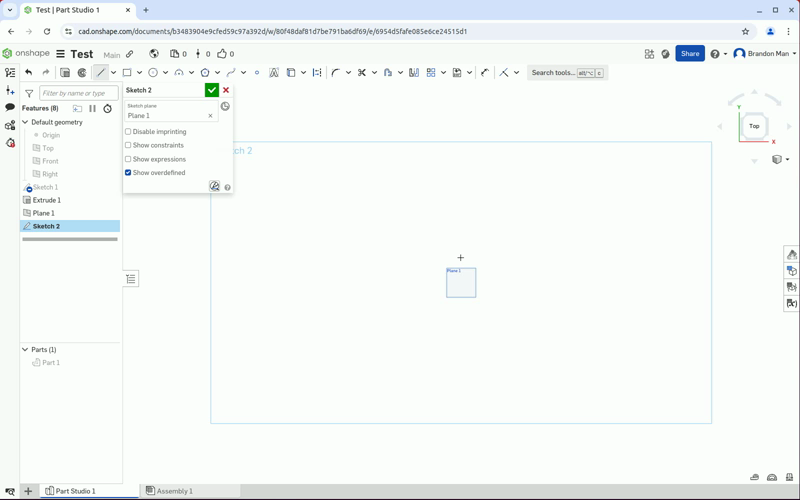
mouse_move(490, 257)
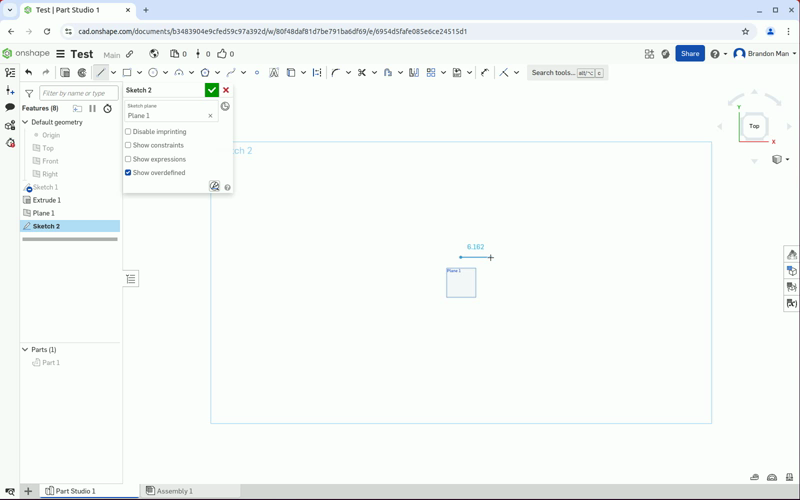
mouse_move(507, 257)
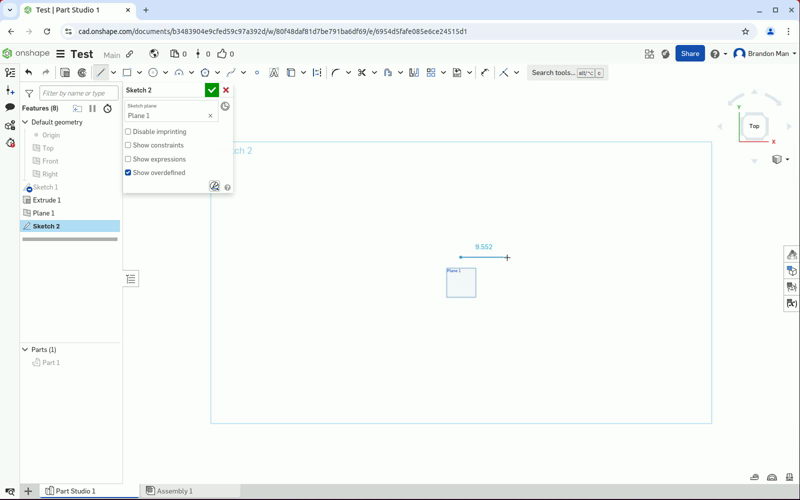
click(507, 257)
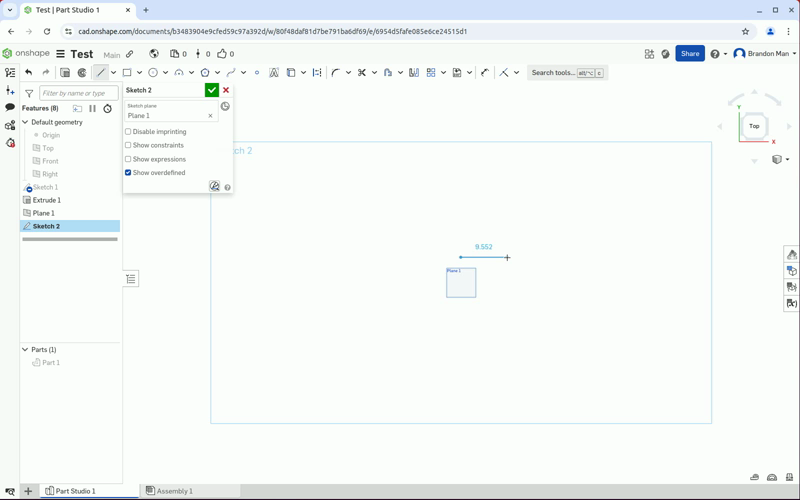
key_up(shift)
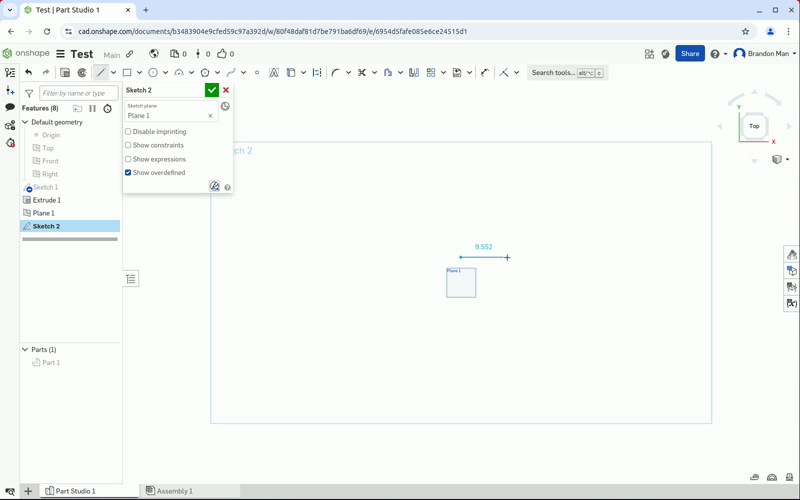
key_down(shift)
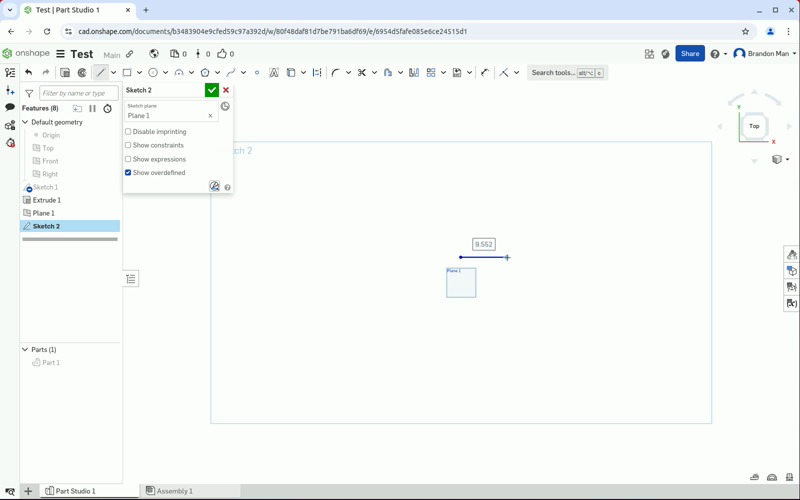
mouse_move(537, 257)
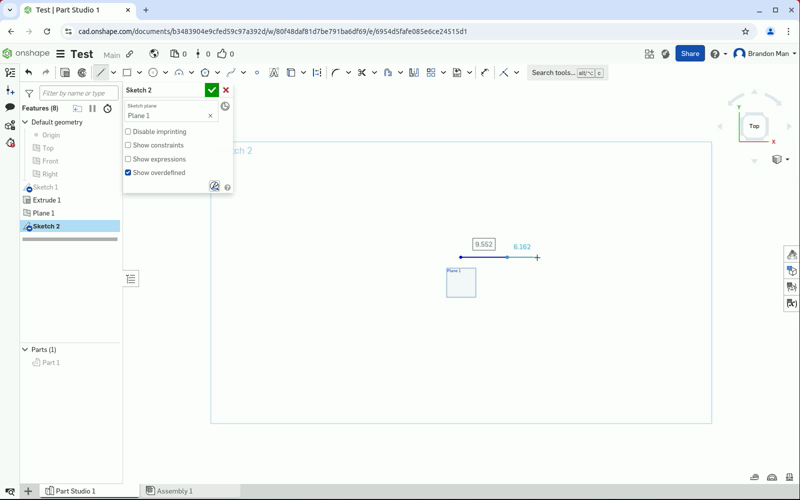
mouse_move(507, 252)
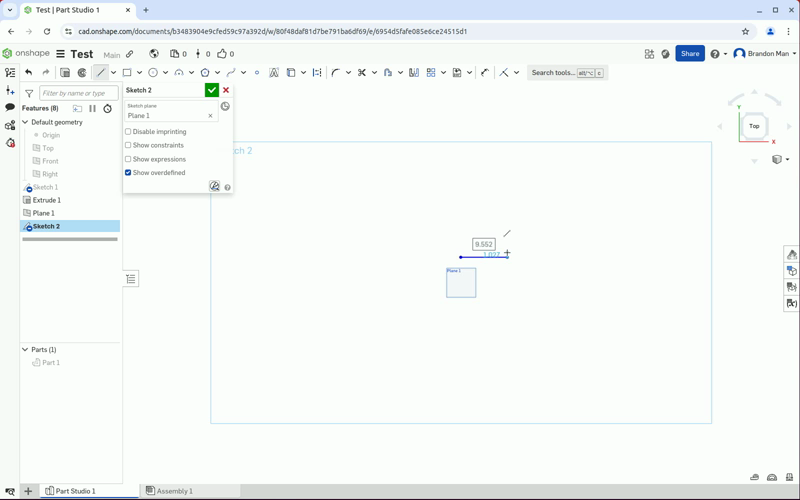
scroll(6)
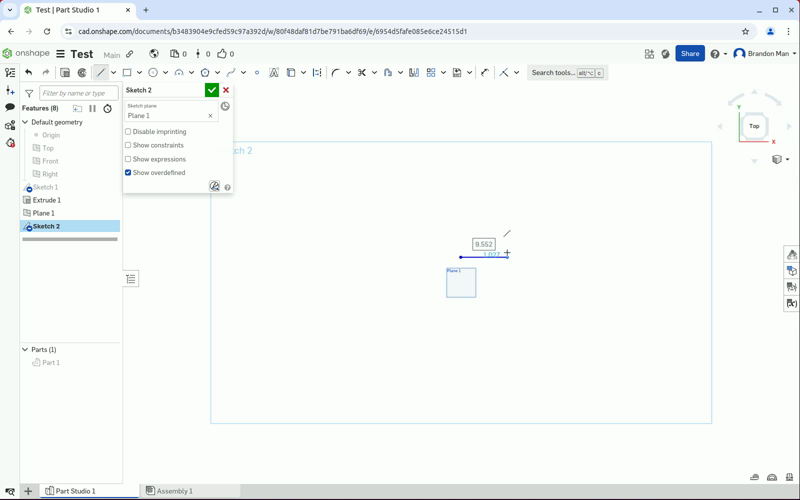
scroll(6)
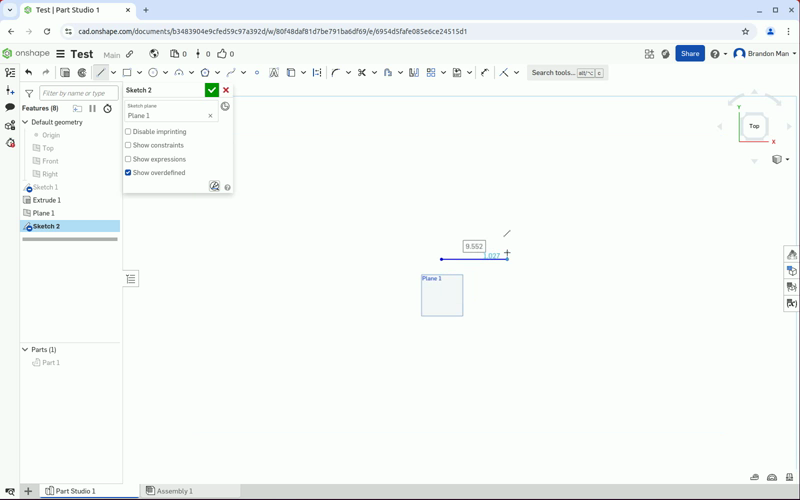
scroll(6)
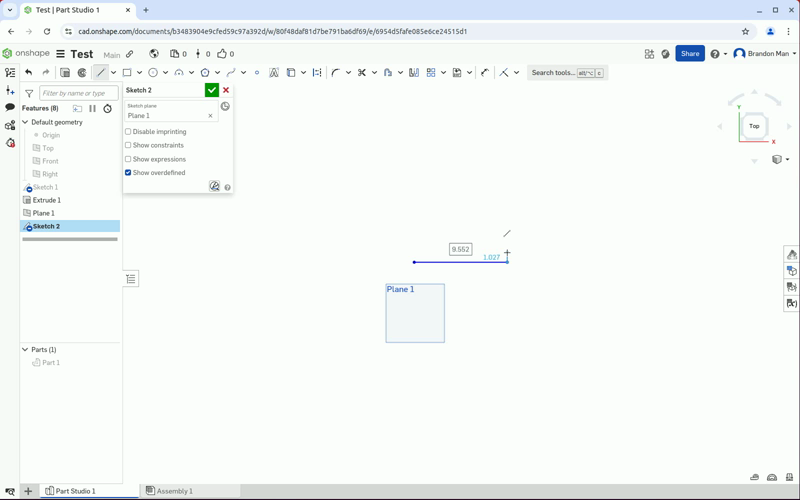
scroll(6)
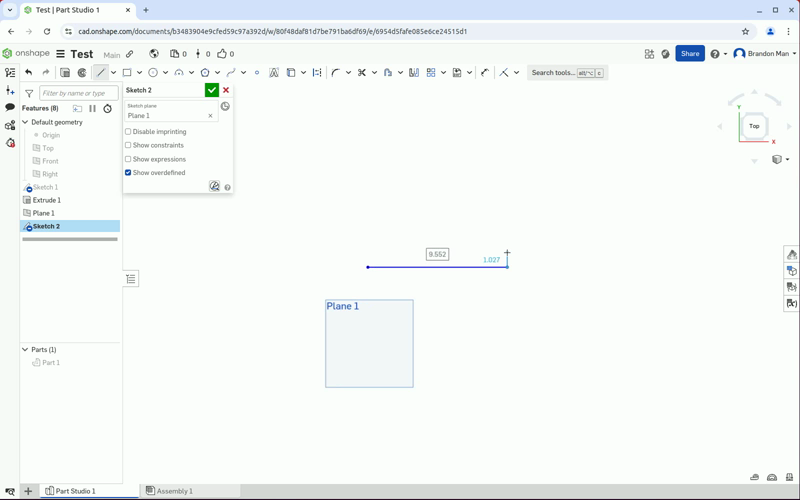
scroll(6)
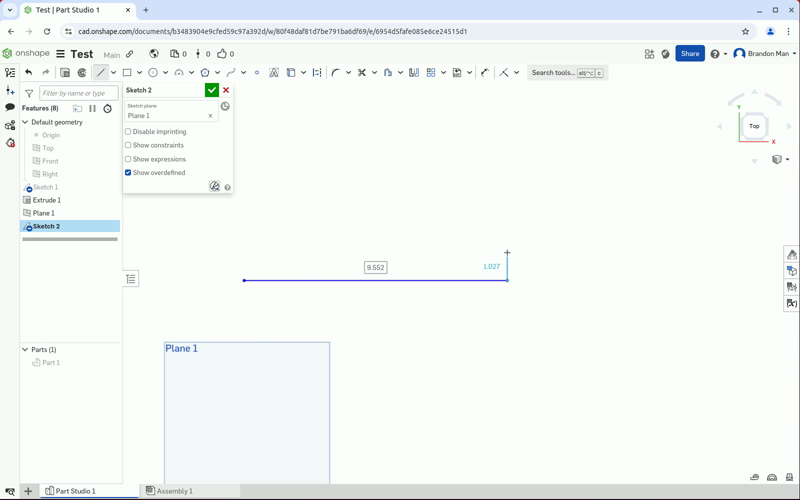
scroll(6)
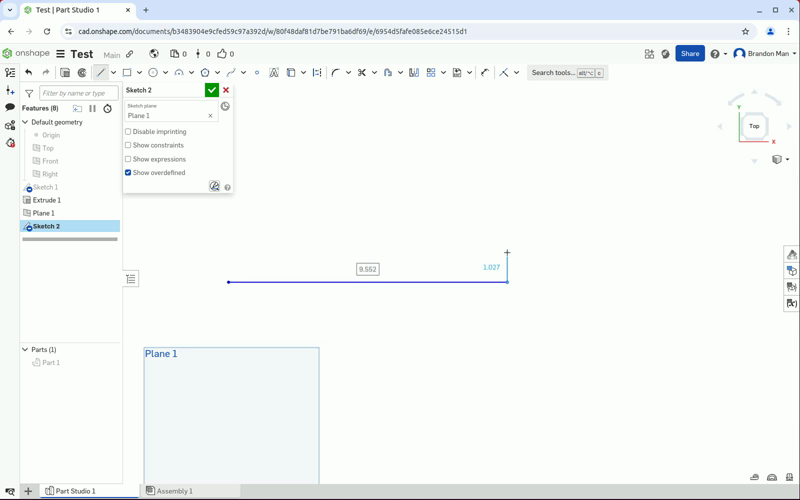
scroll(6)
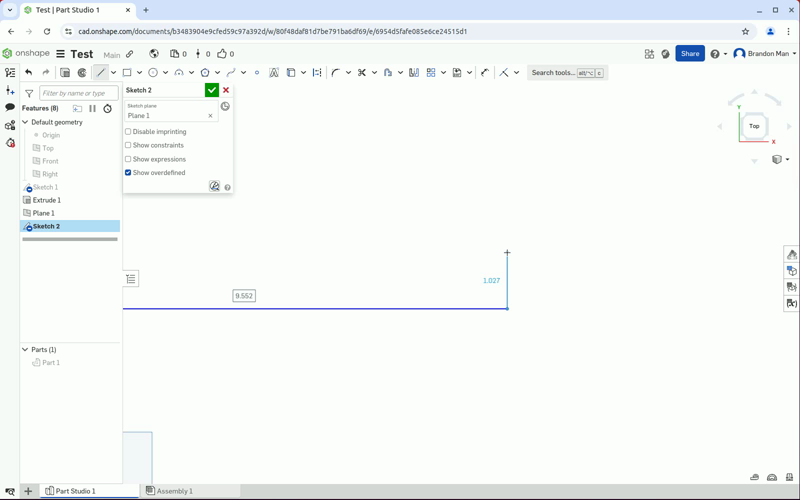
click(507, 252)
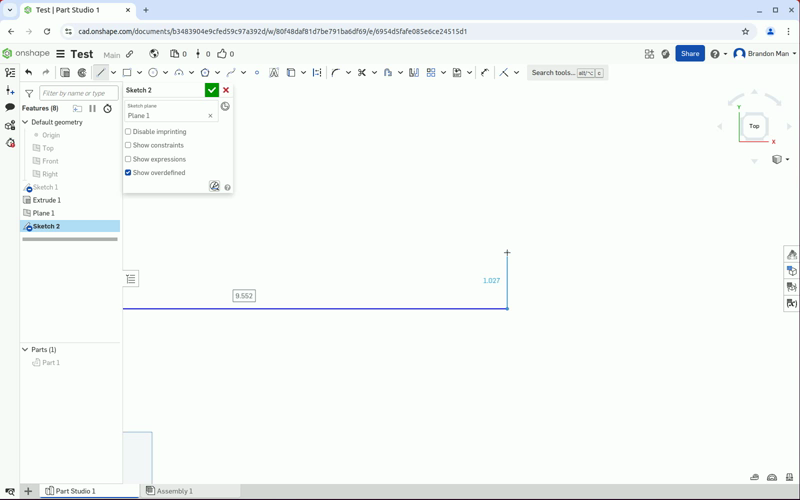
scroll(-6)
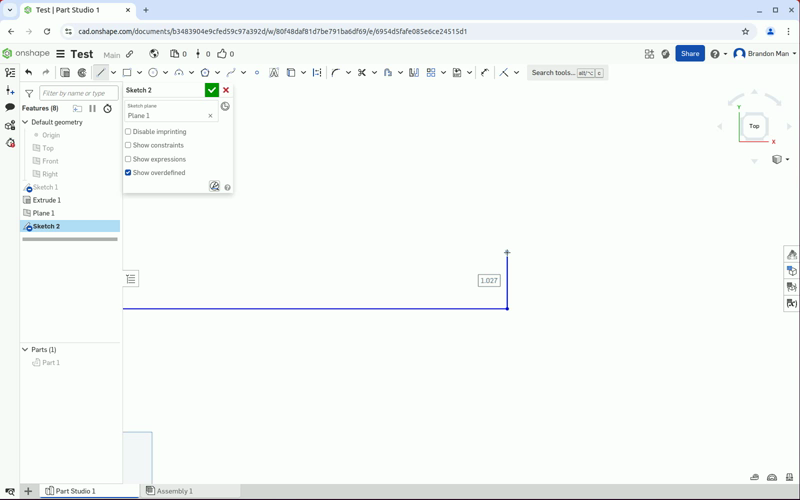
scroll(-6)
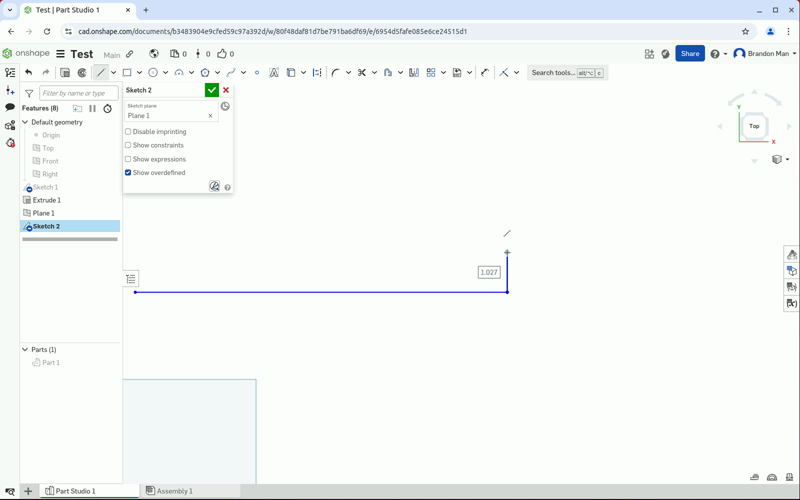
scroll(-6)
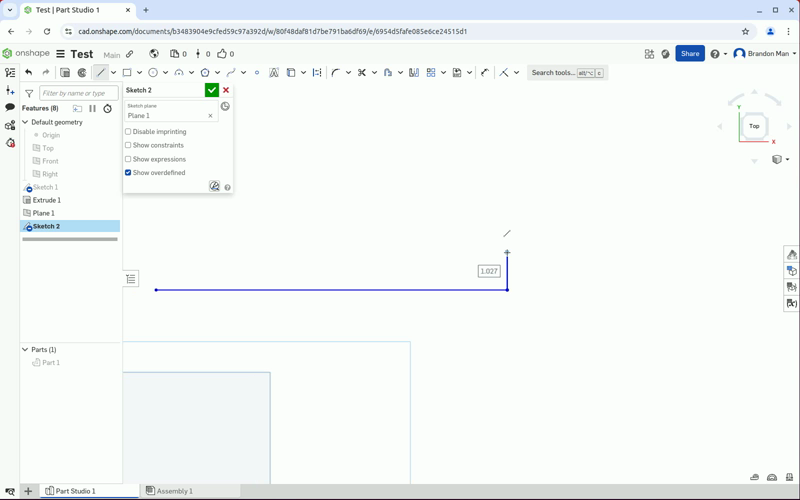
scroll(-6)
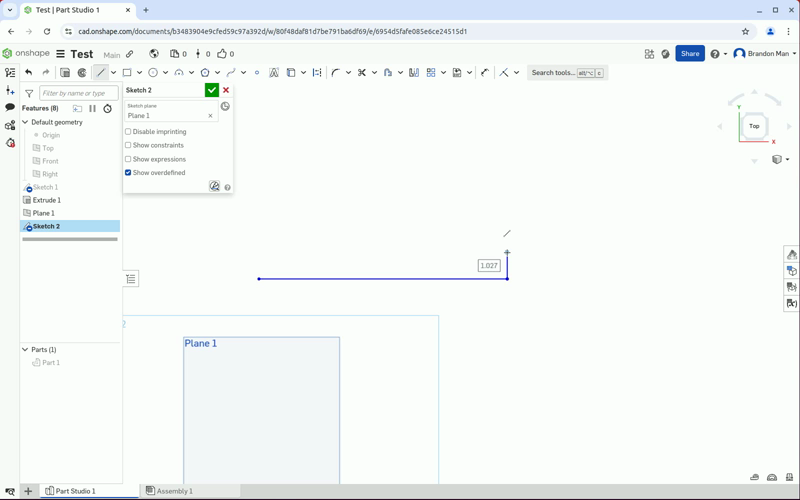
scroll(-6)
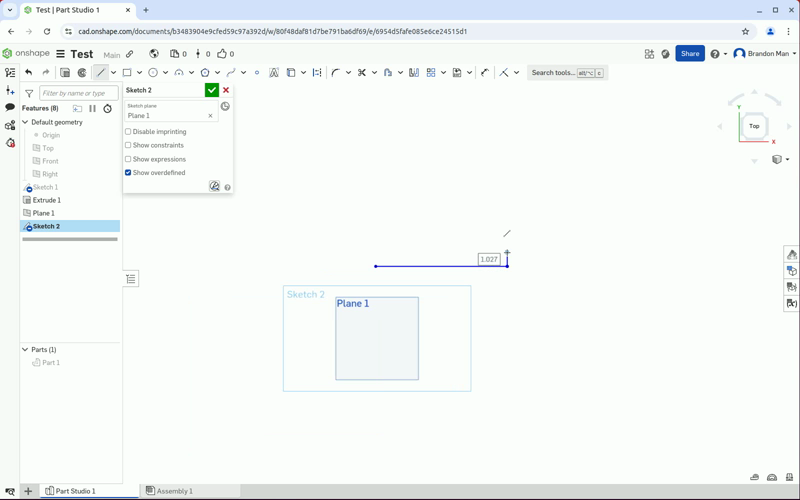
scroll(-6)
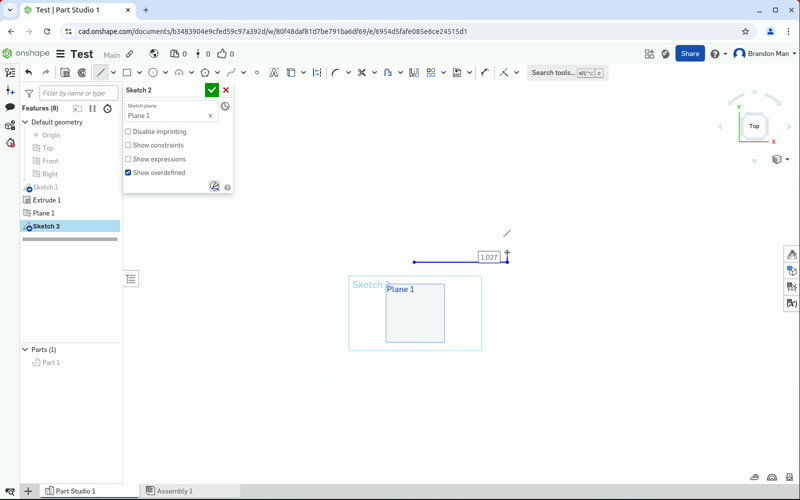
scroll(-6)
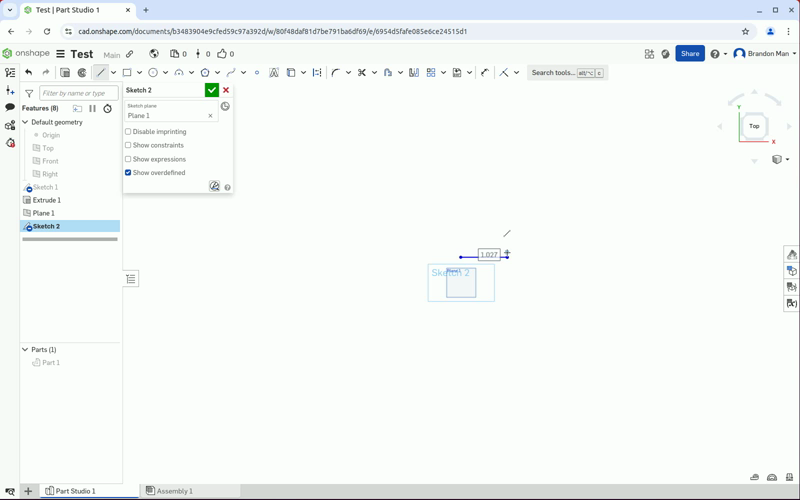
key_up(shift)
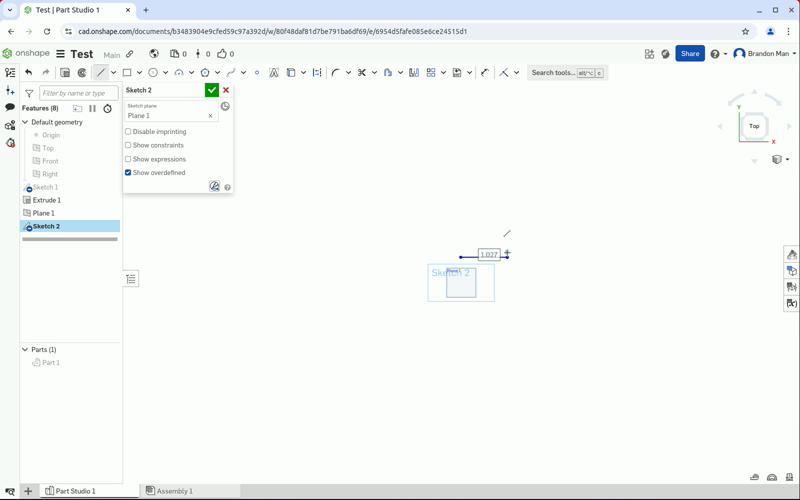
key_down(shift)
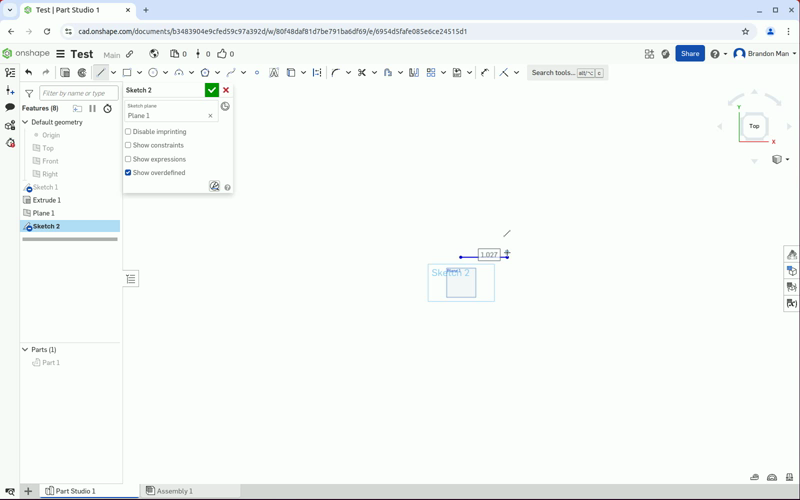
mouse_move(537, 252)
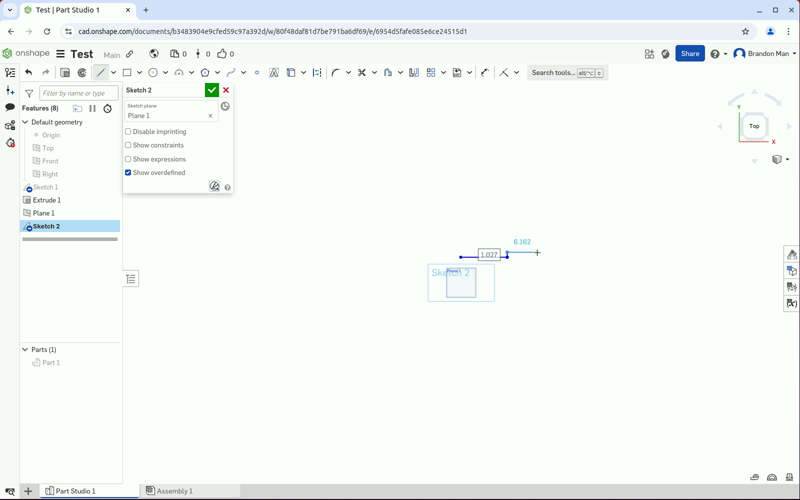
mouse_move(460, 252)
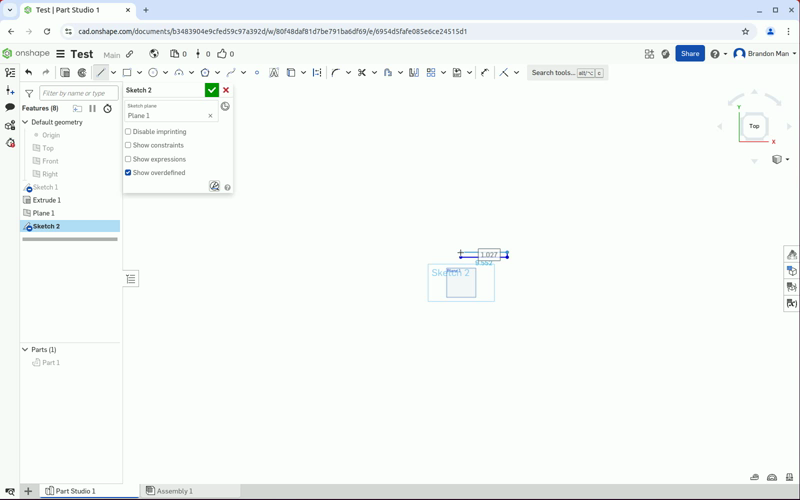
click(460, 252)
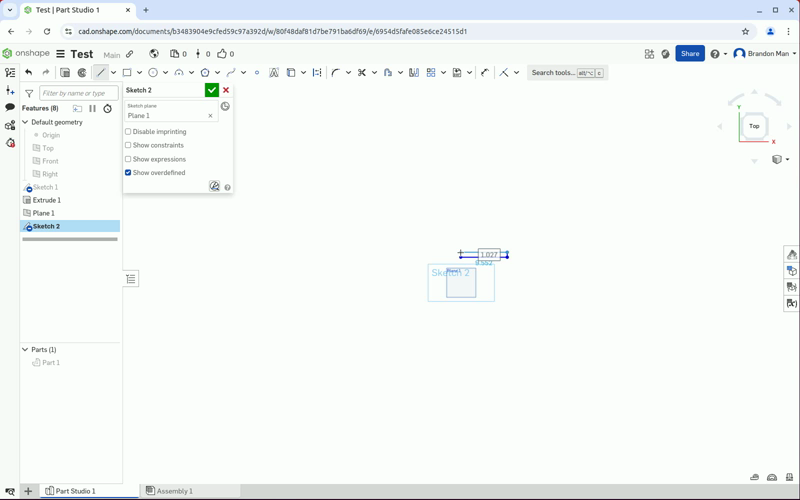
key_up(shift)
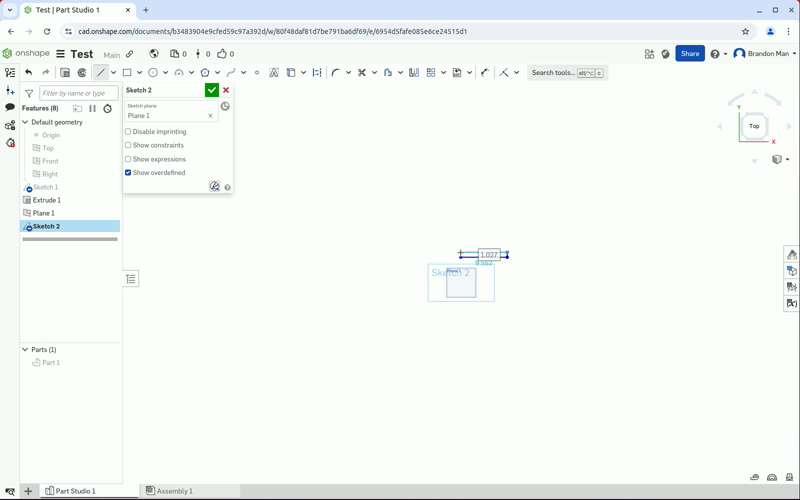
mouse_move(490, 252)
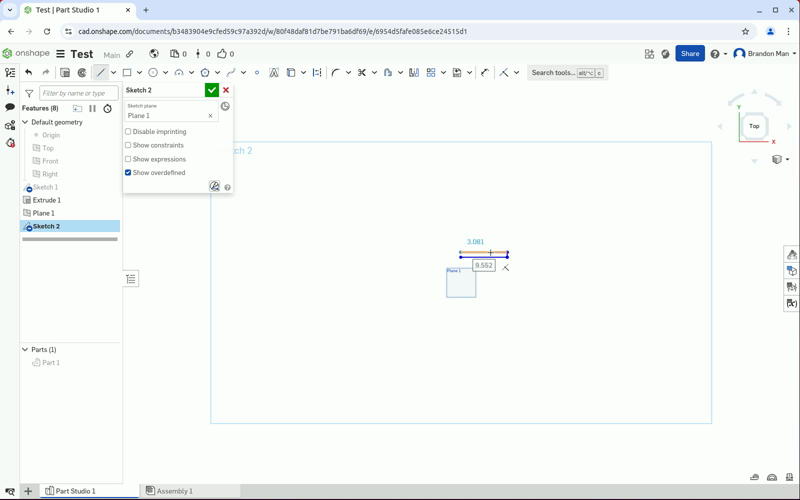
key_down(shift)
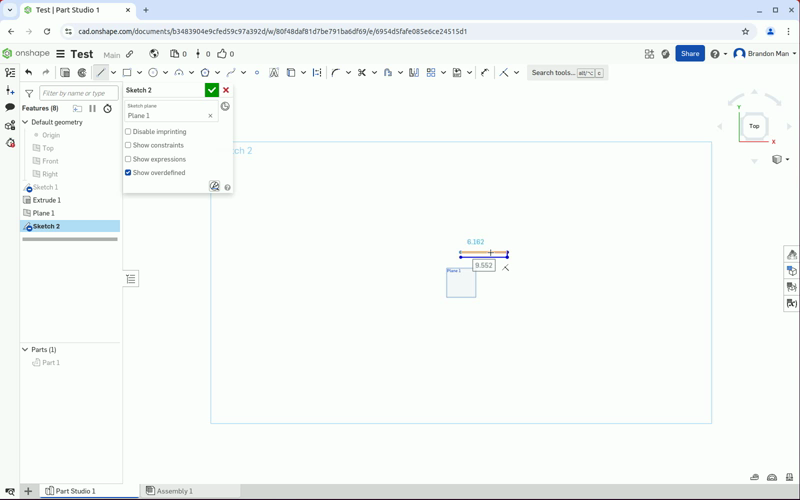
mouse_move(460, 257)
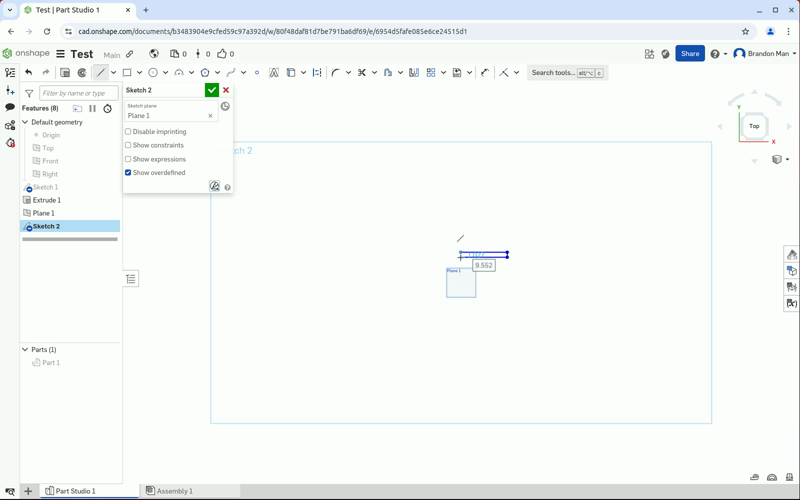
scroll(6)
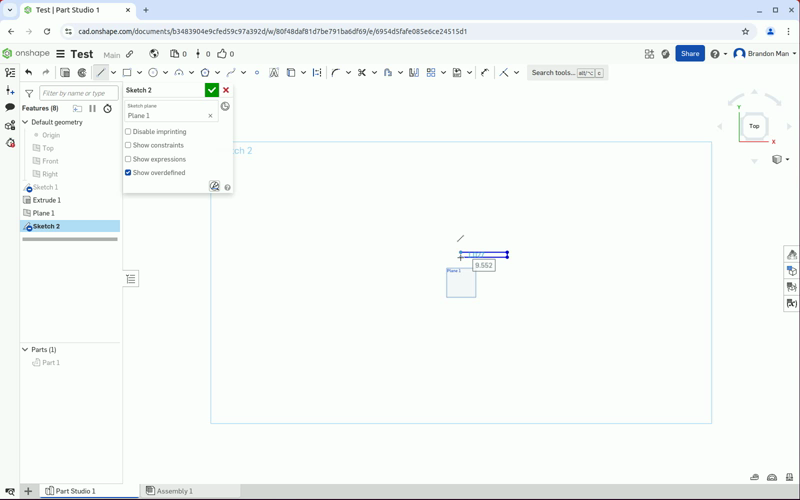
scroll(6)
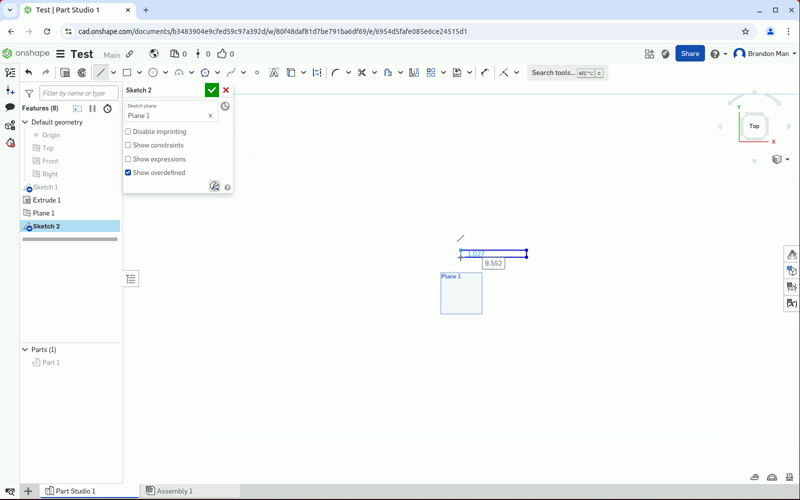
scroll(6)
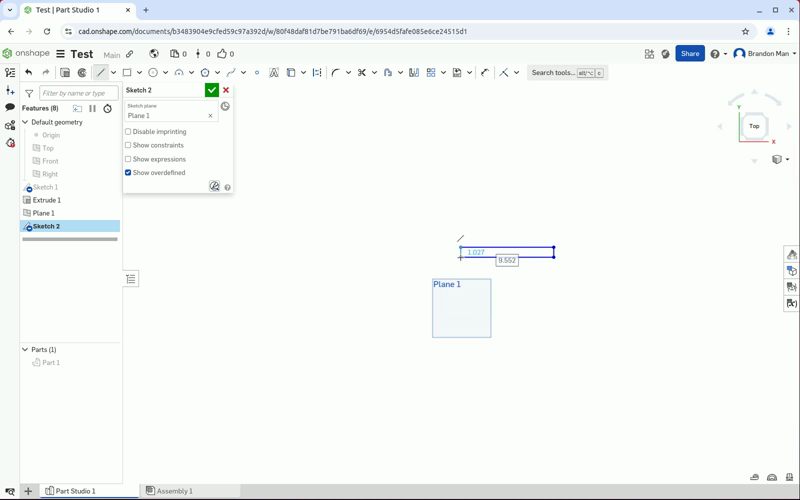
scroll(6)
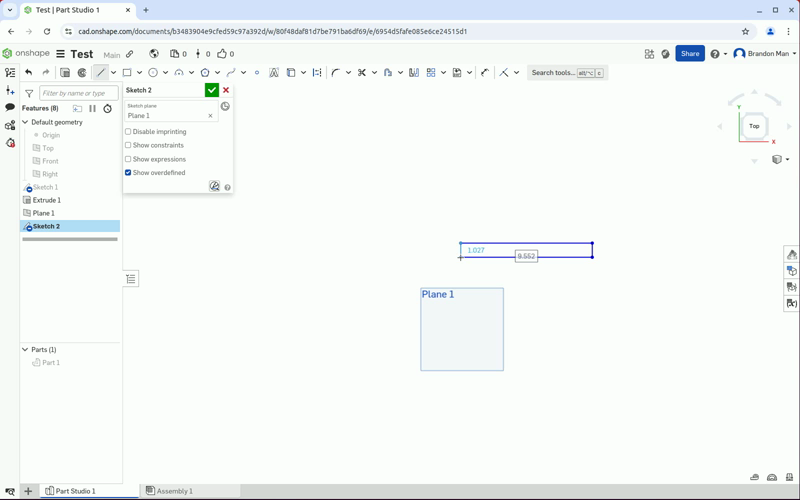
scroll(6)
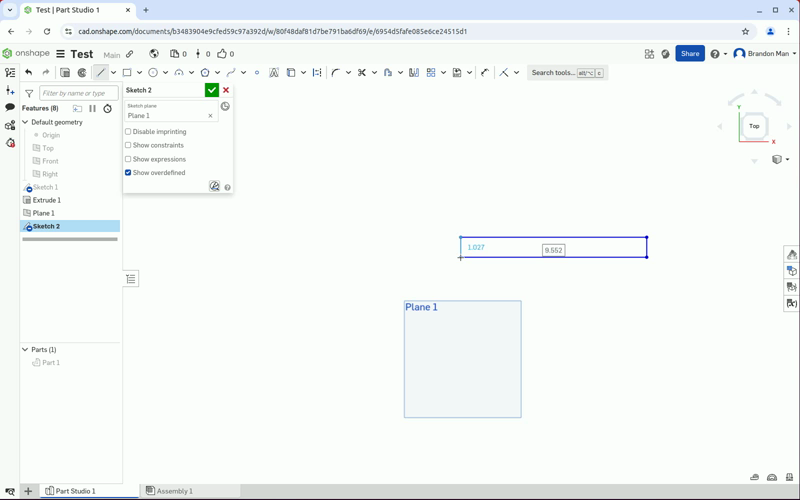
scroll(6)
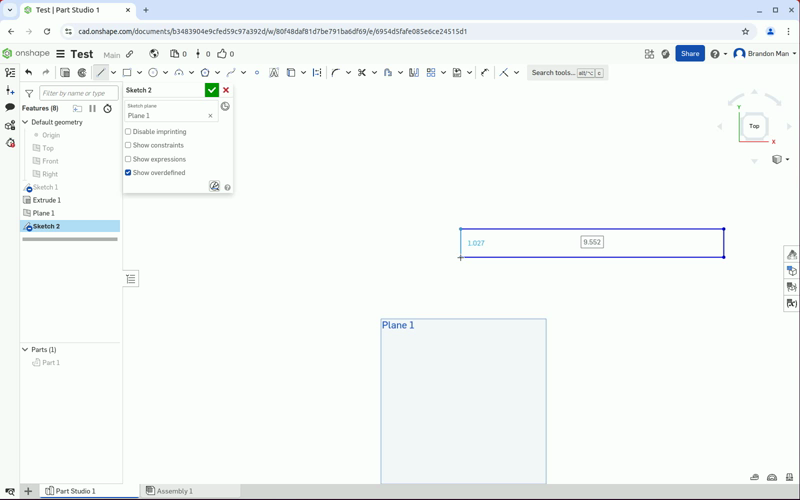
scroll(6)
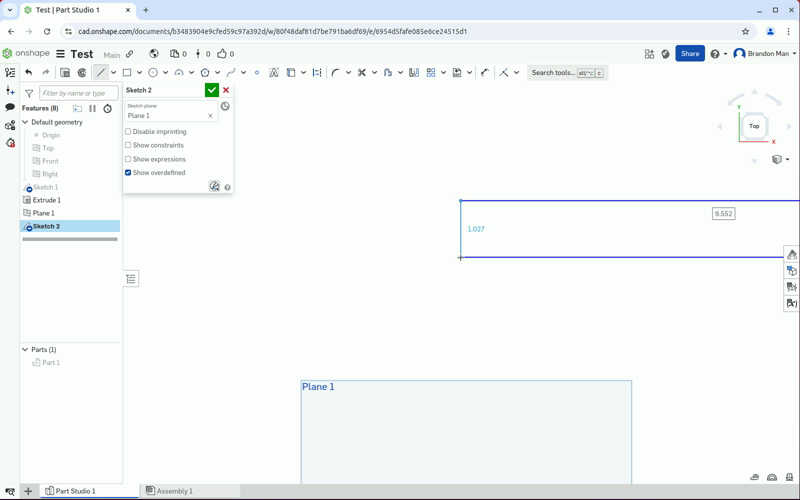
key_up(shift)
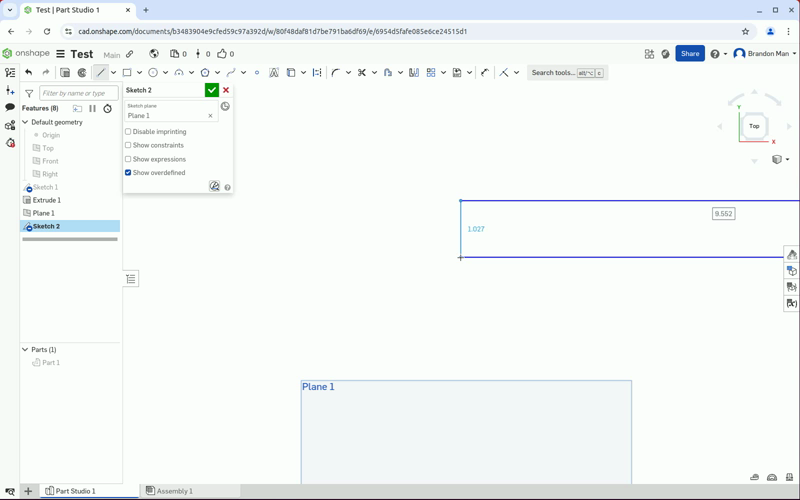
click(460, 257)
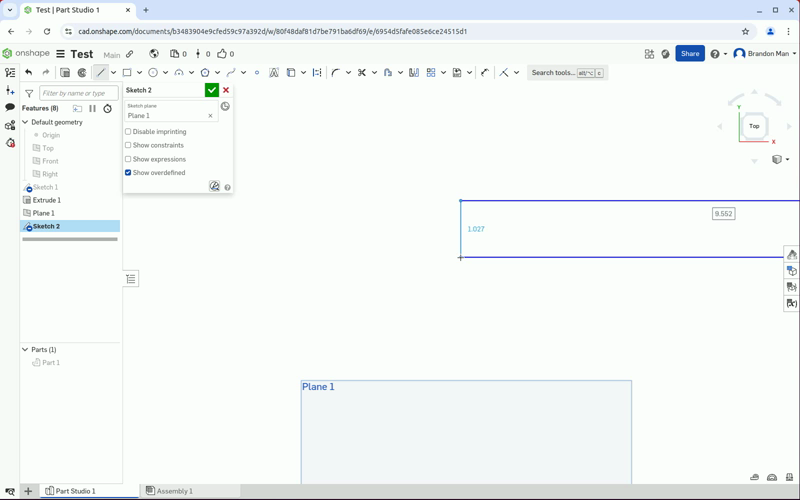
scroll(-6)
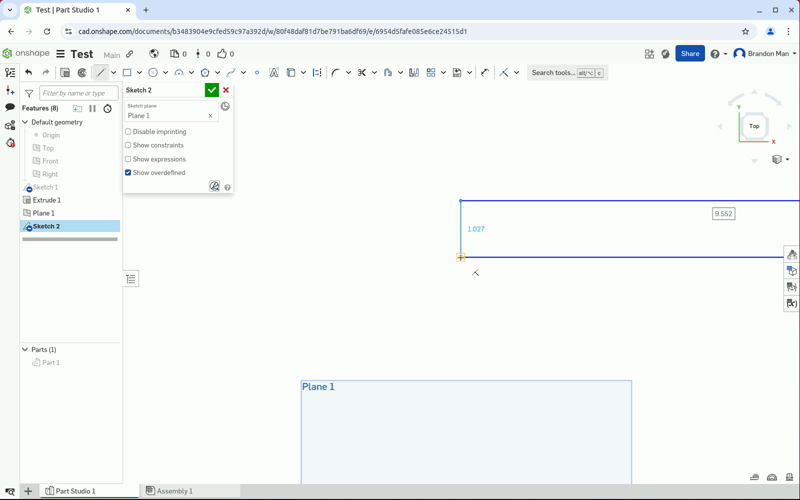
scroll(-6)
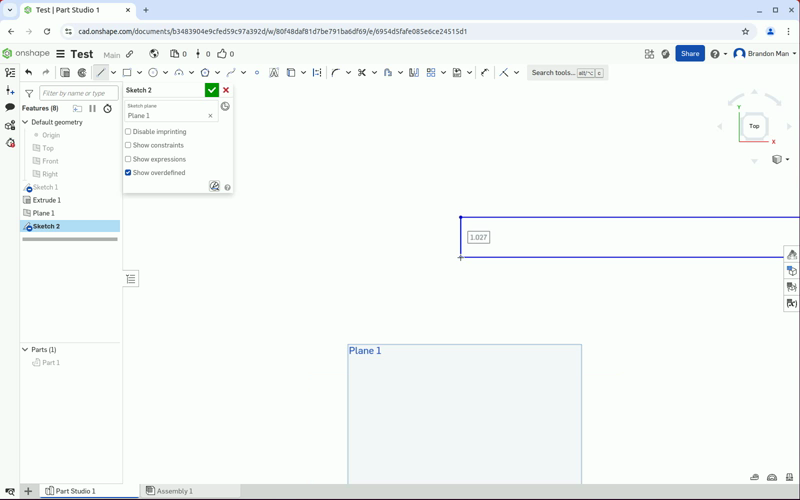
scroll(-6)
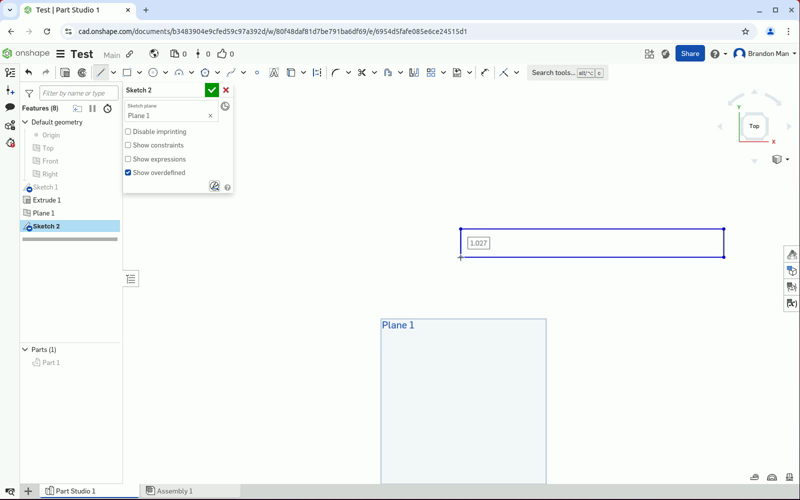
scroll(-6)
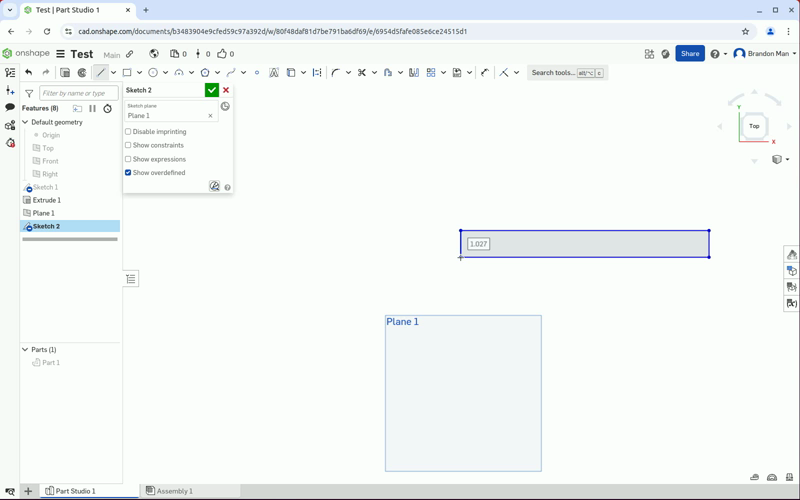
scroll(-6)
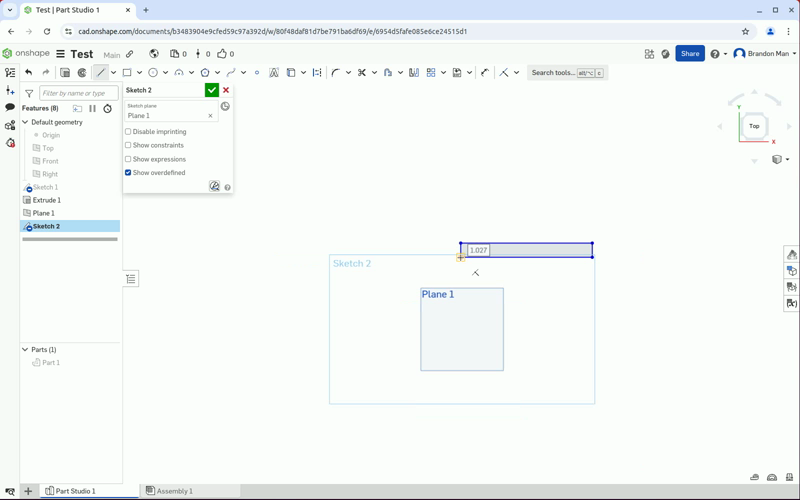
scroll(-6)
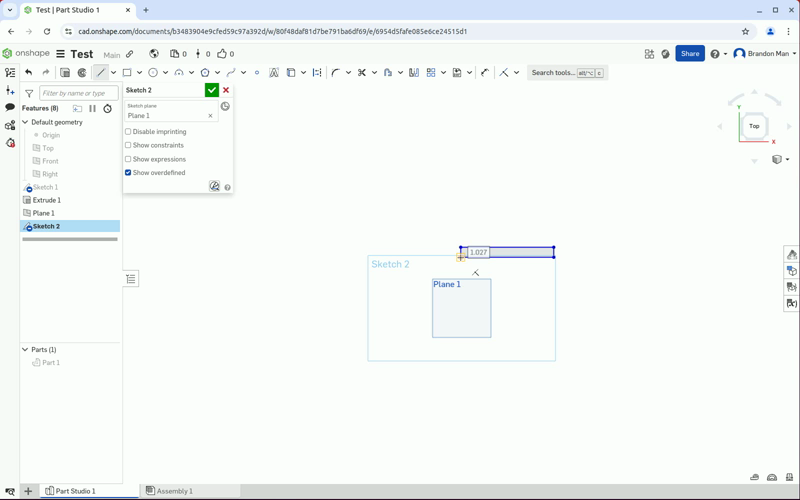
scroll(-6)
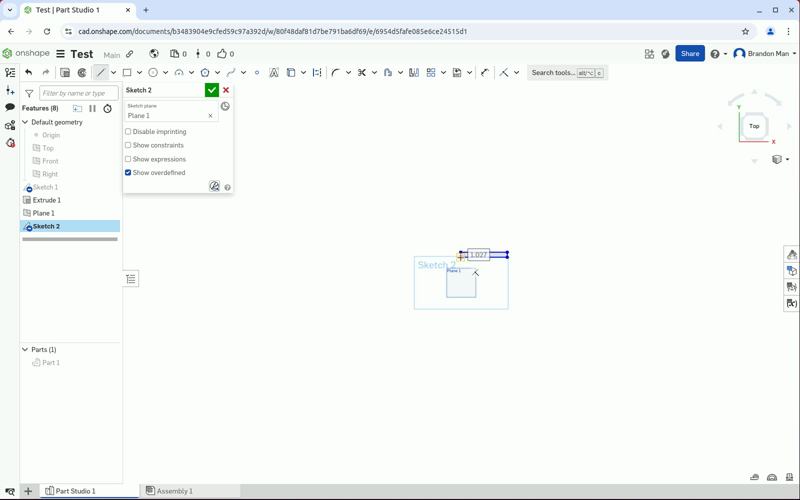
key(esc)
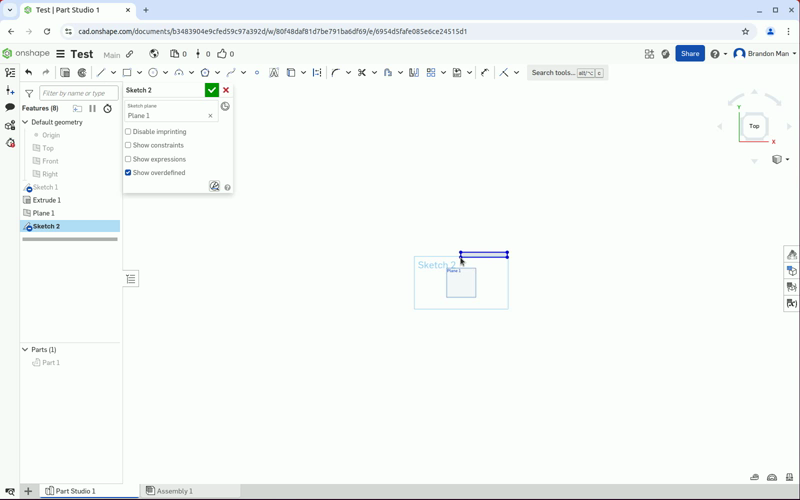
mouse_move(461, 254)
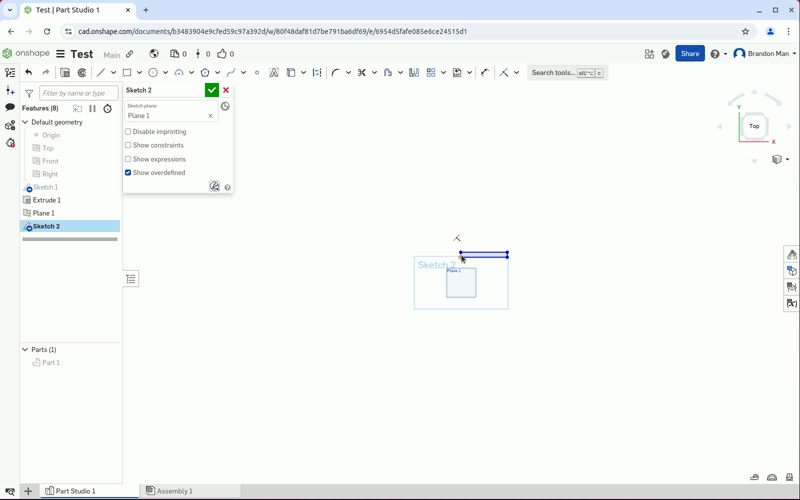
scroll(6)
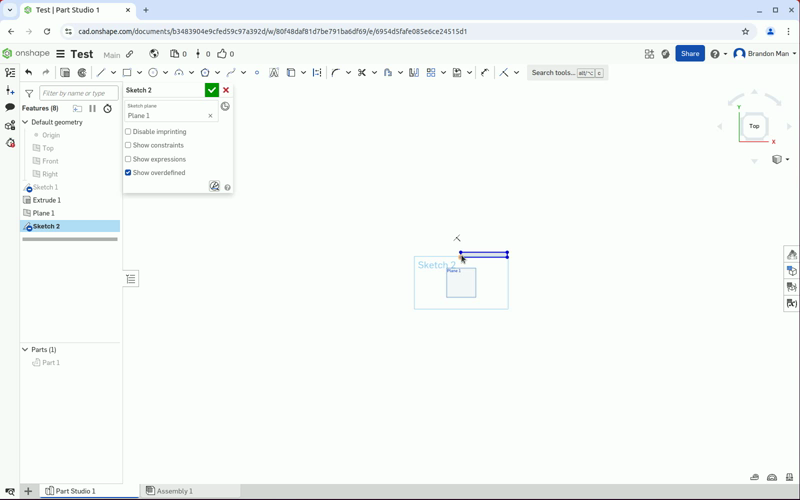
scroll(6)
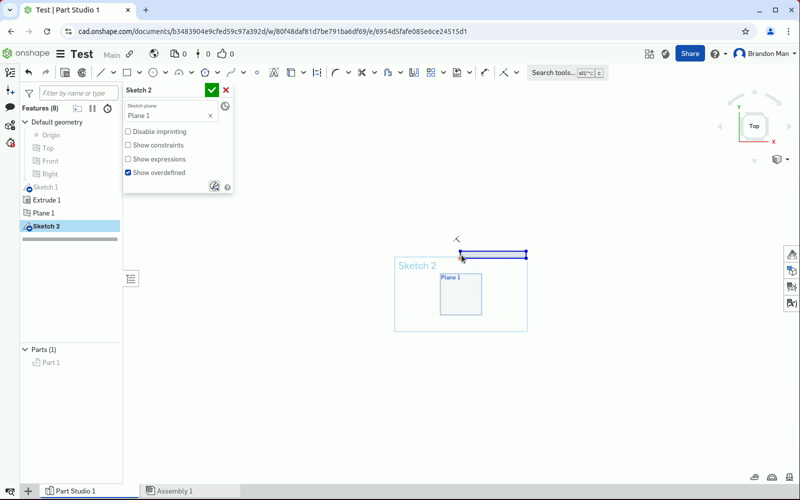
scroll(6)
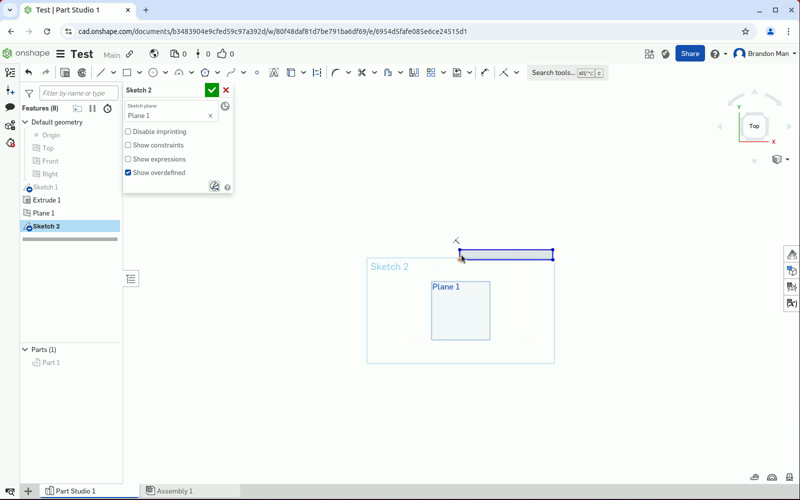
scroll(6)
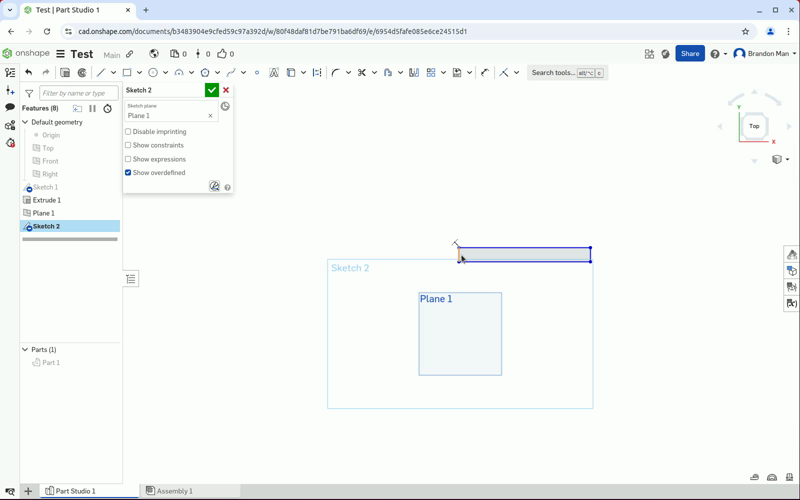
scroll(6)
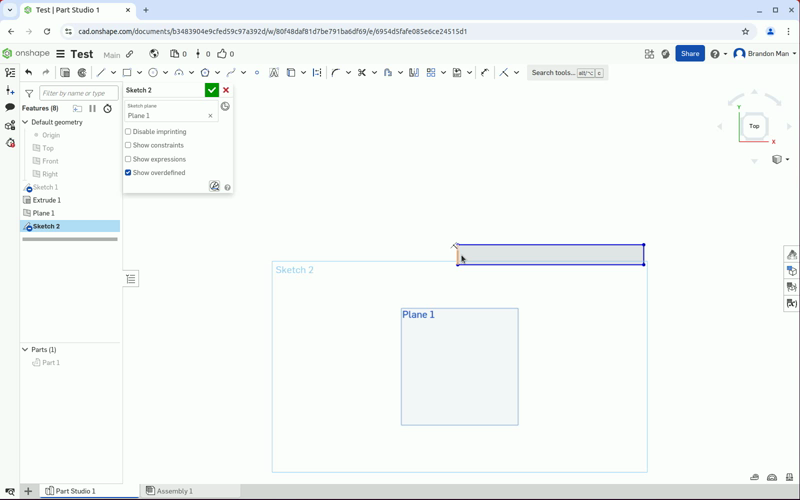
scroll(6)
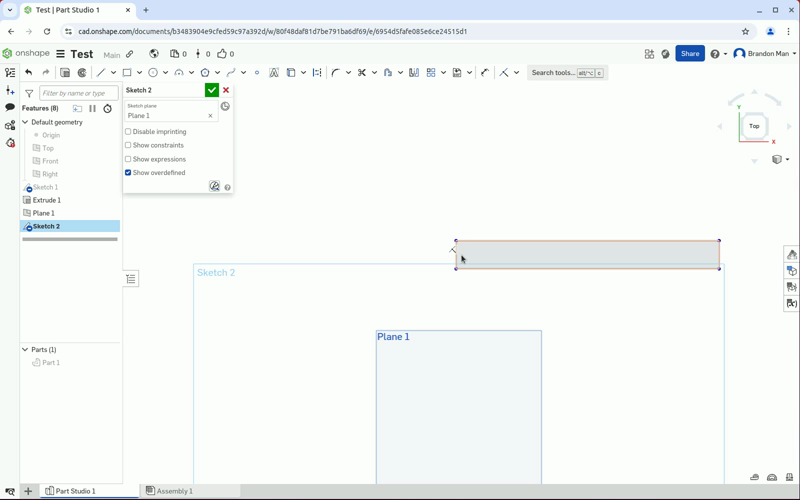
scroll(6)
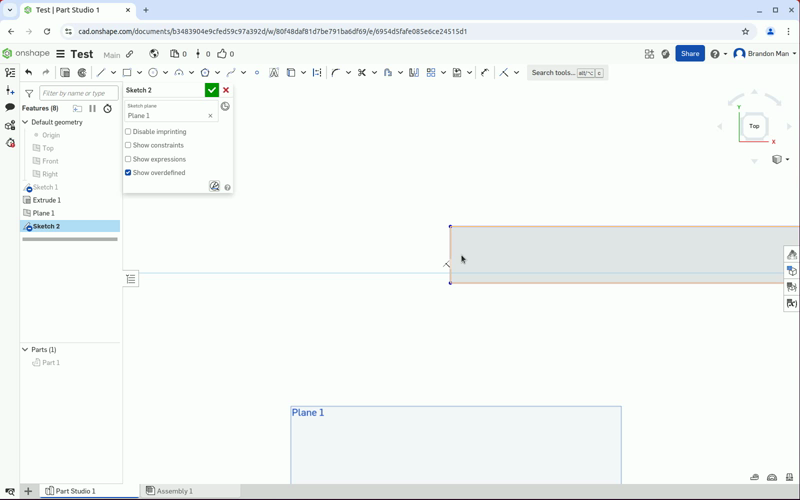
click(461, 254)
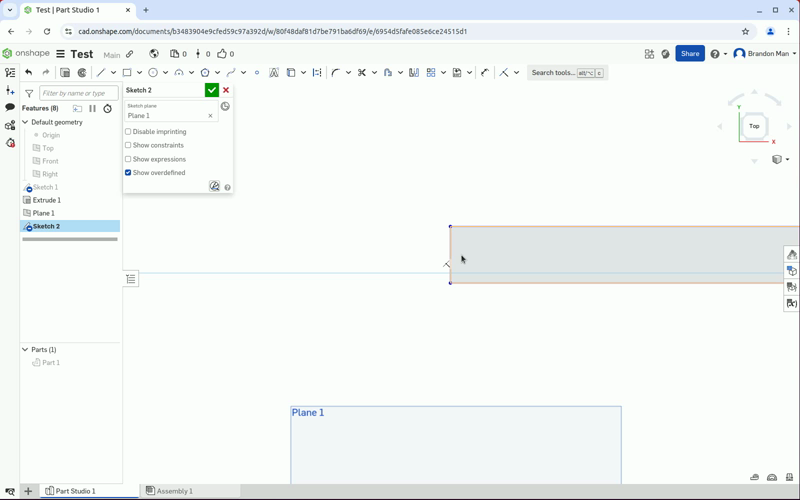
scroll(-6)
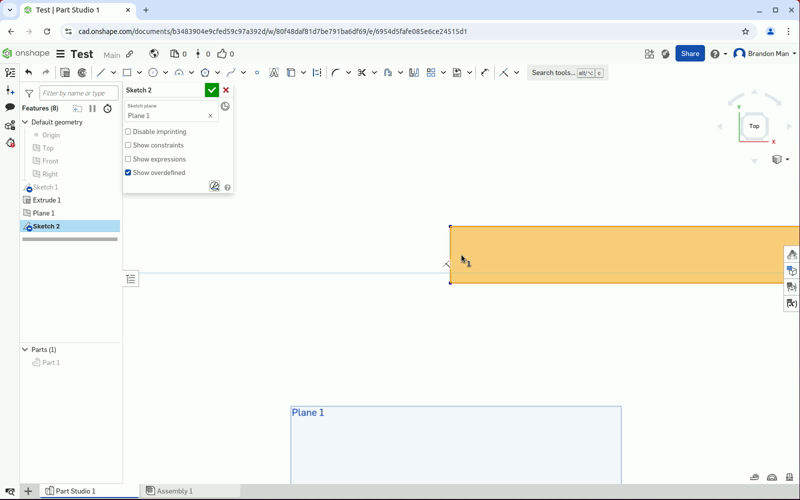
scroll(-6)
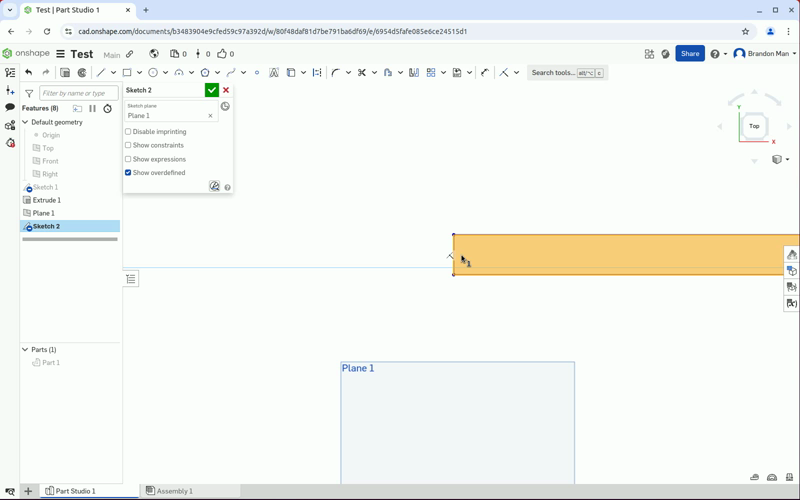
scroll(-6)
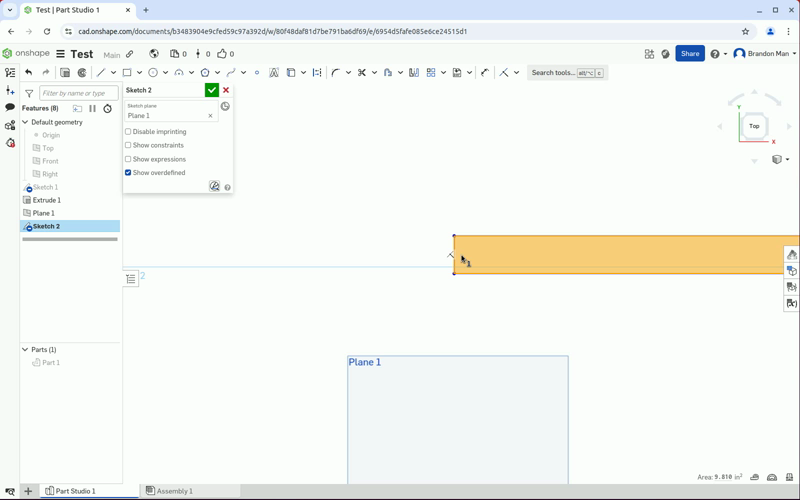
scroll(-6)
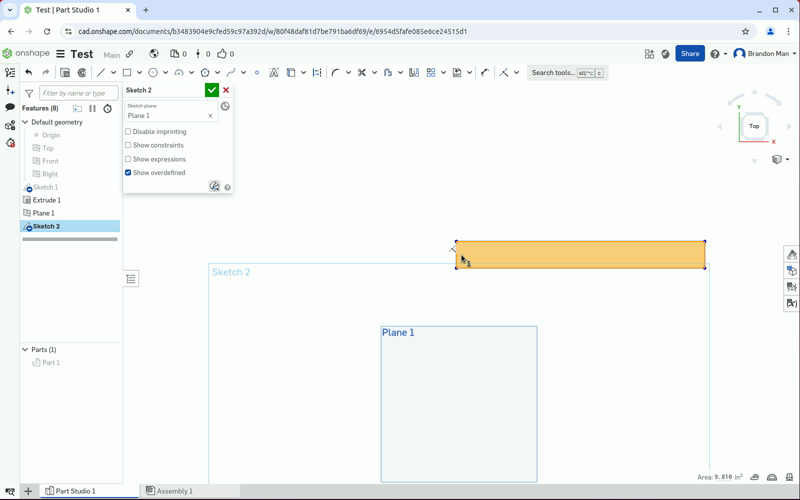
scroll(-6)
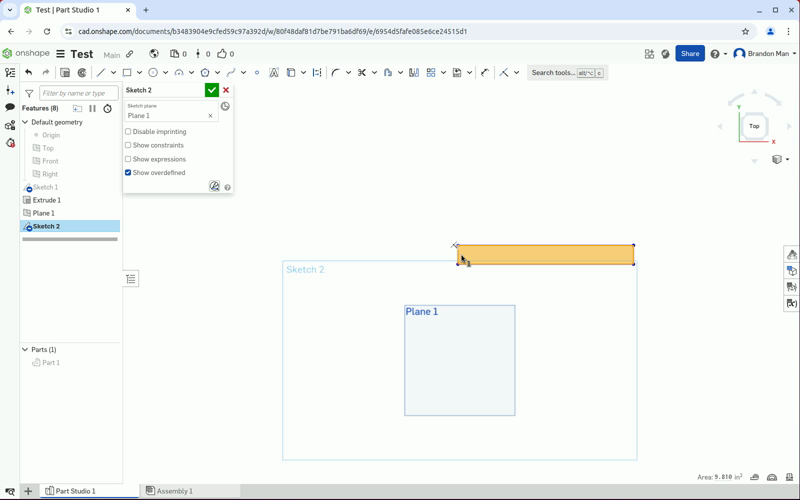
scroll(-6)
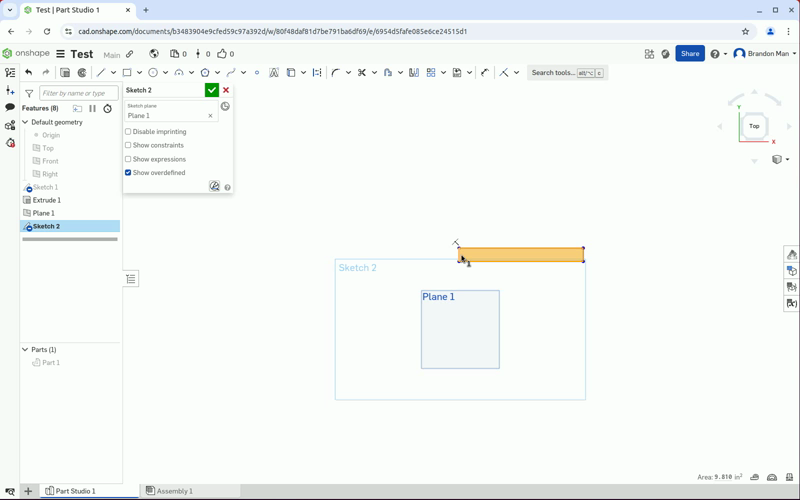
scroll(-6)
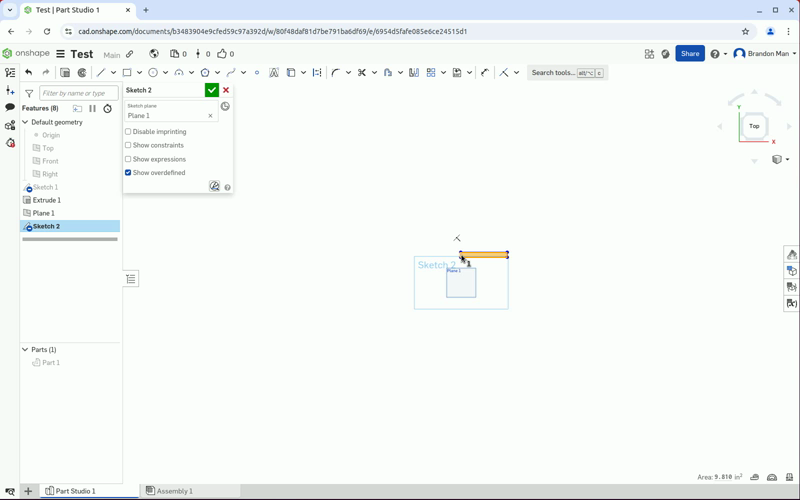
mouse_move(73, 352)
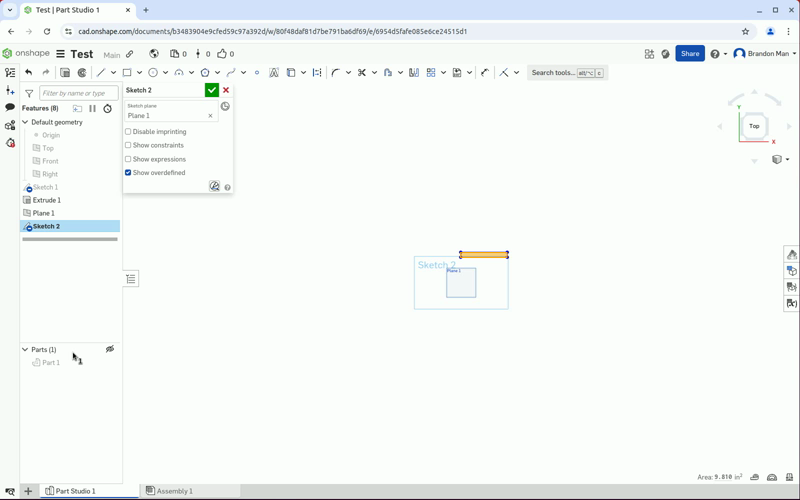
key(shift+y)
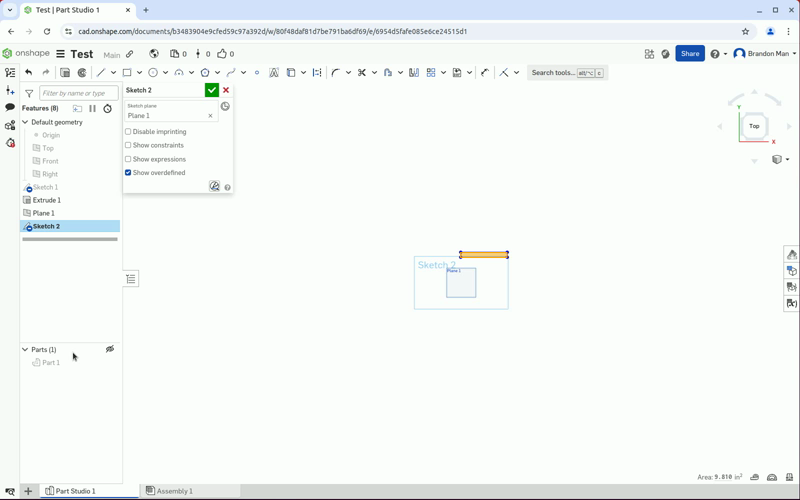
key(shift+e)
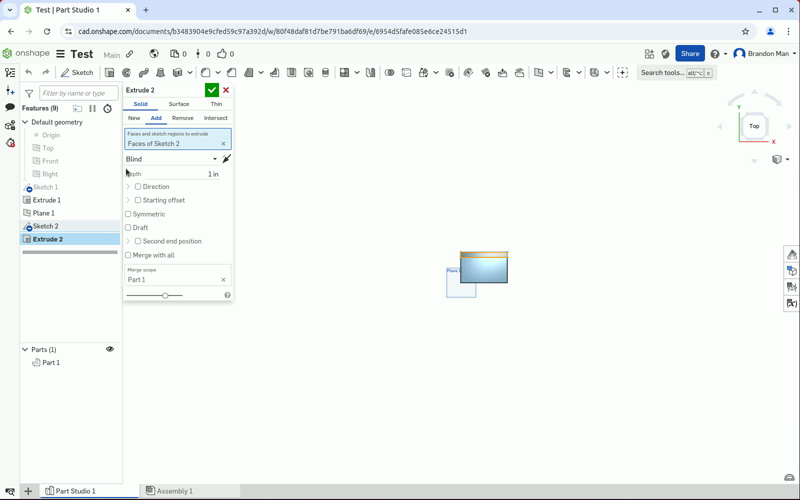
mouse_move(143, 106)
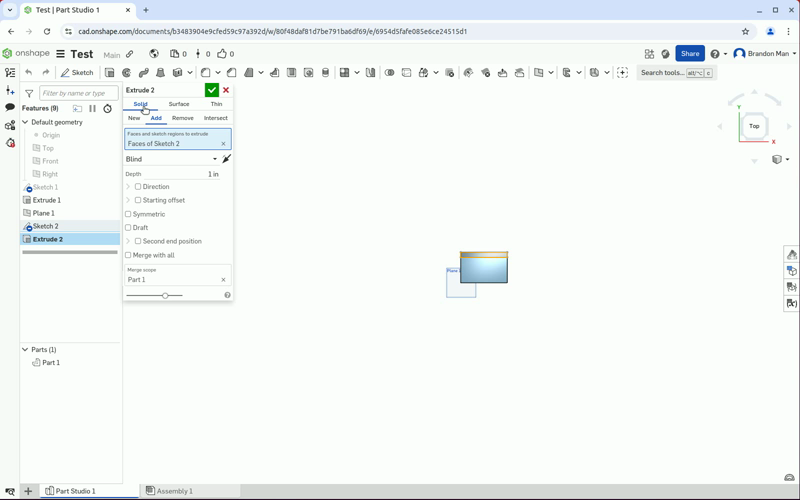
click(143, 106)
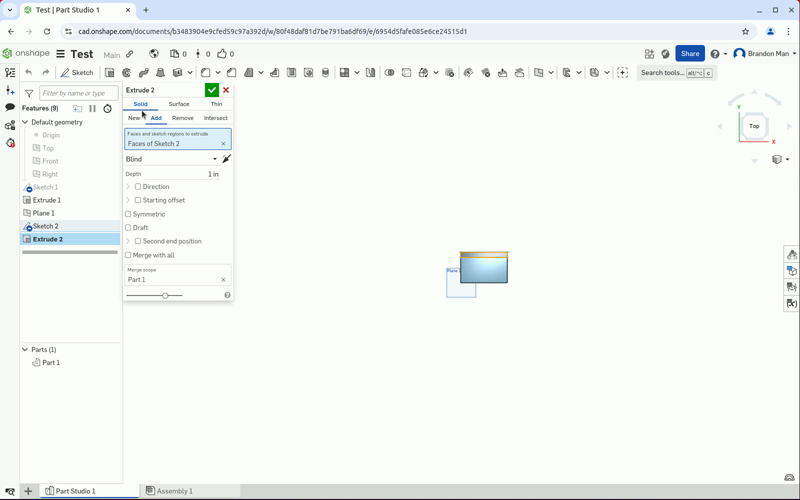
mouse_move(137, 120)
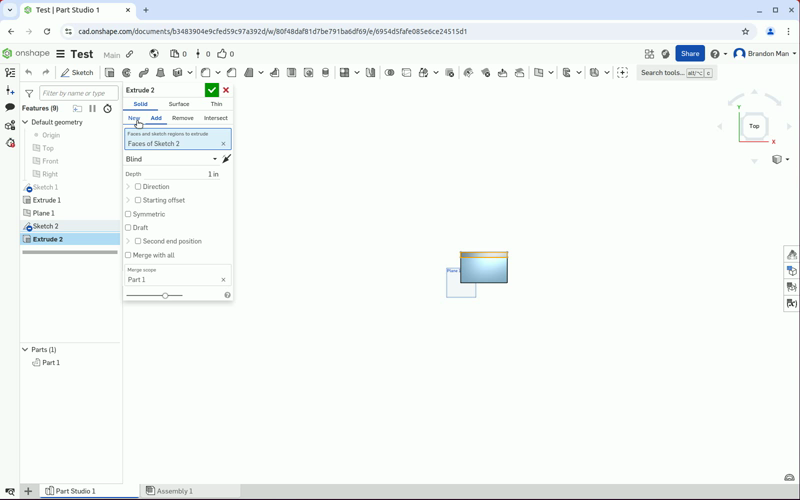
click(137, 120)
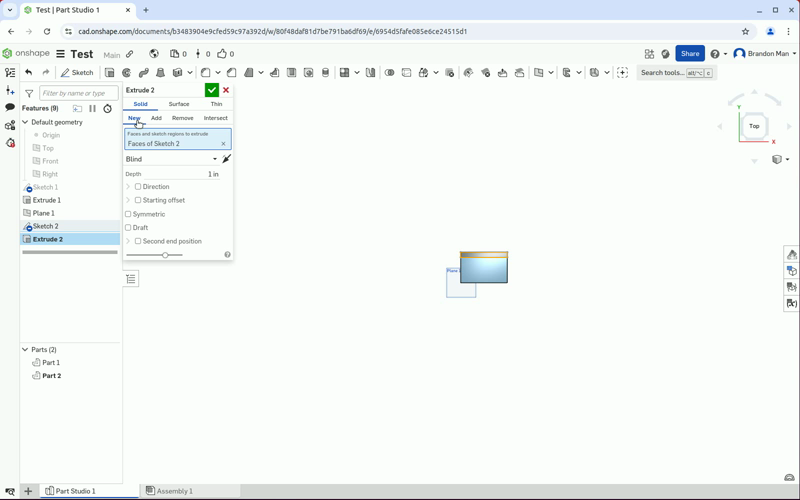
key(tab, 4)
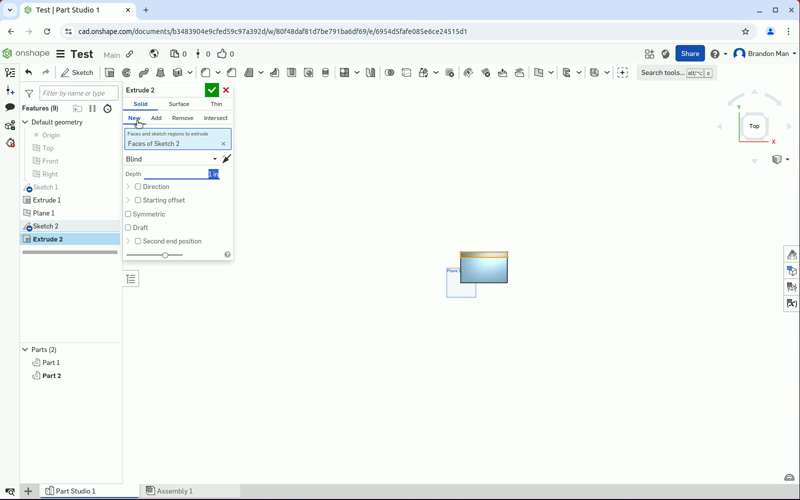
text(21.905)
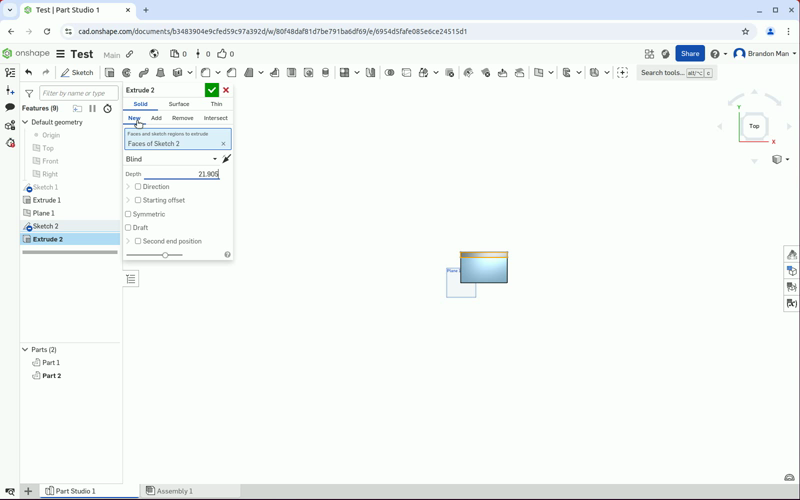
key(enter)
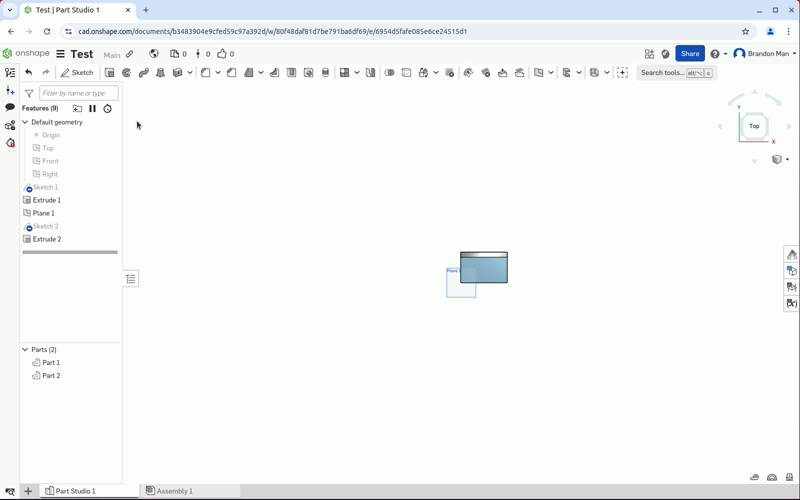
key(shift+h)
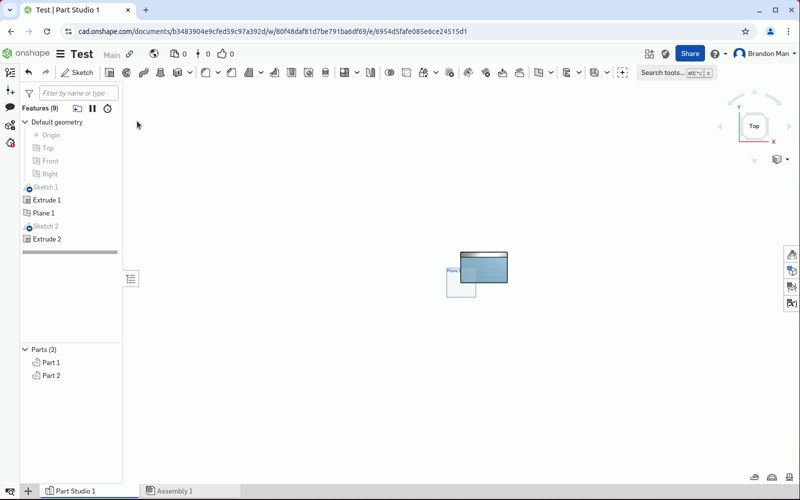
key(shift+h)
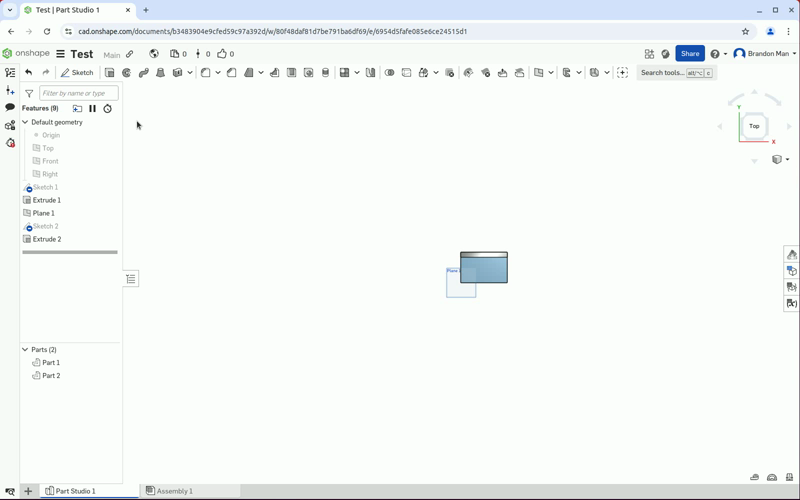
mouse_move(73, 189)
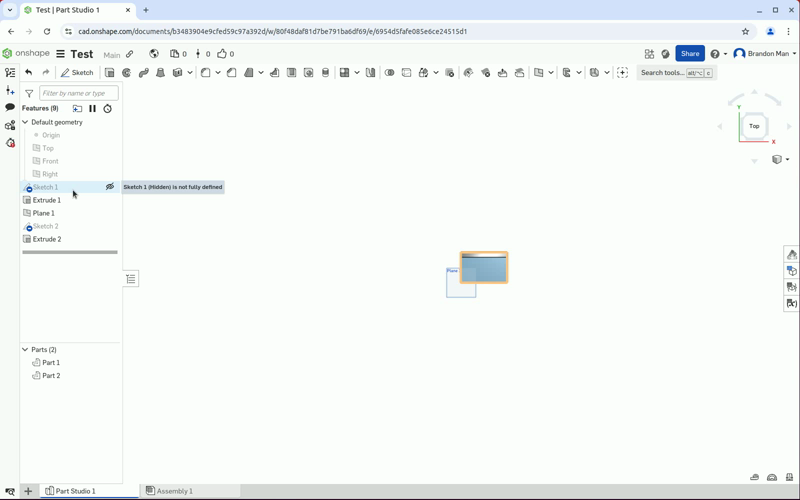
click(73, 189)
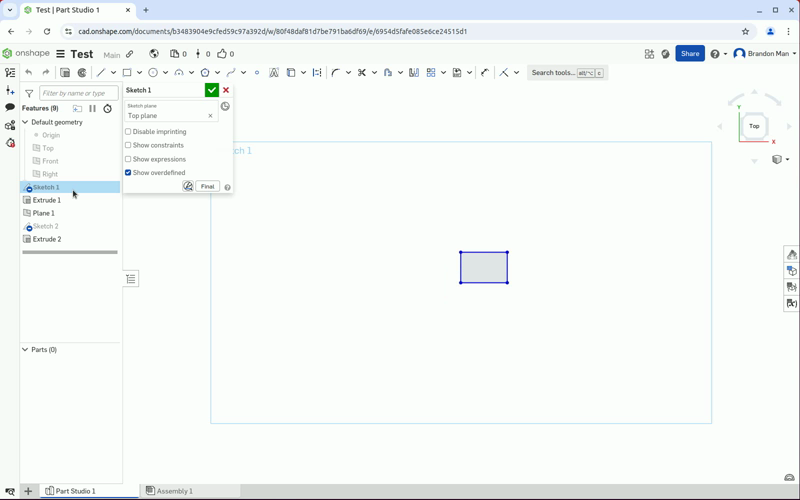
mouse_move(229, 92)
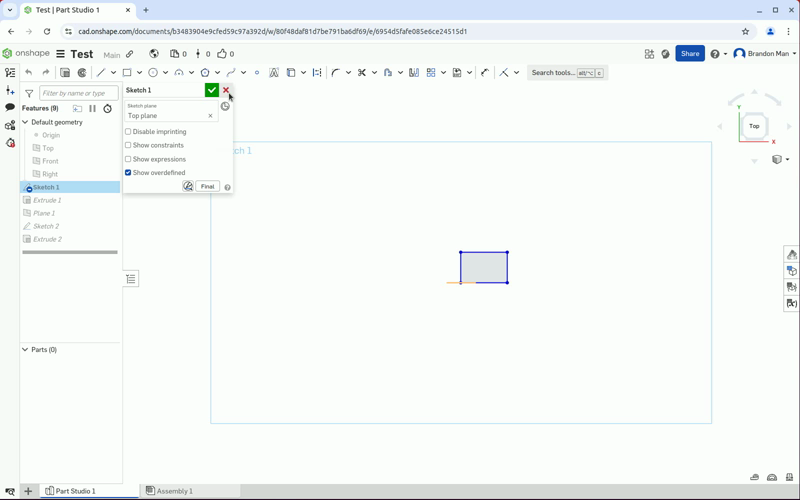
click(229, 92)
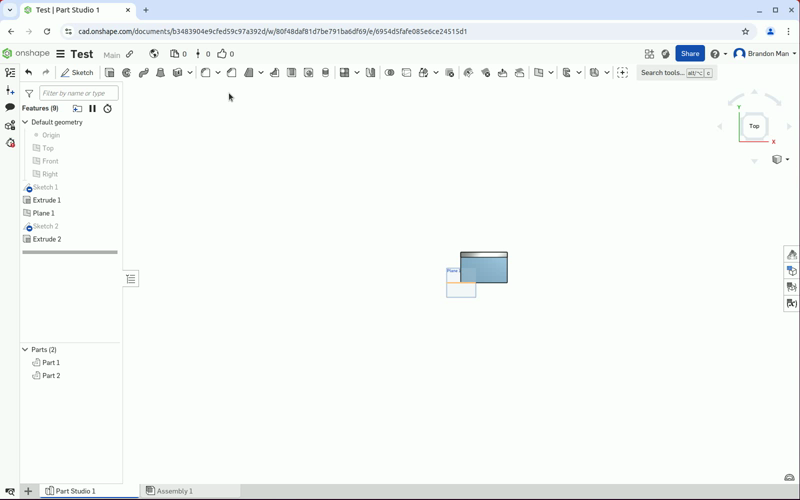
mouse_move(73, 352)
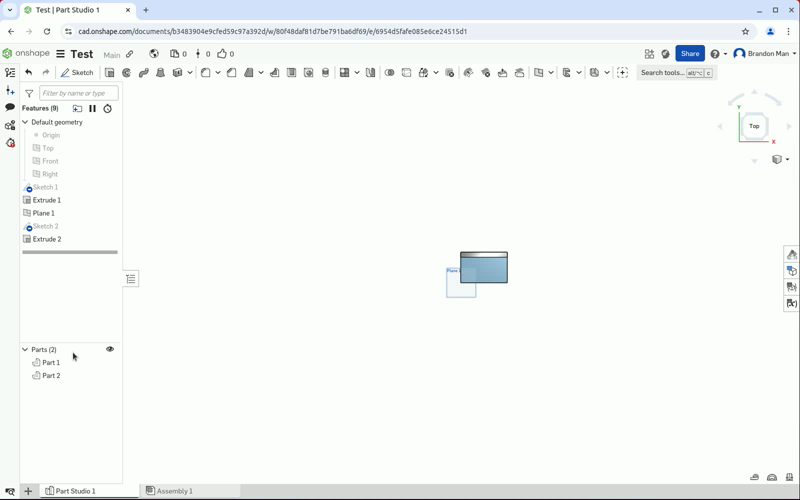
key(y)
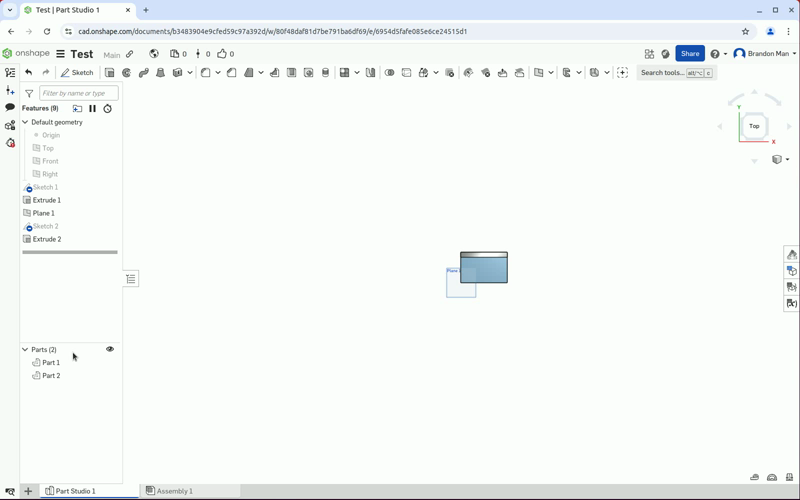
key(shift+p)
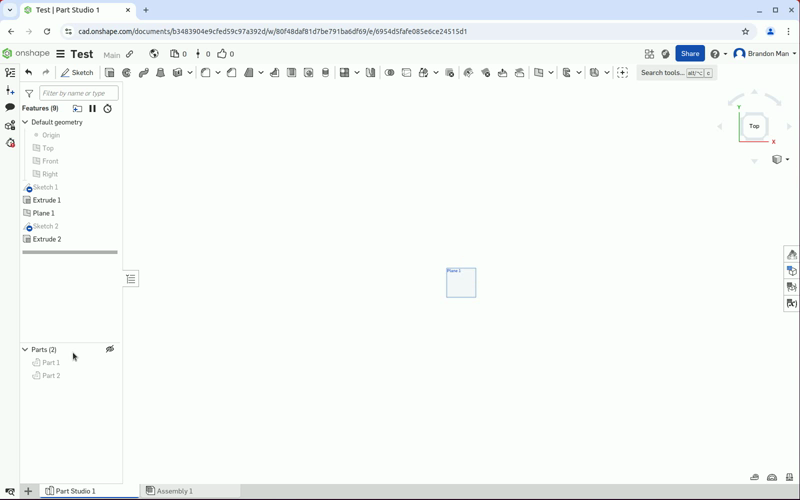
key(space)
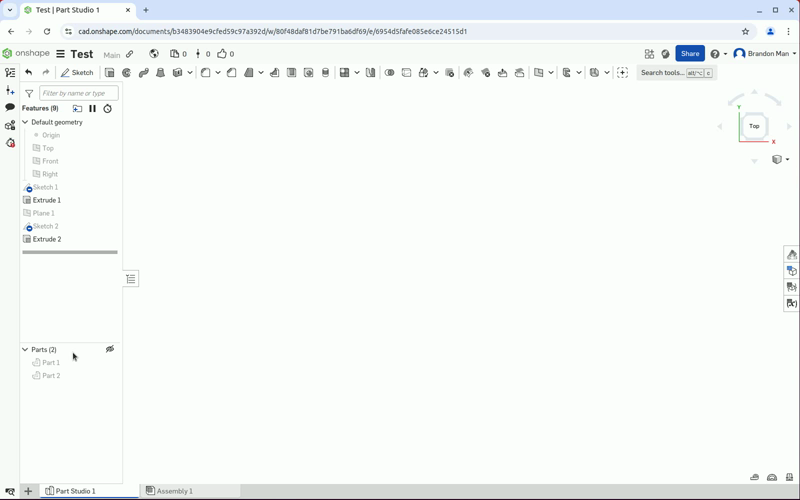
key_down(shift)
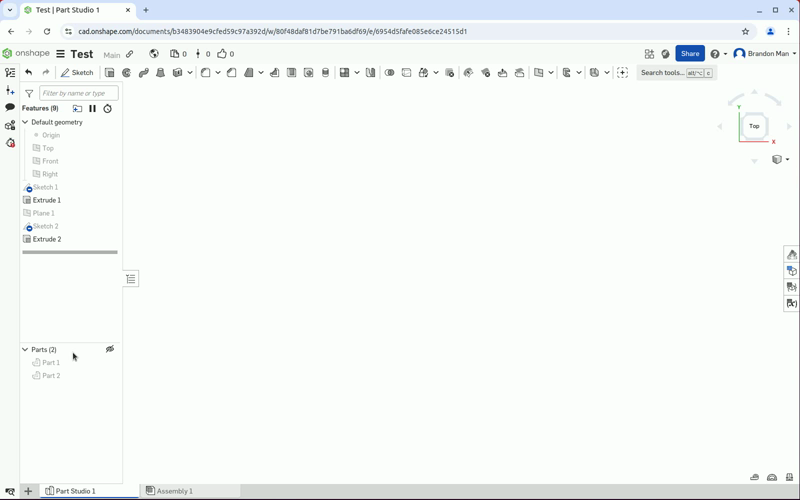
key(up)
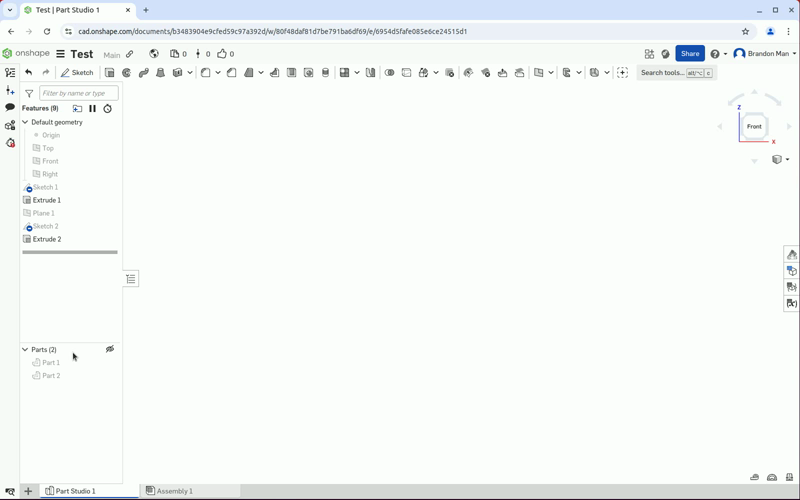
key_up(shift)
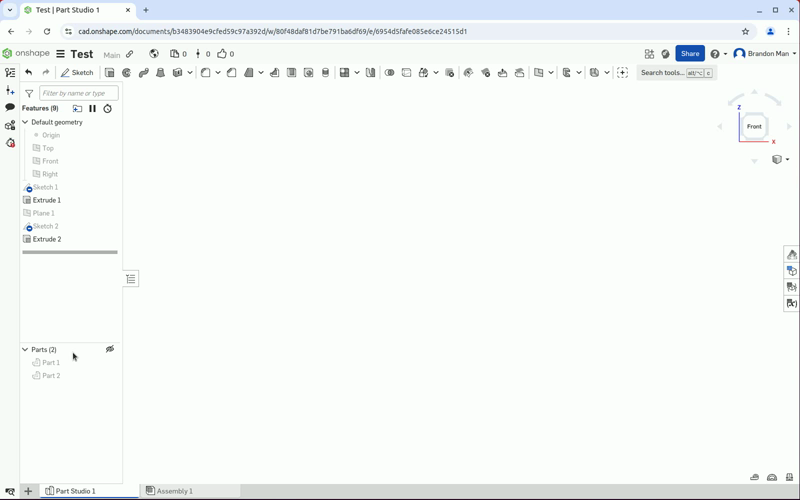
key(space)
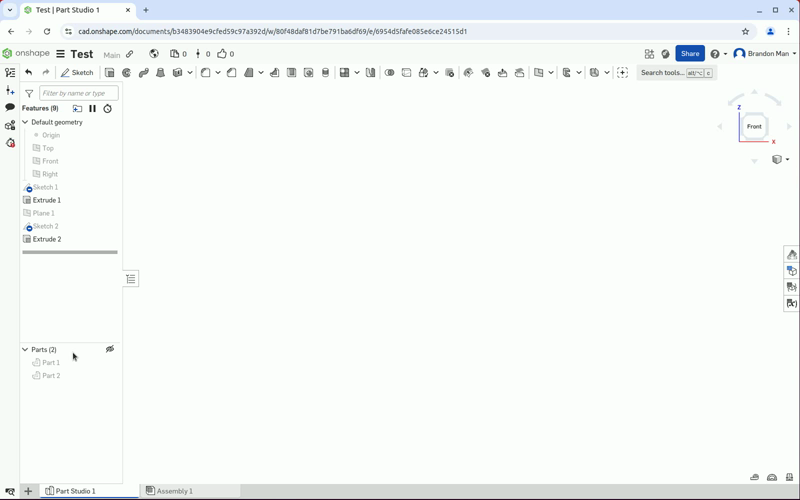
key_down(shift)
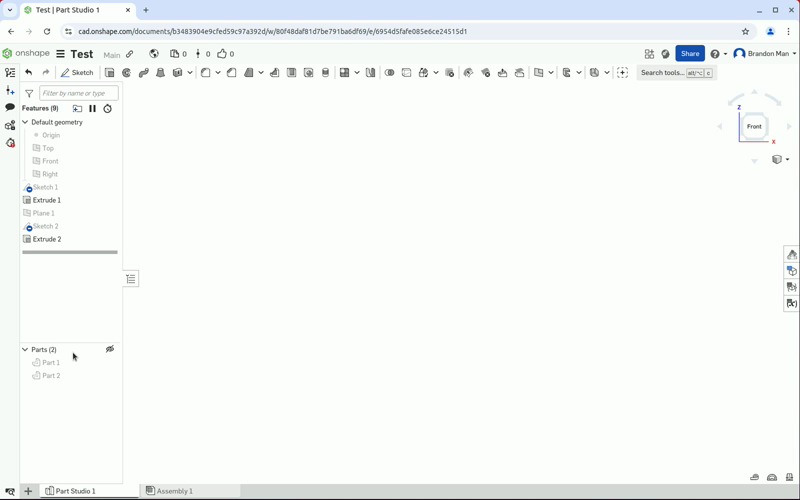
key(left)
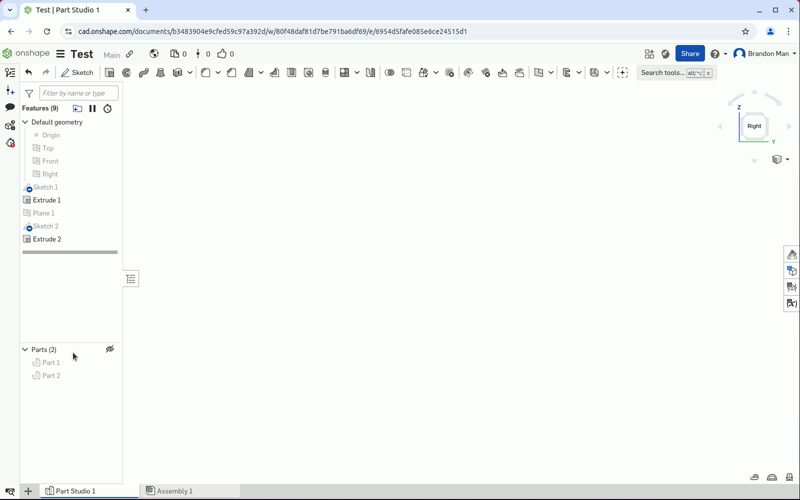
key_up(shift)
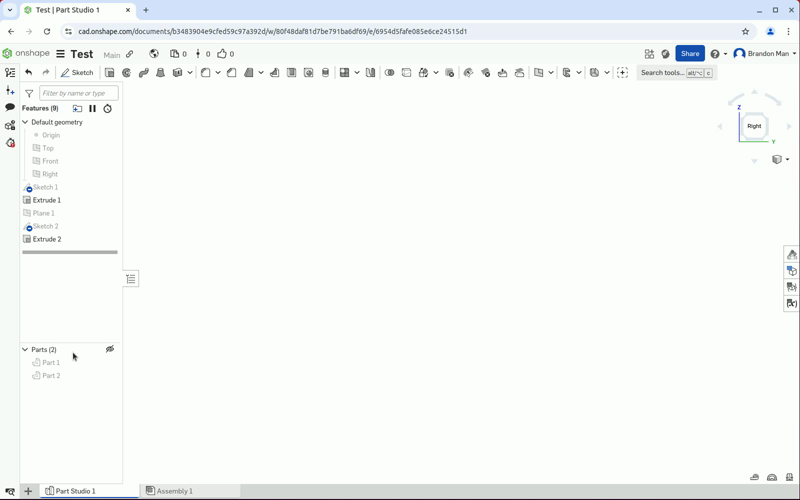
mouse_move(73, 352)
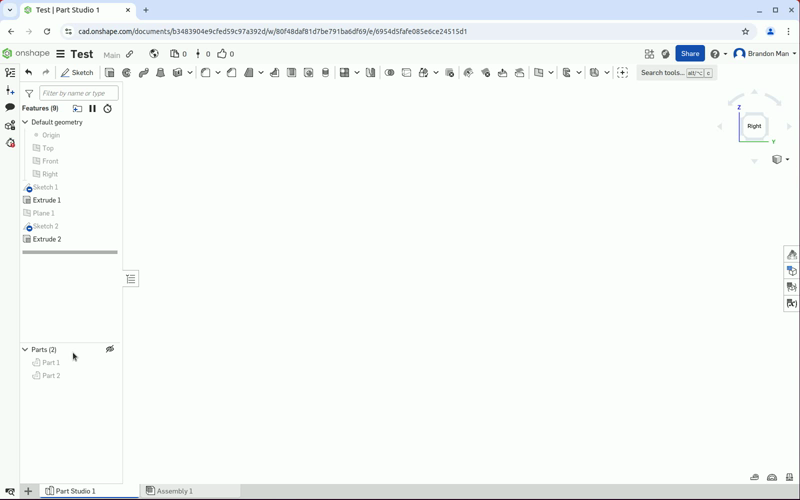
key(shift+y)
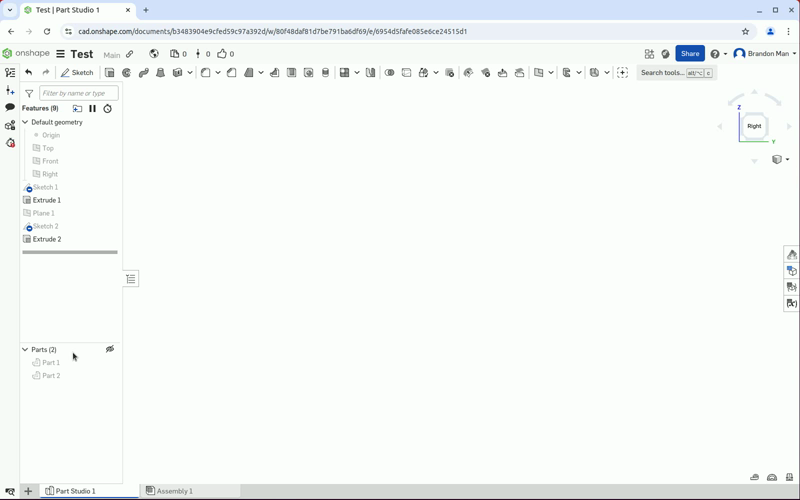
key(shift+s)
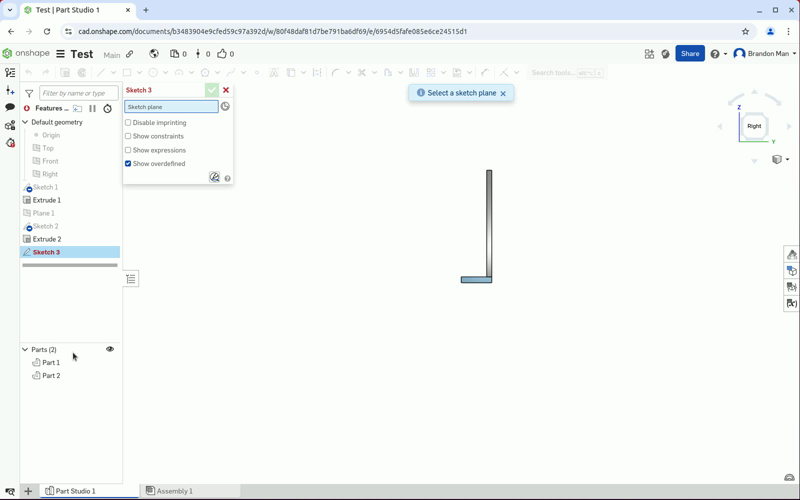
mouse_move(73, 176)
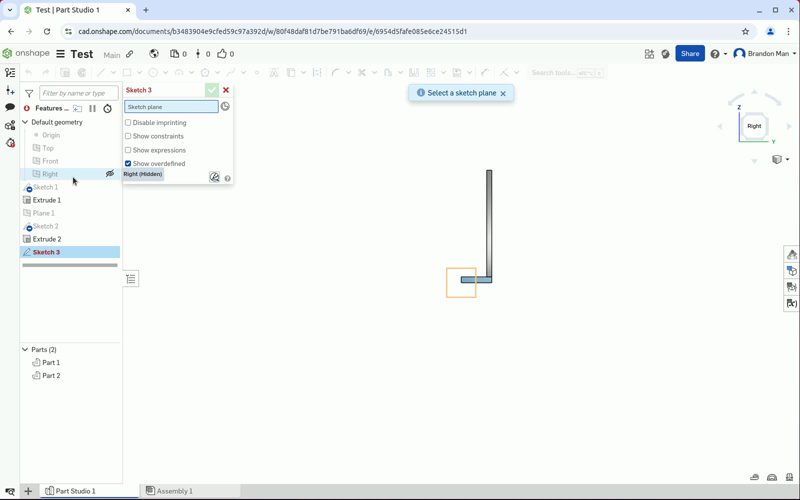
click(73, 176)
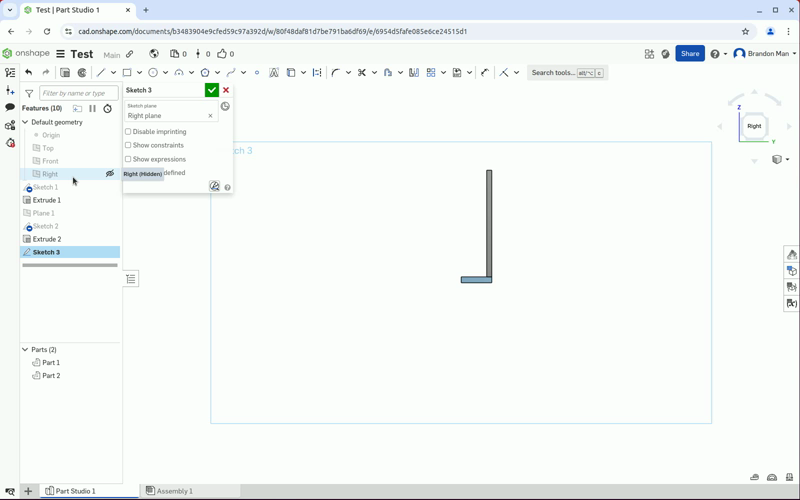
mouse_move(73, 352)
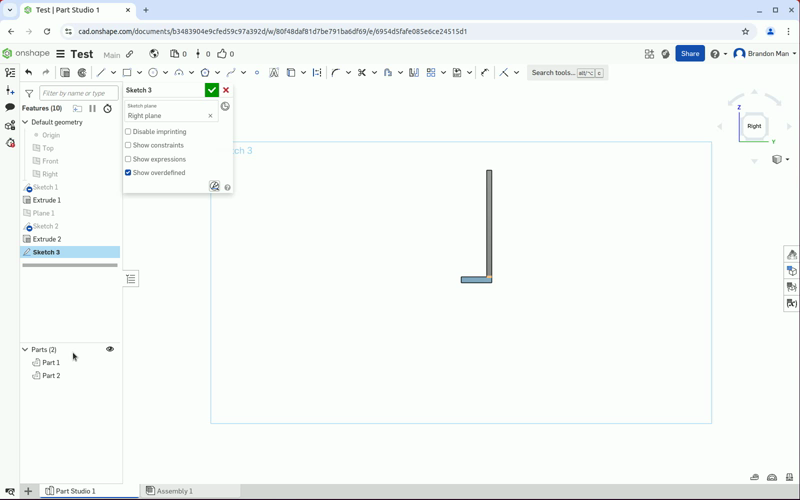
key(y)
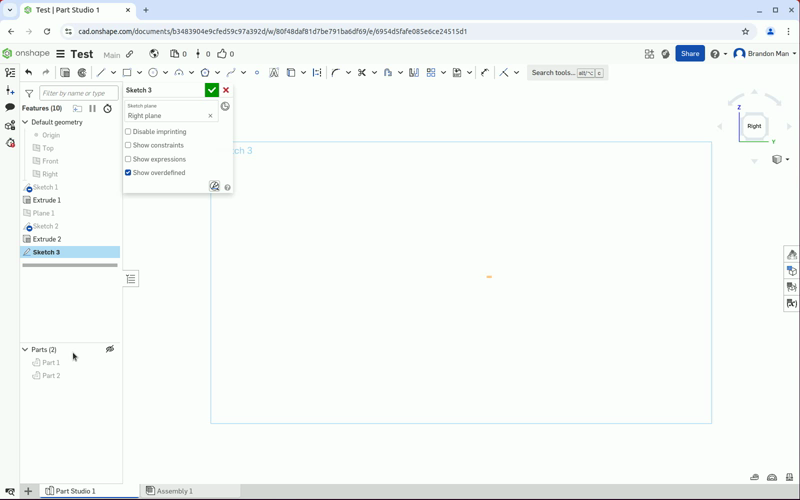
key(l)
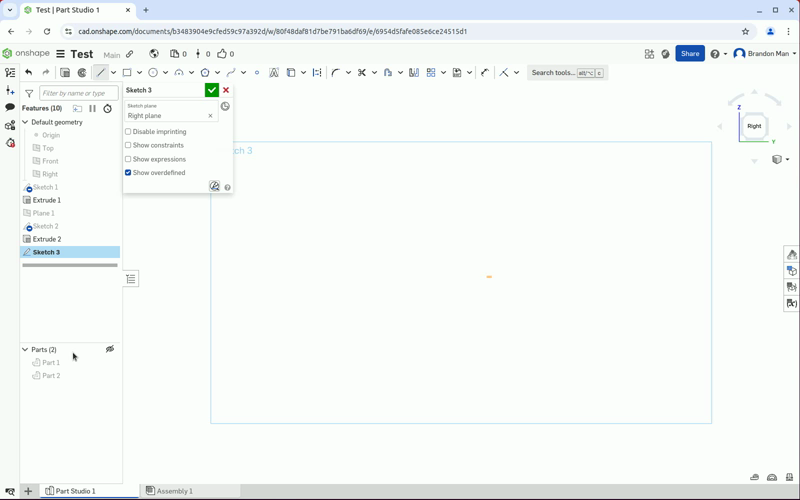
key_down(shift)
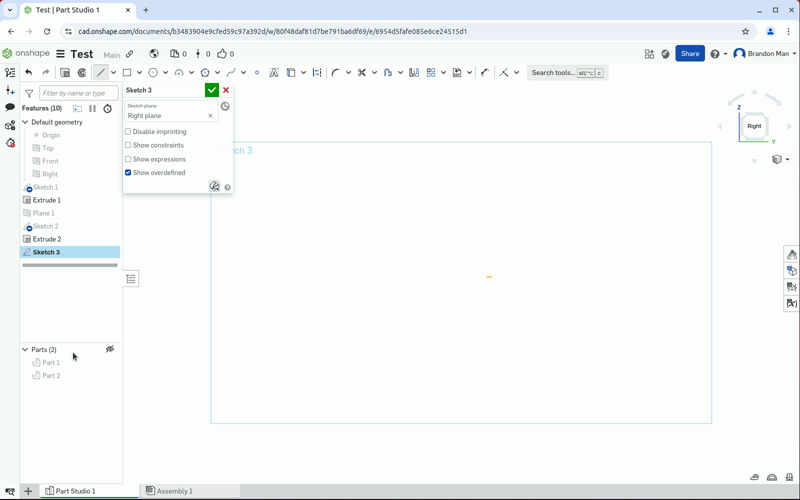
mouse_move(465, 276)
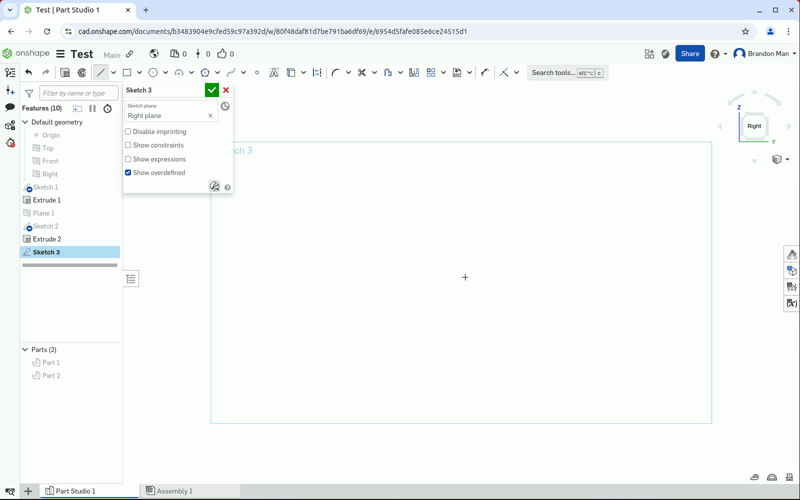
click(465, 276)
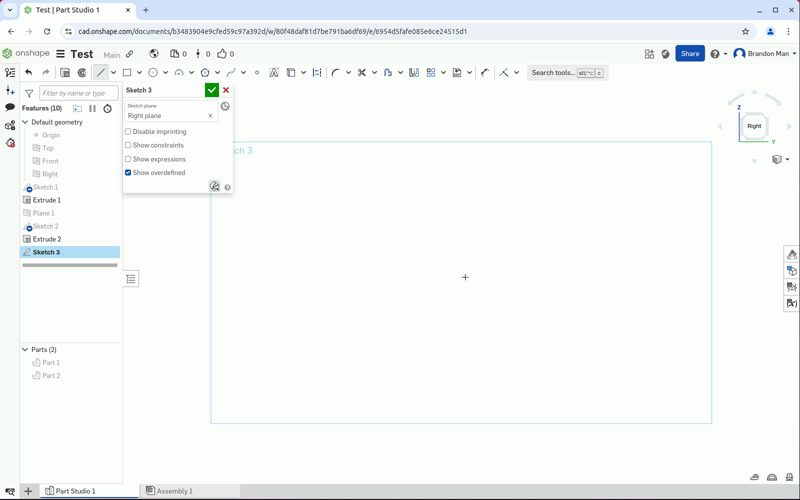
key_up(shift)
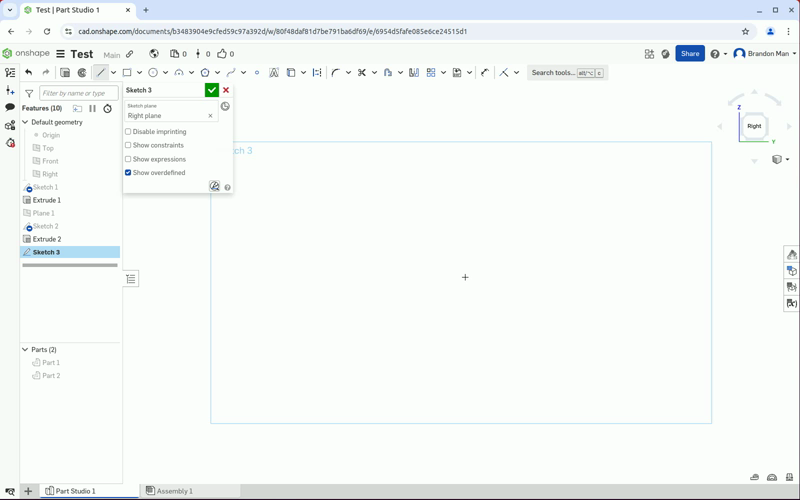
key_down(shift)
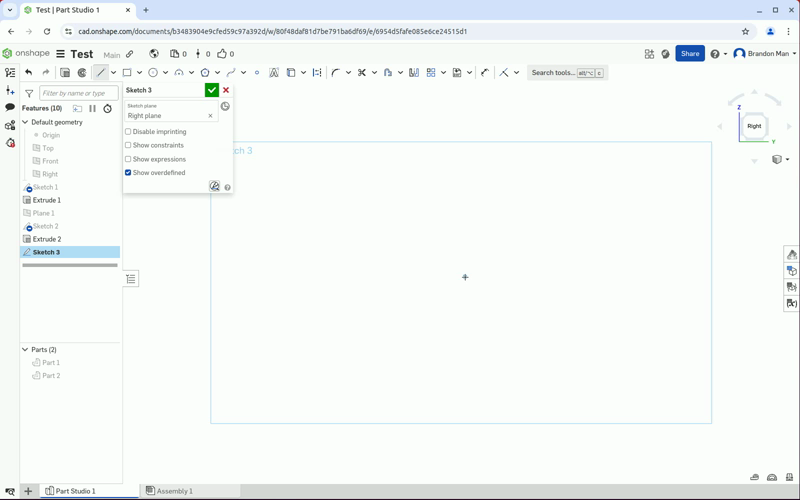
mouse_move(495, 276)
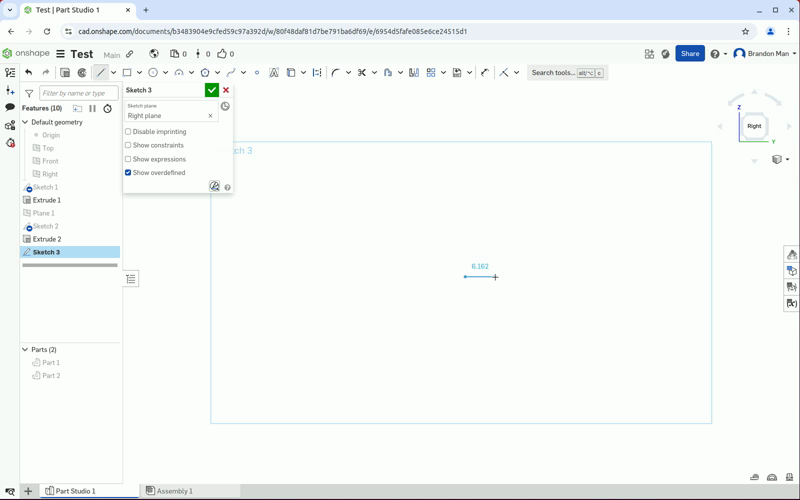
mouse_move(491, 276)
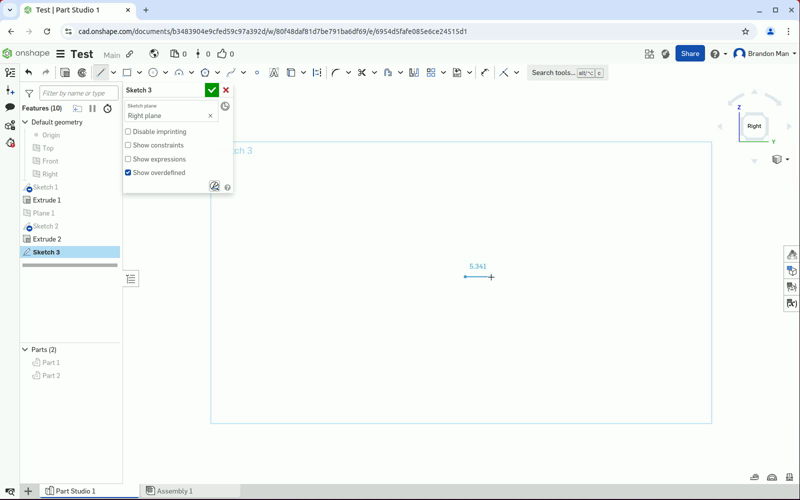
click(491, 276)
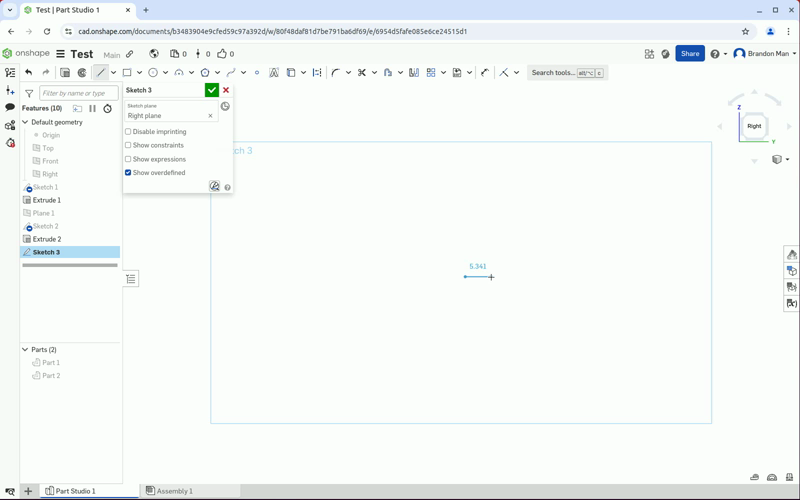
key_up(shift)
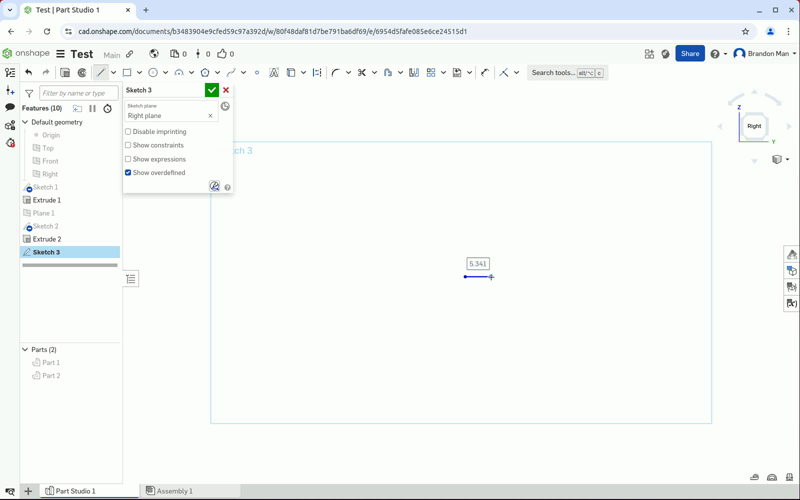
key_down(shift)
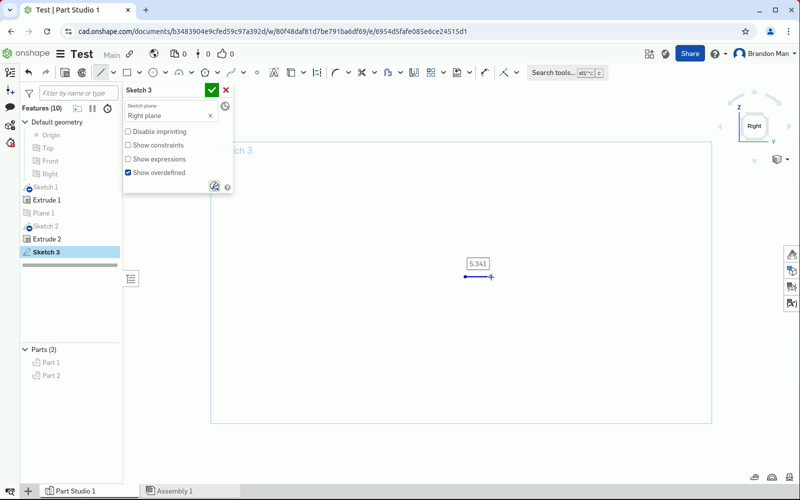
mouse_move(465, 170)
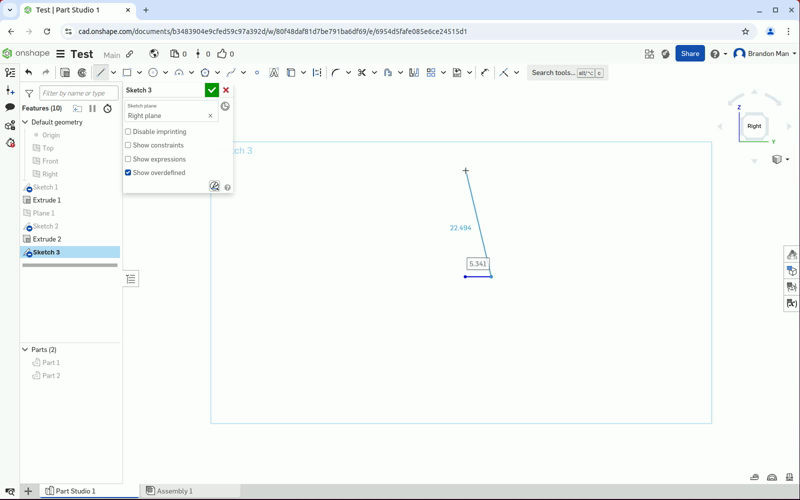
click(465, 170)
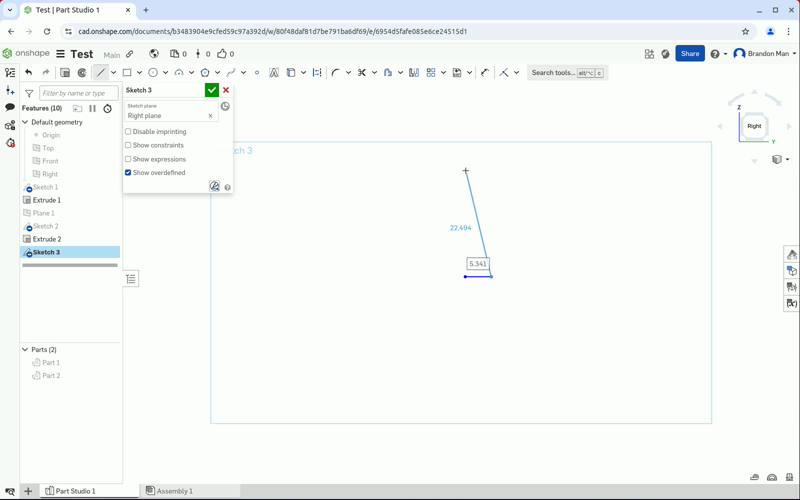
key_up(shift)
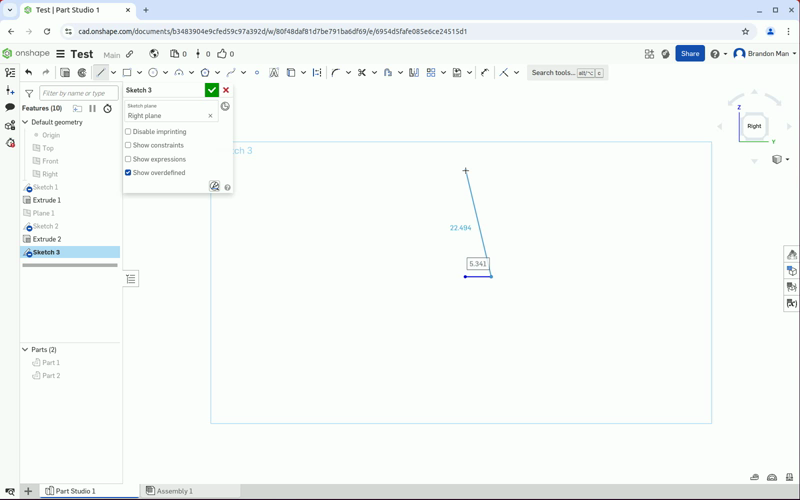
key_down(shift)
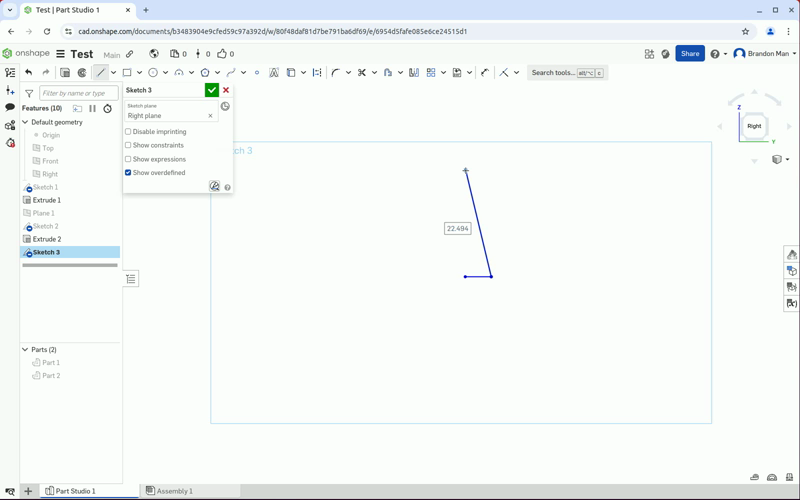
mouse_move(465, 276)
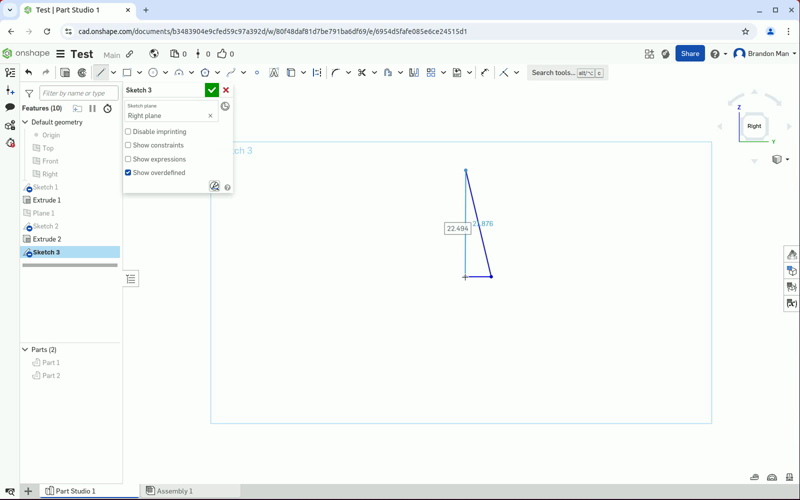
key_up(shift)
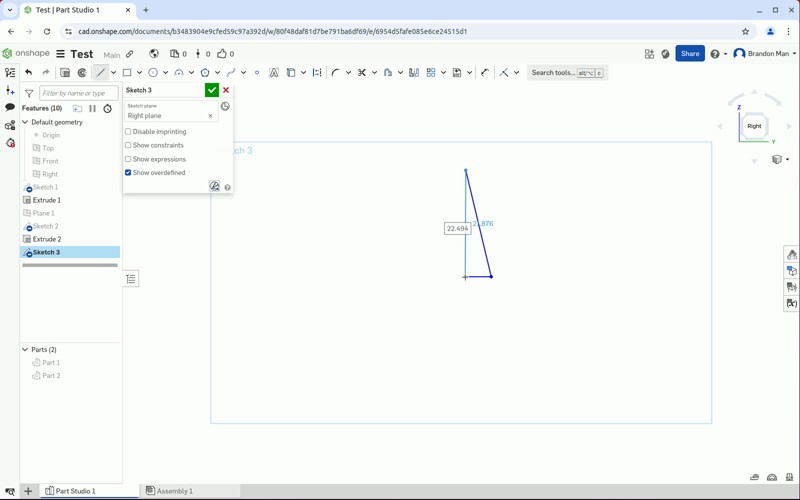
click(465, 276)
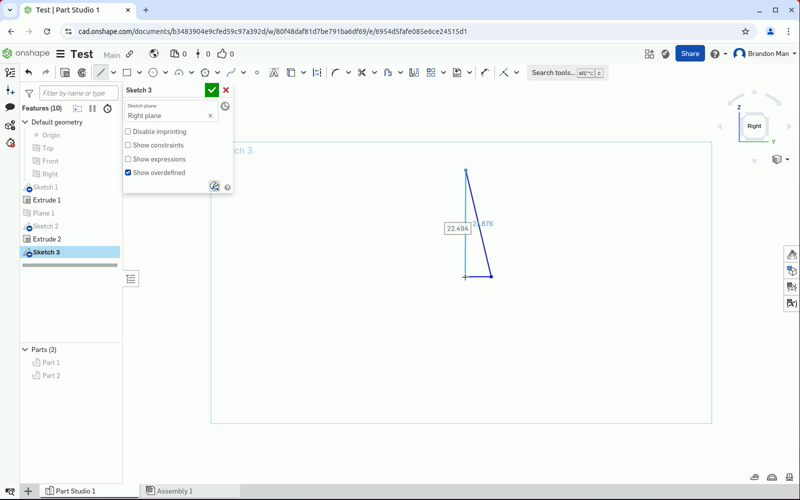
key(esc)
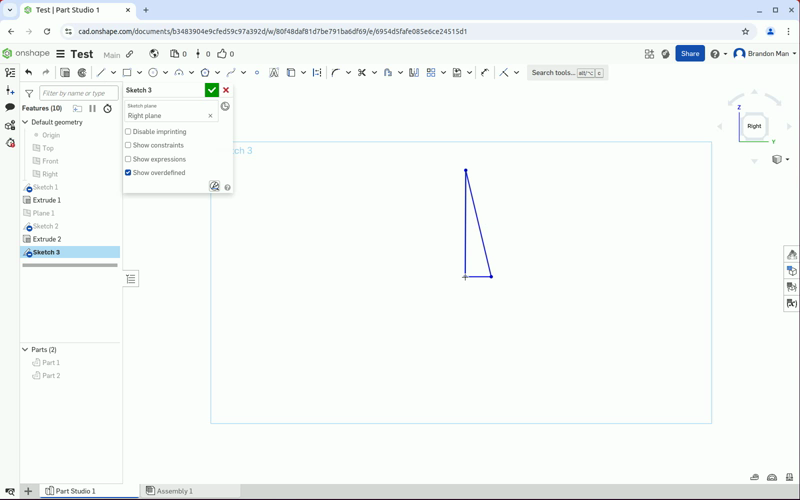
mouse_move(476, 240)
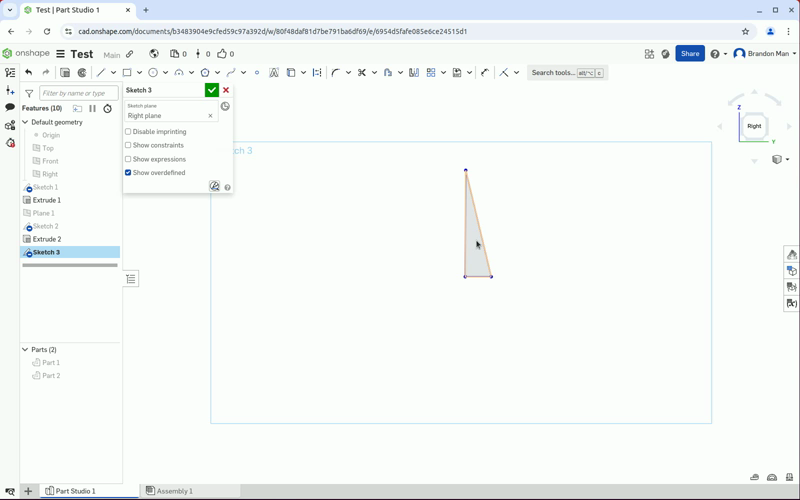
scroll(6)
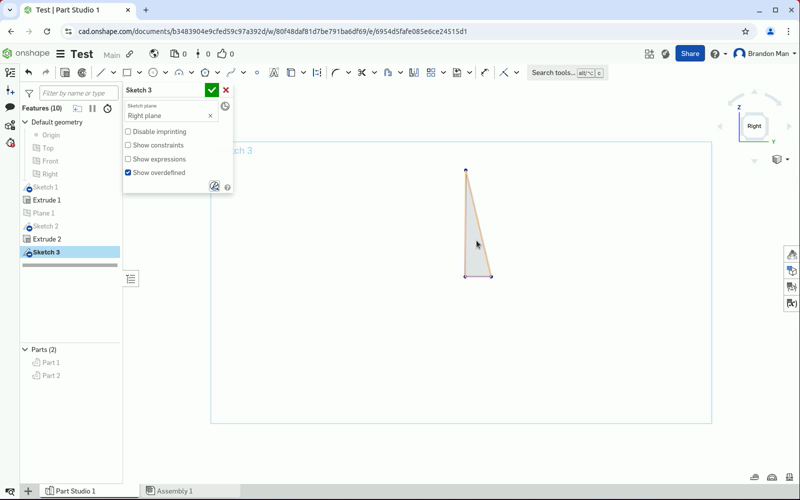
scroll(6)
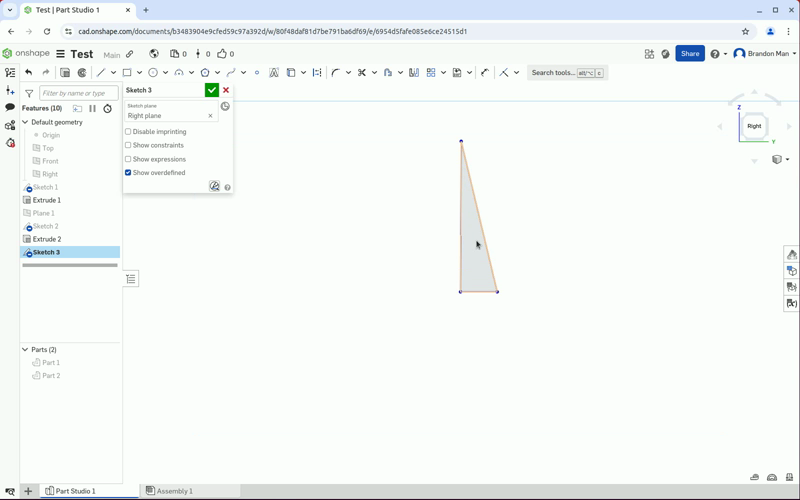
scroll(6)
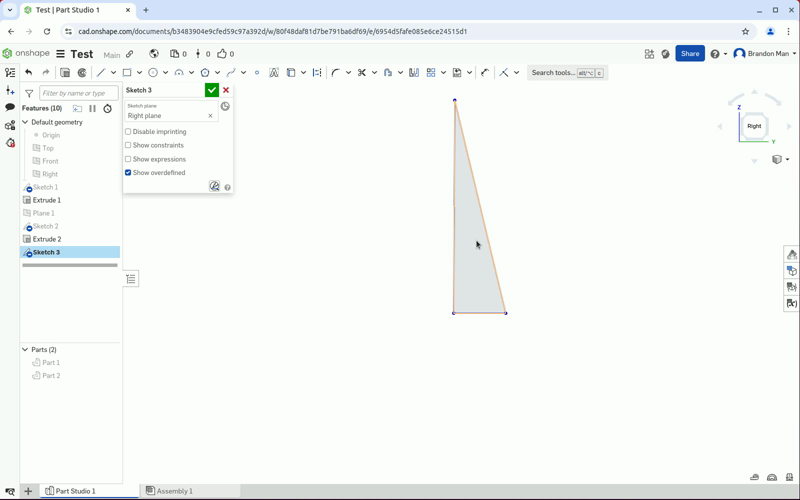
scroll(6)
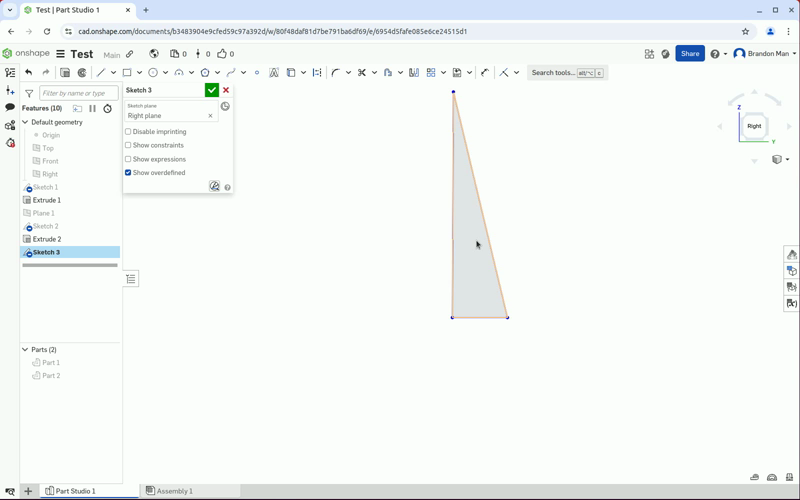
scroll(6)
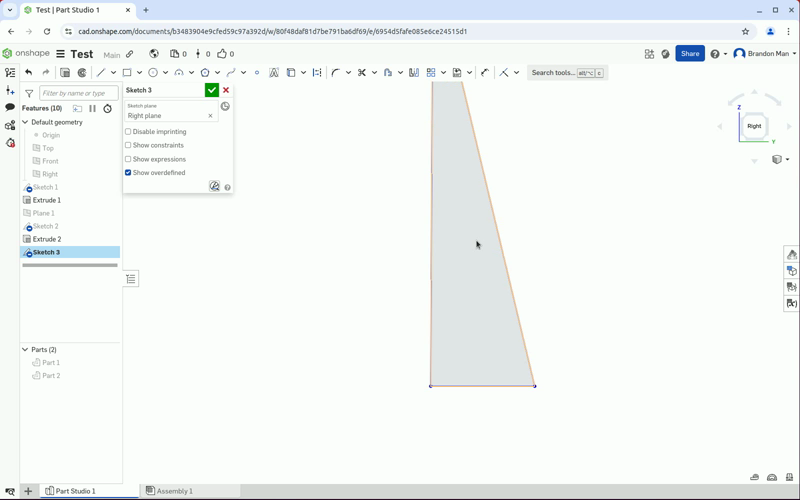
scroll(6)
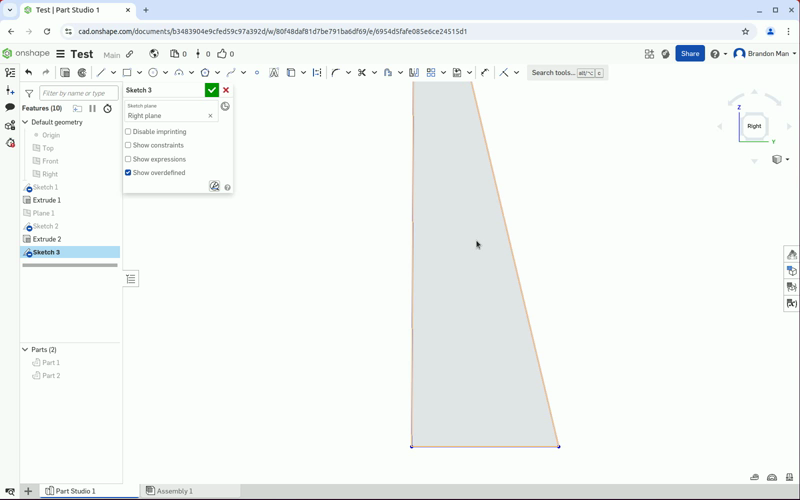
scroll(6)
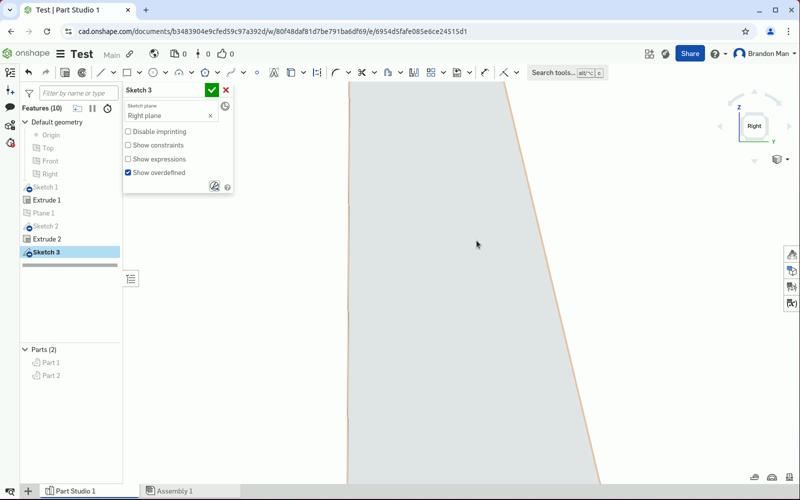
click(476, 240)
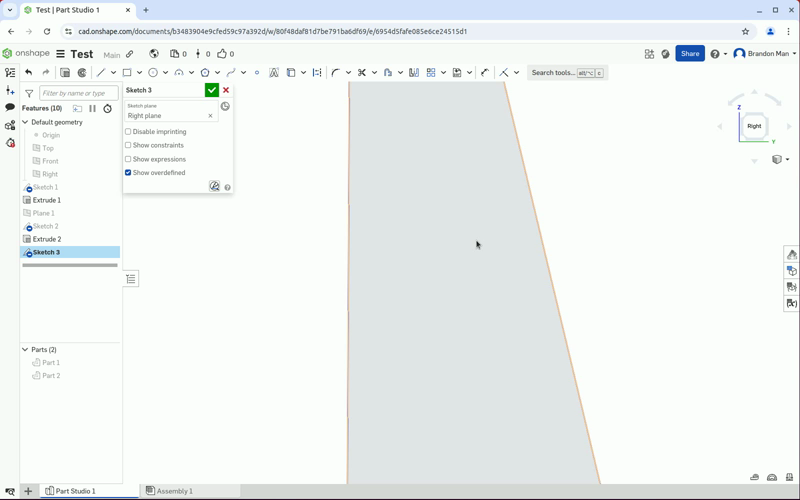
scroll(-6)
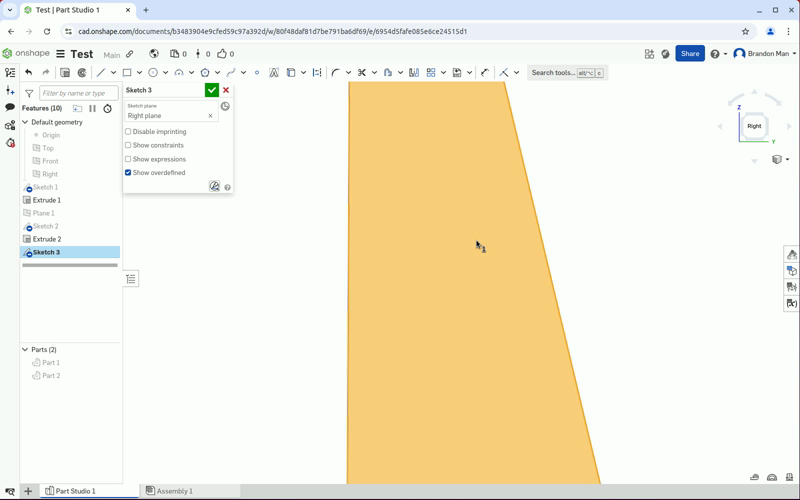
scroll(-6)
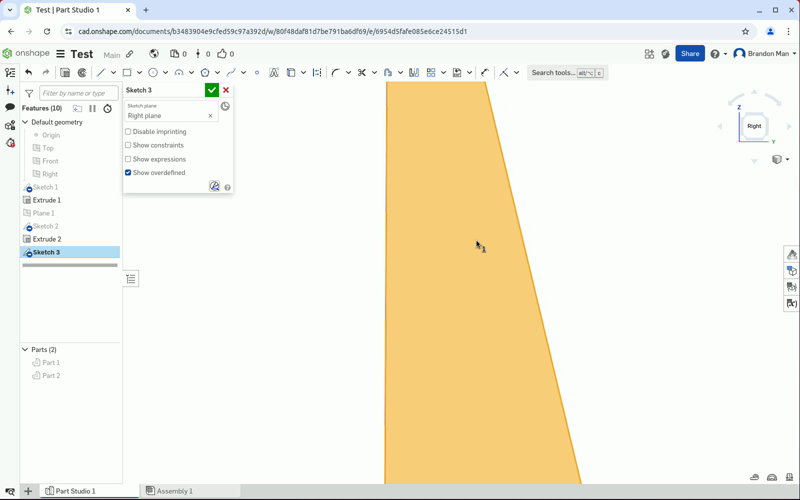
scroll(-6)
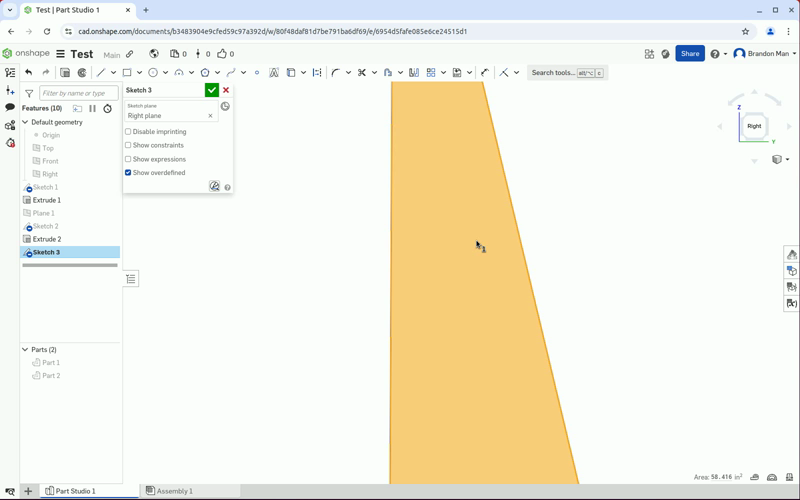
scroll(-6)
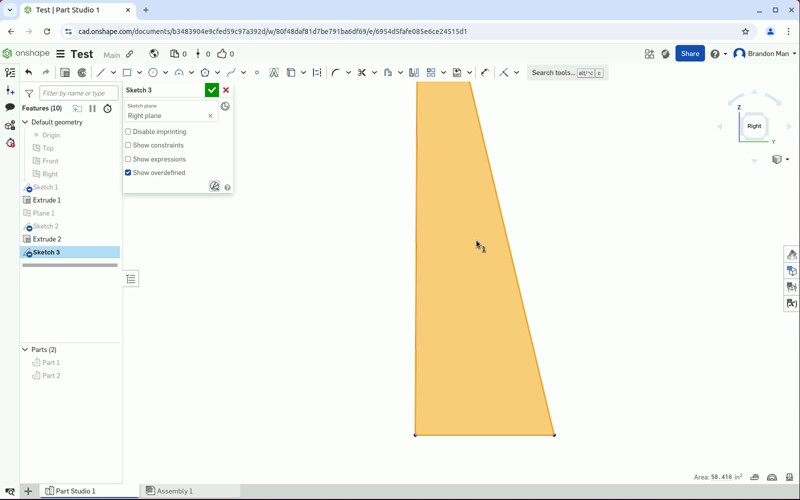
scroll(-6)
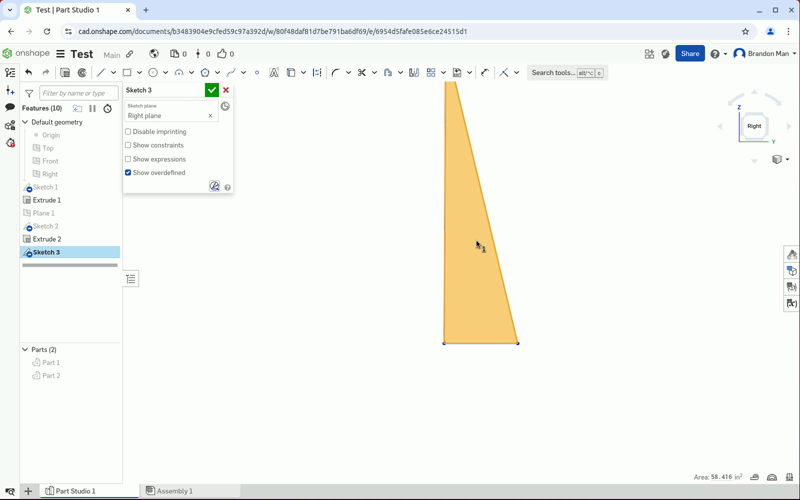
scroll(-6)
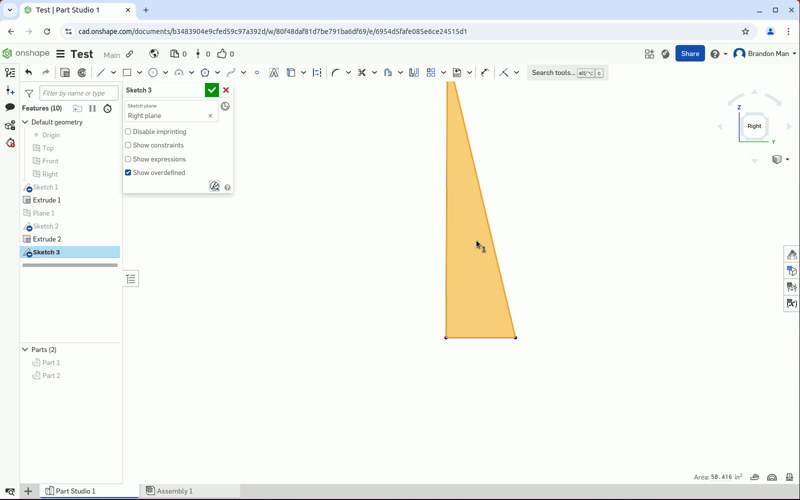
scroll(-6)
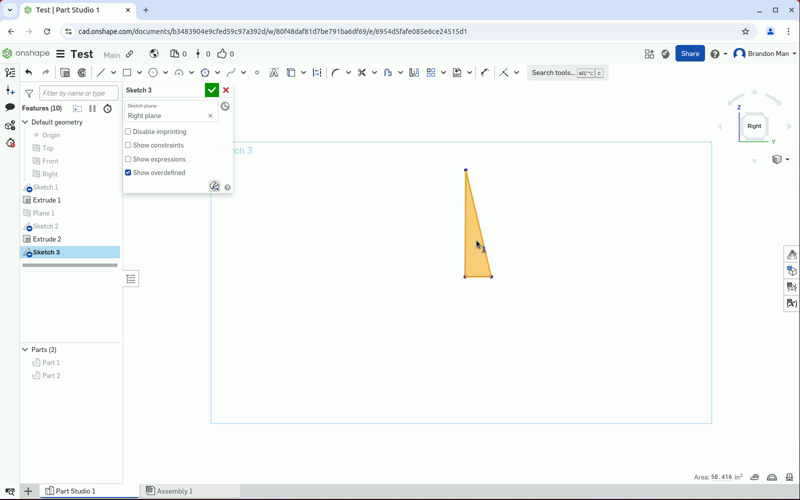
mouse_move(73, 352)
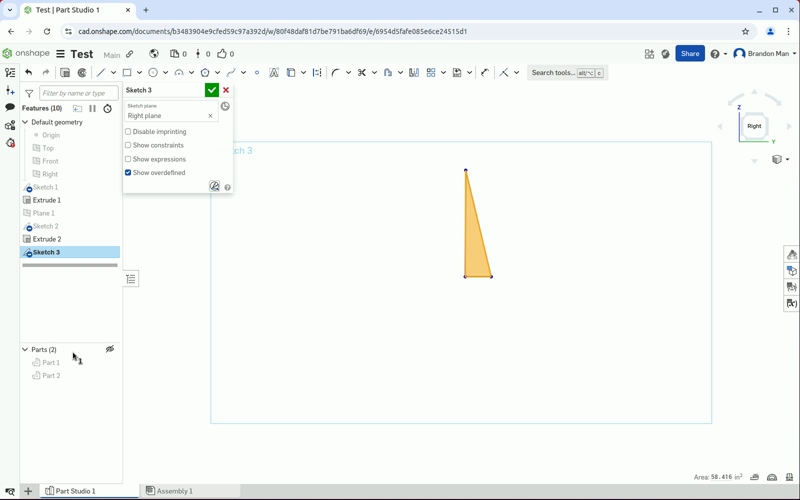
key(shift+y)
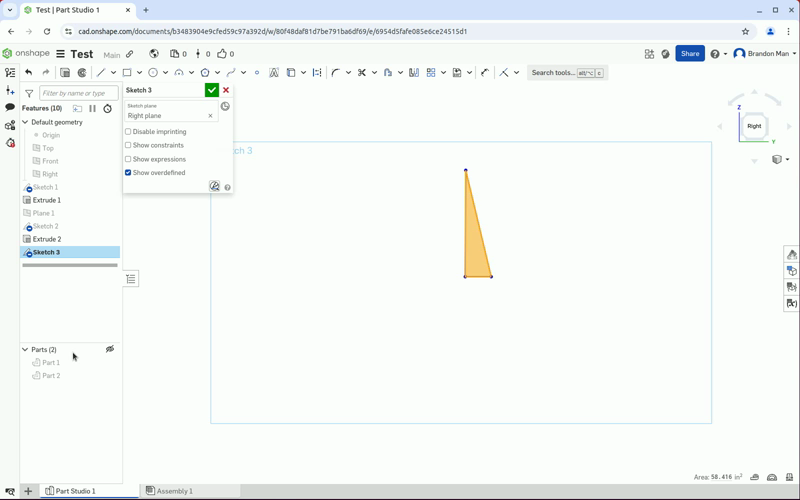
key(shift+e)
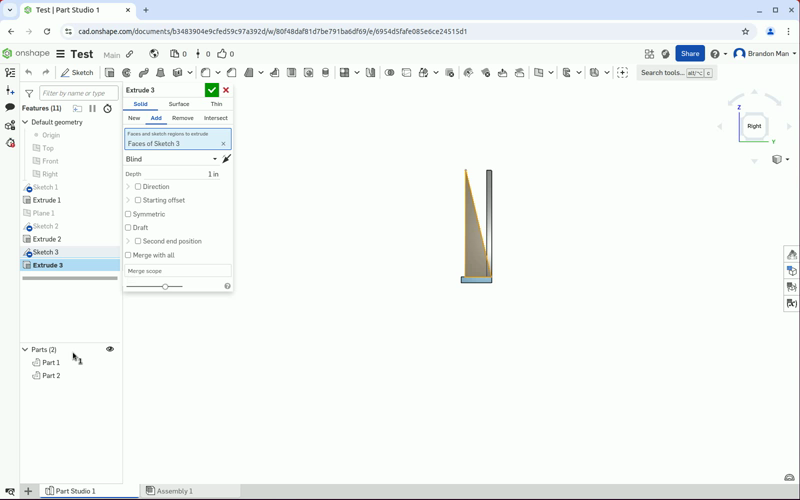
mouse_move(143, 106)
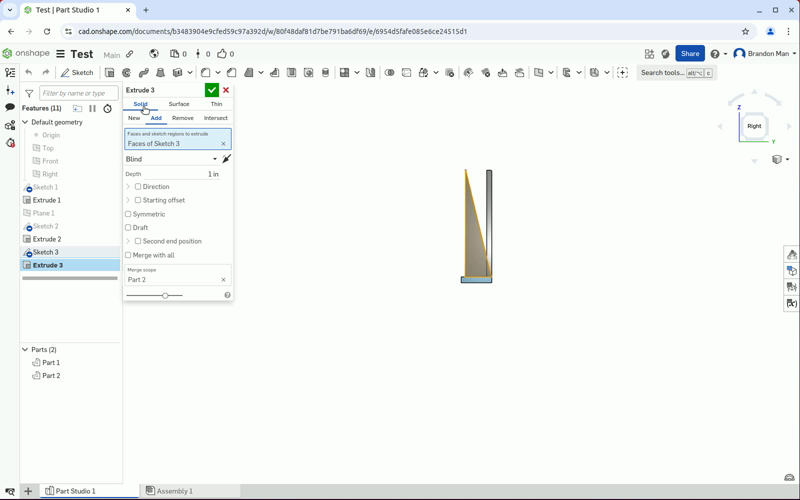
click(143, 106)
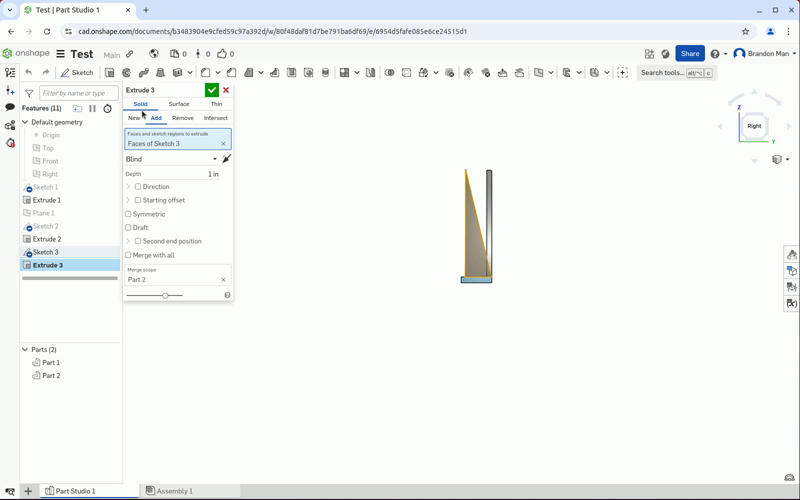
mouse_move(137, 120)
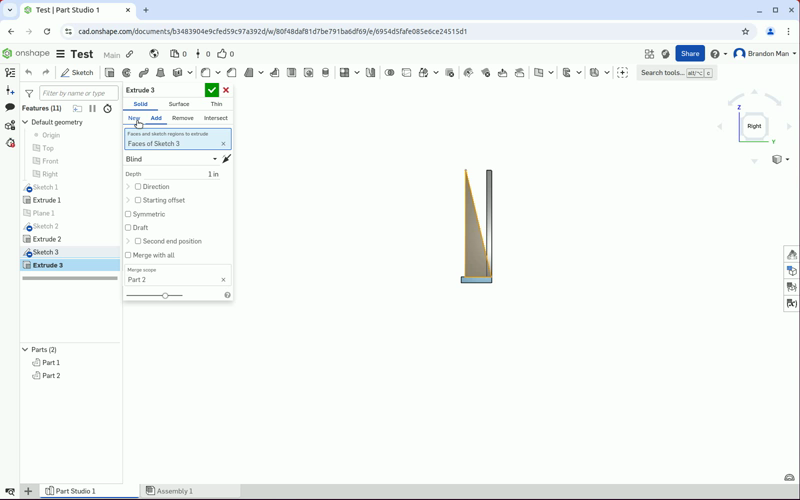
click(137, 120)
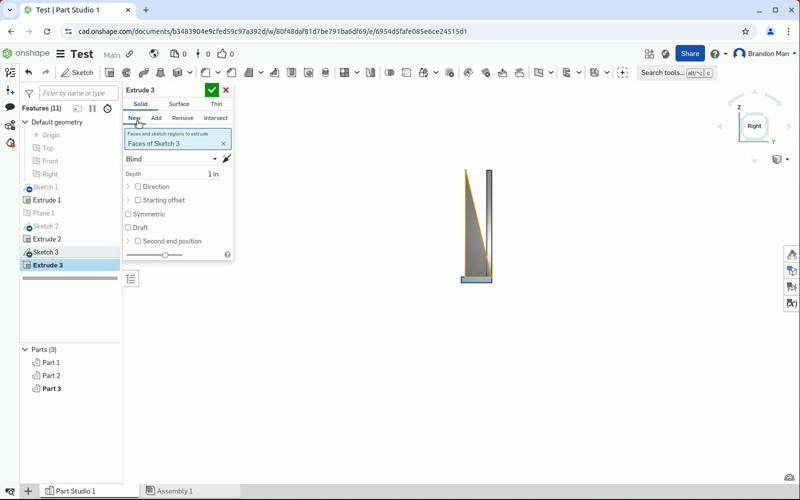
key(tab, 4)
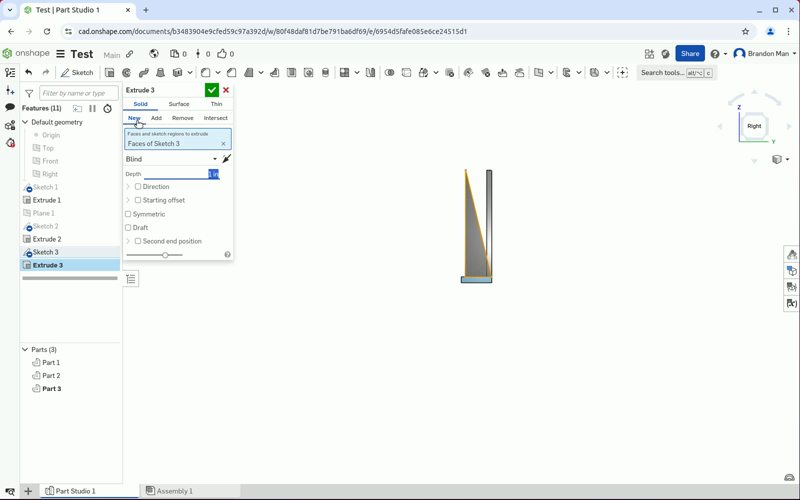
text(-0.963)
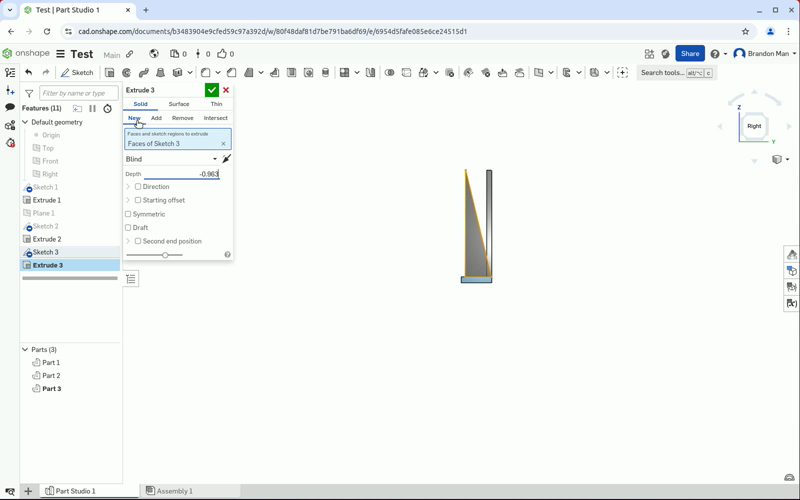
key(enter)
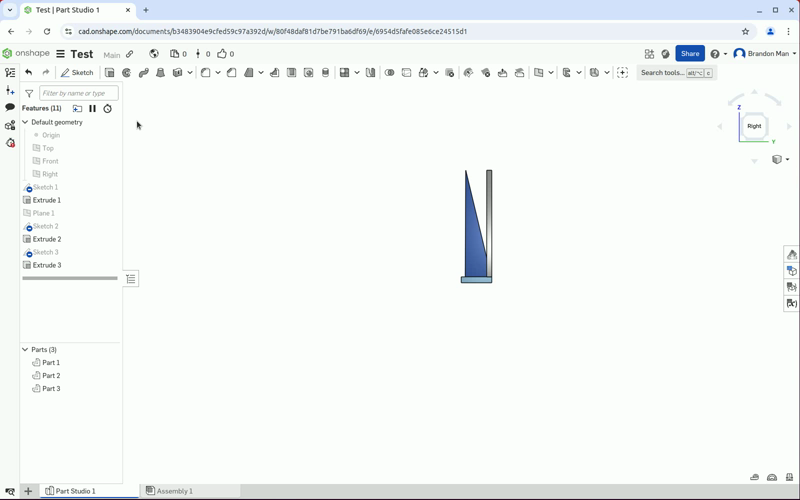
key(shift+h)
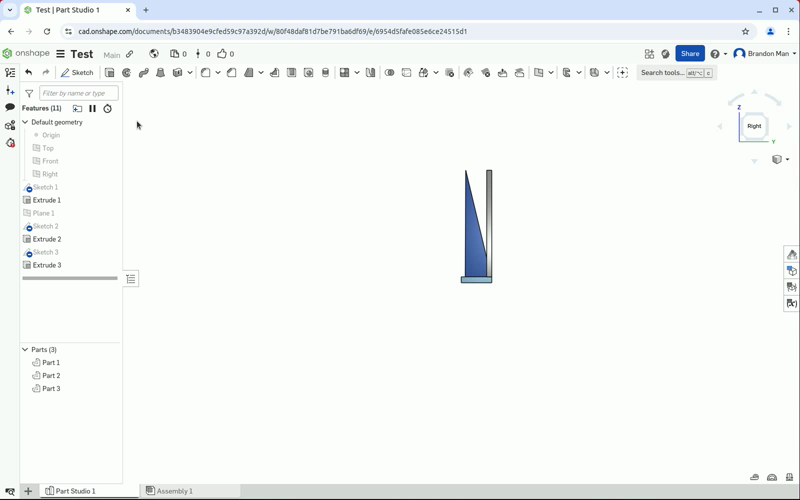
key(shift+h)
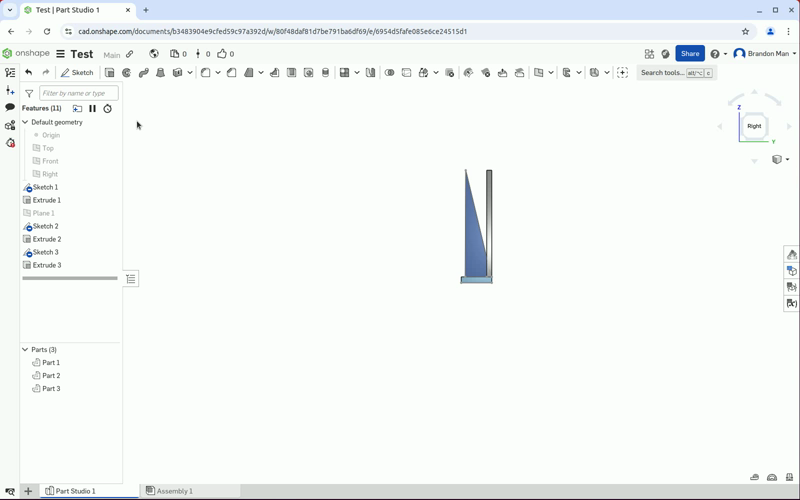
key(shift+7)
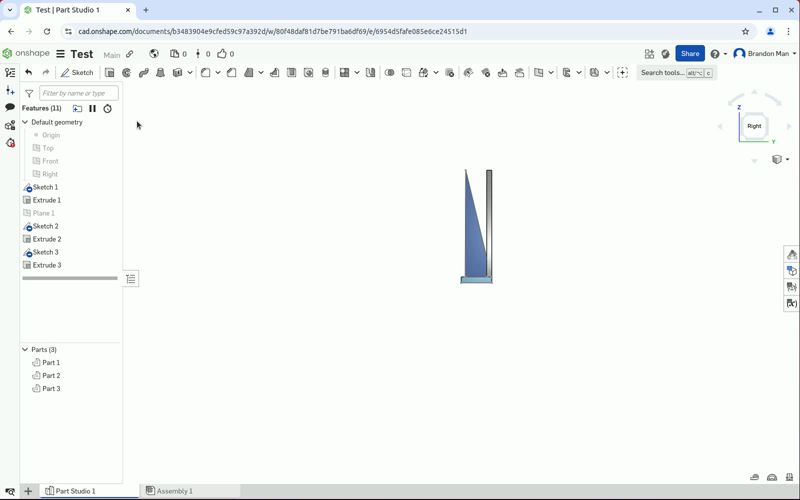
key(right, 2)
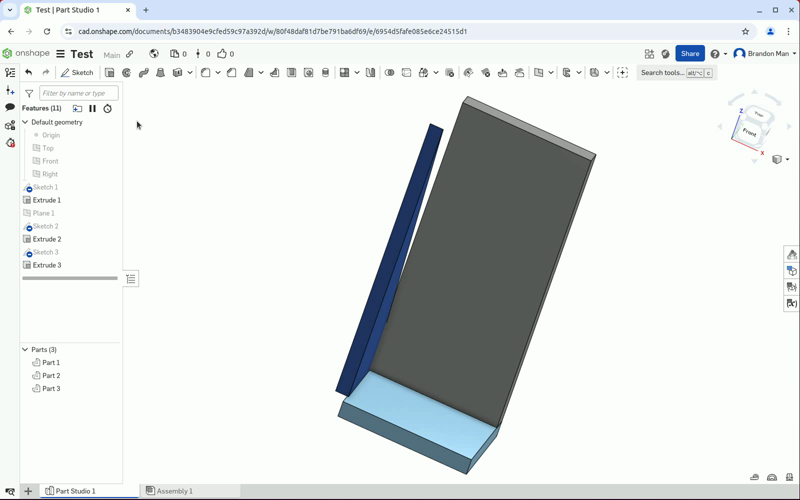
key(down, 2)
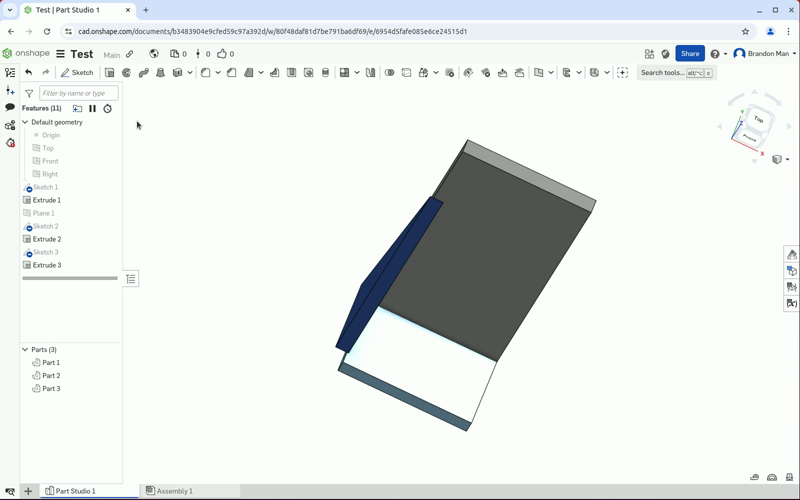
key(up, 2)
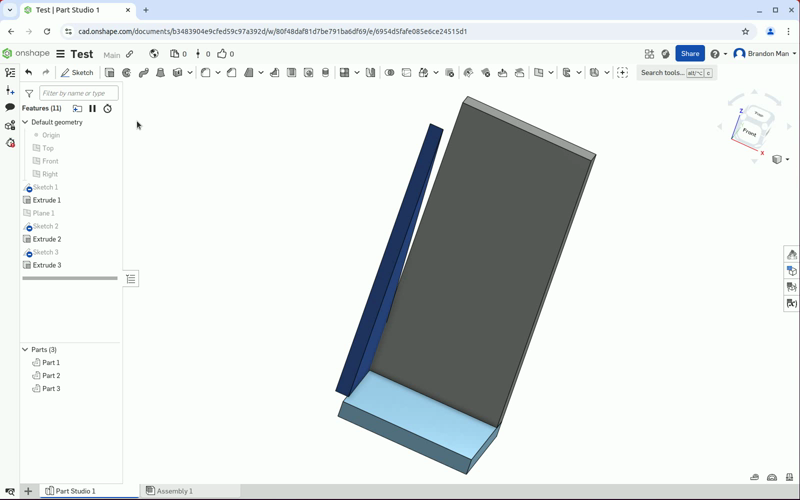
key(left, 2)
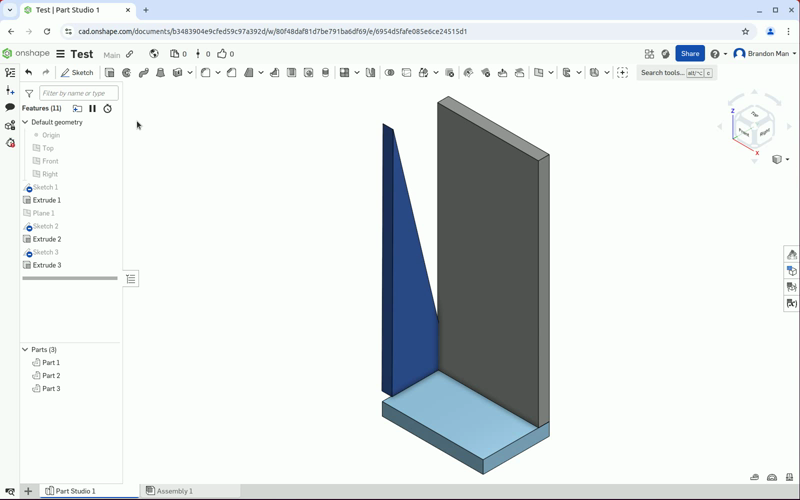
mouse_move(73, 189)
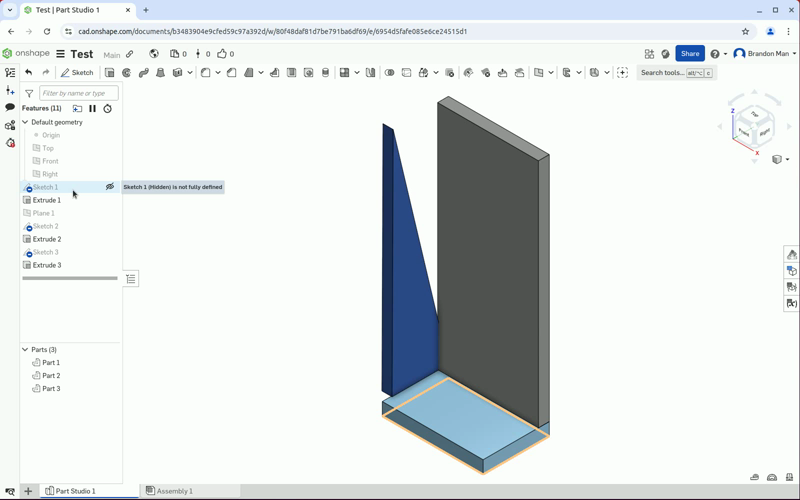
click(73, 189)